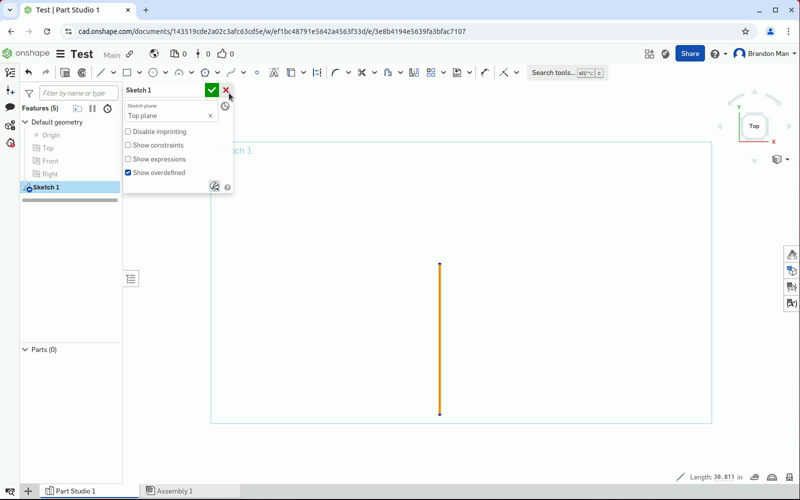
key(shift+h)
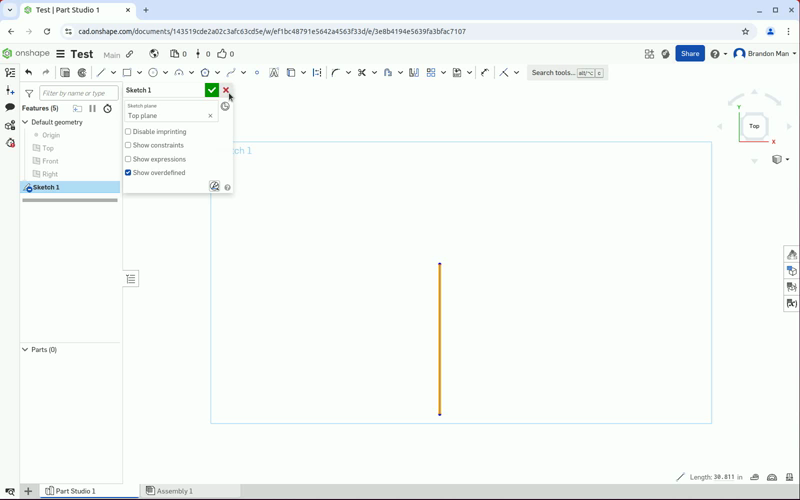
key(shift+s)
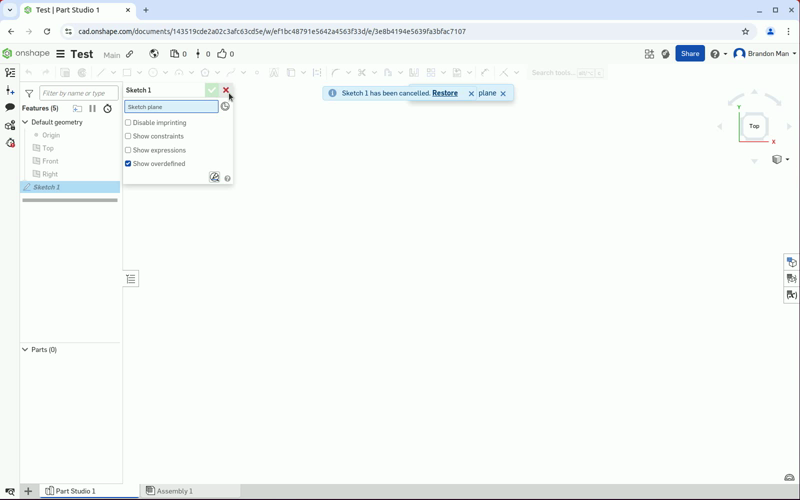
mouse_move(73, 150)
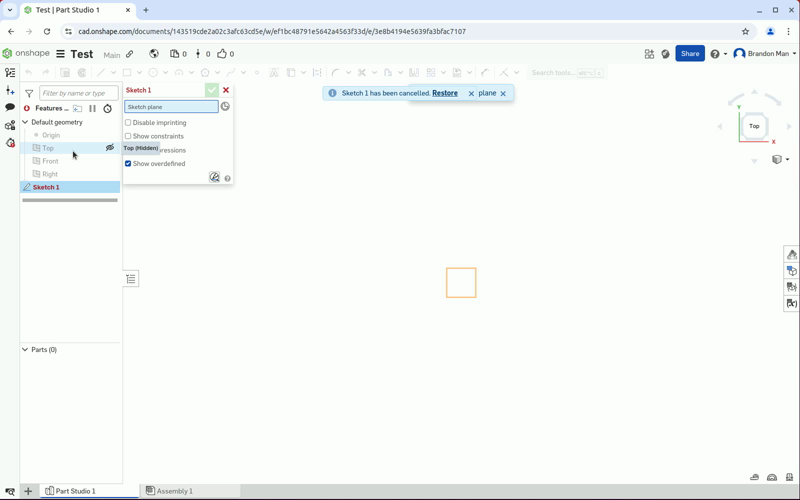
click(73, 150)
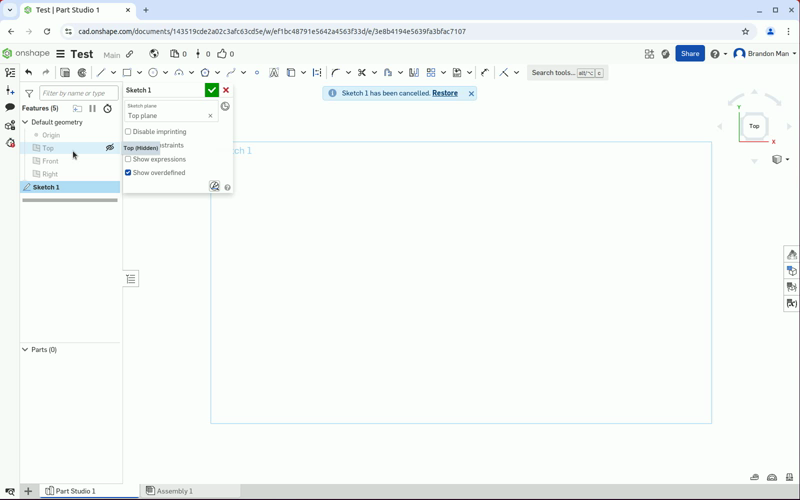
mouse_move(73, 352)
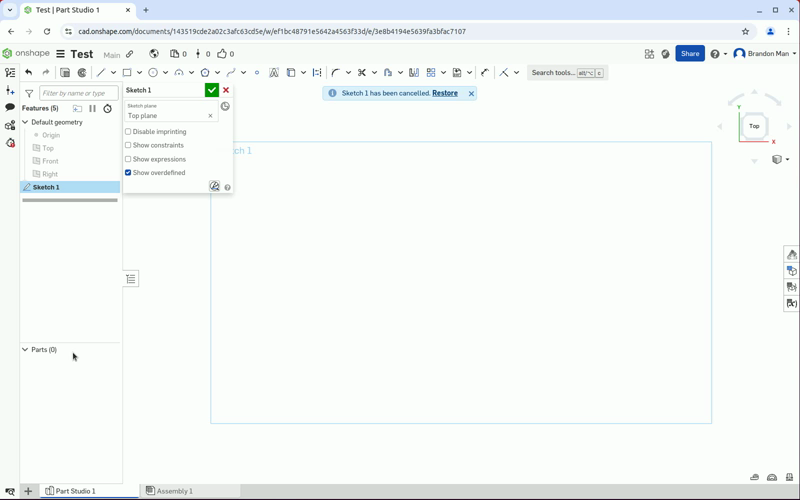
key(y)
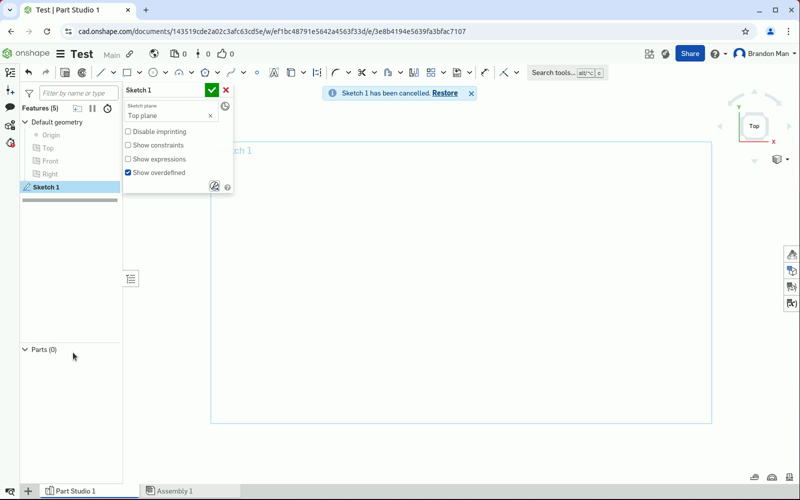
key(l)
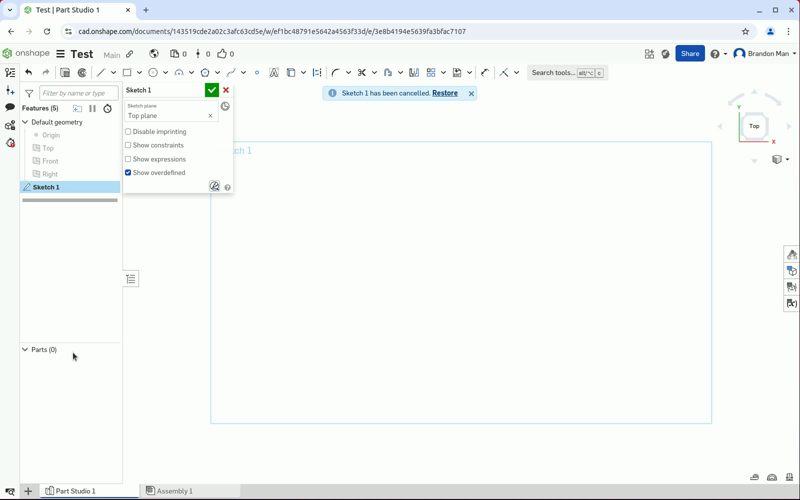
key_down(shift)
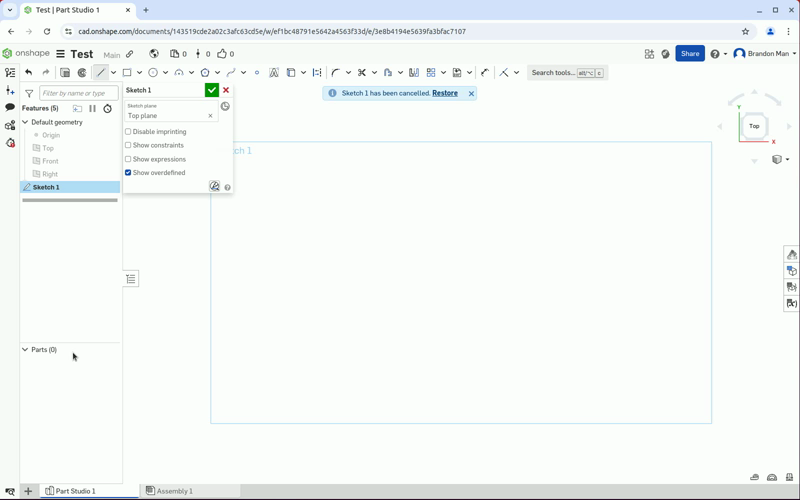
mouse_move(397, 383)
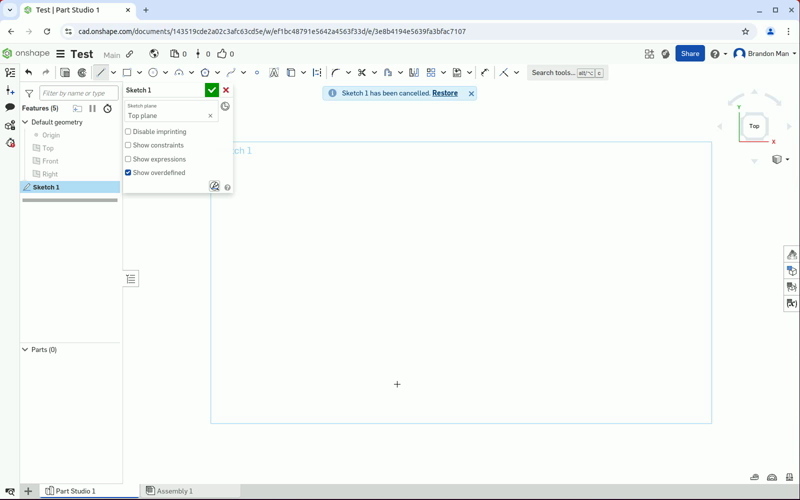
click(397, 383)
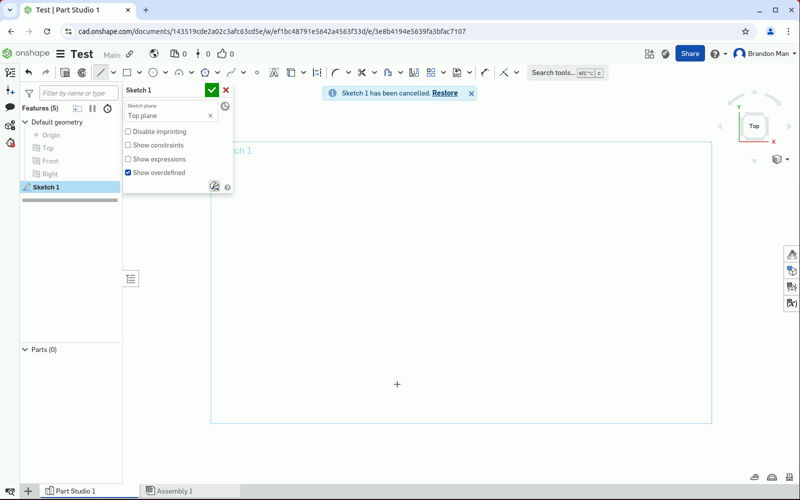
key_up(shift)
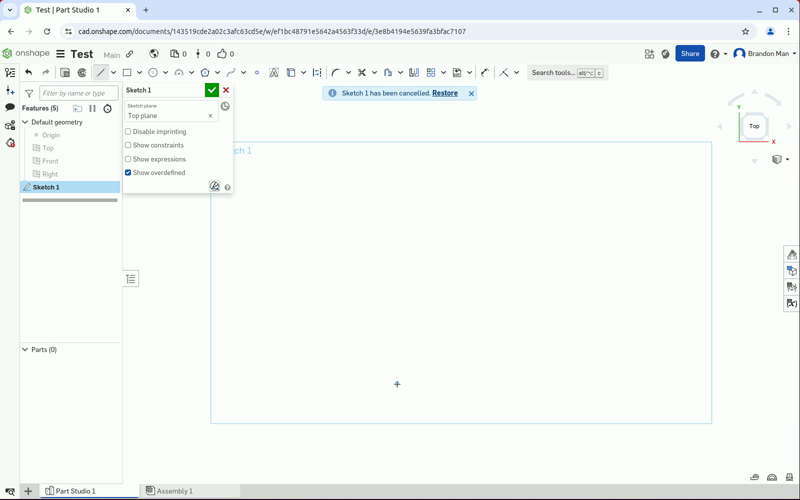
key_down(shift)
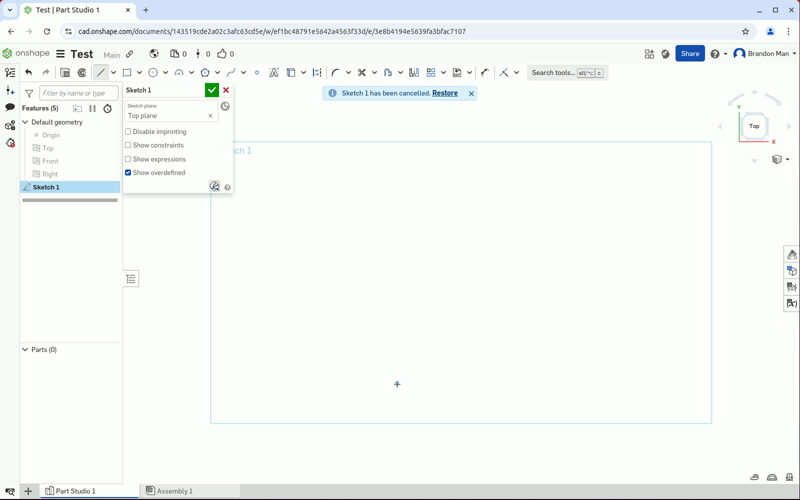
mouse_move(561, 383)
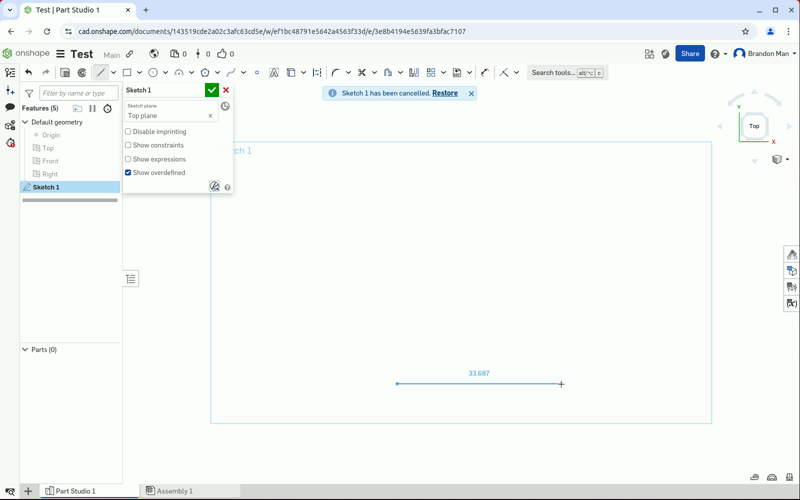
click(561, 383)
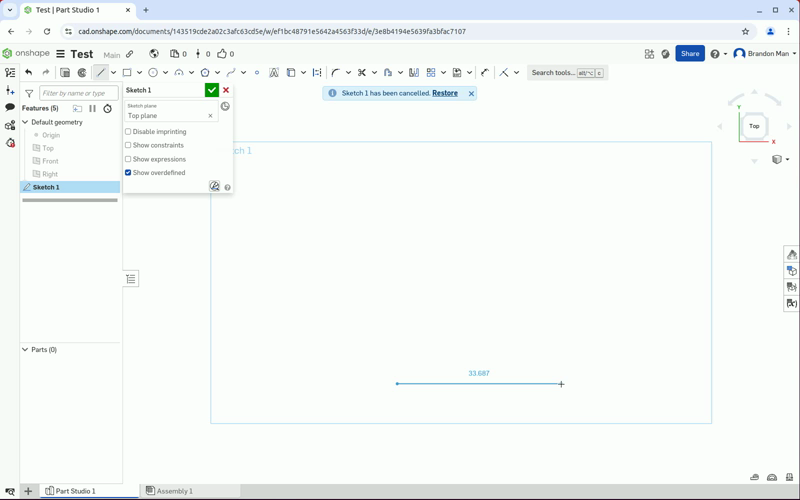
key_up(shift)
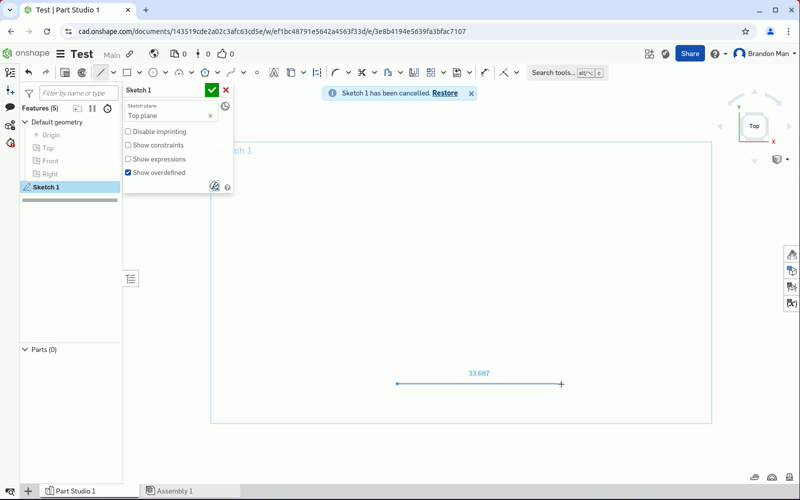
key_down(shift)
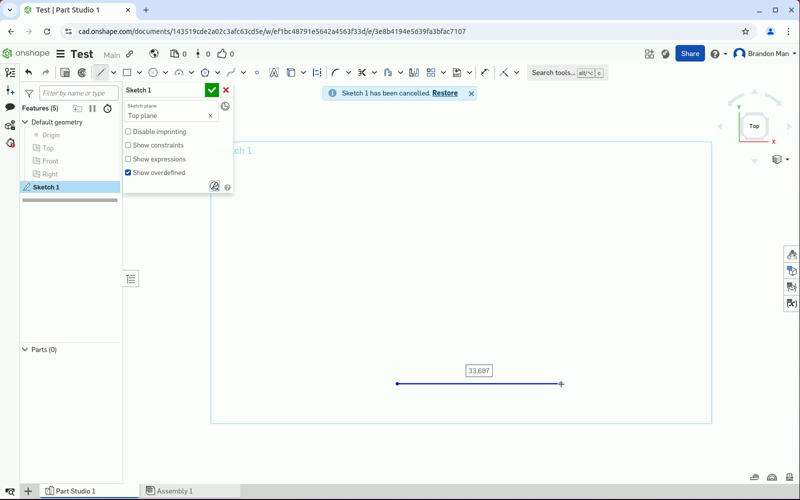
mouse_move(561, 282)
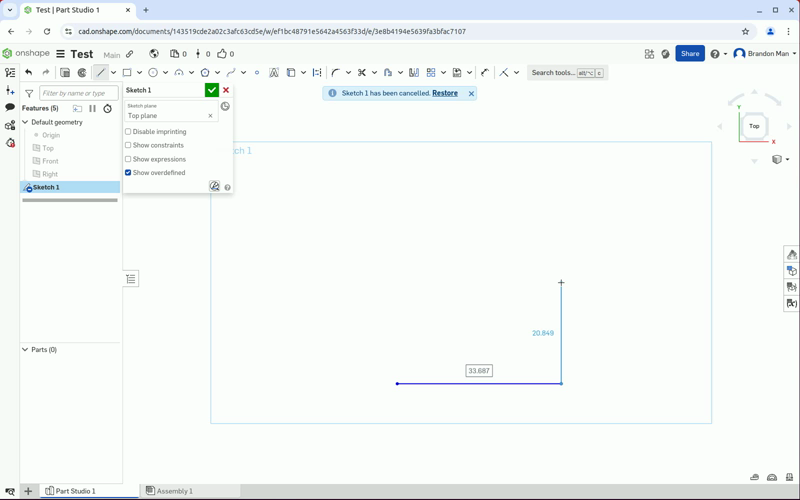
click(561, 282)
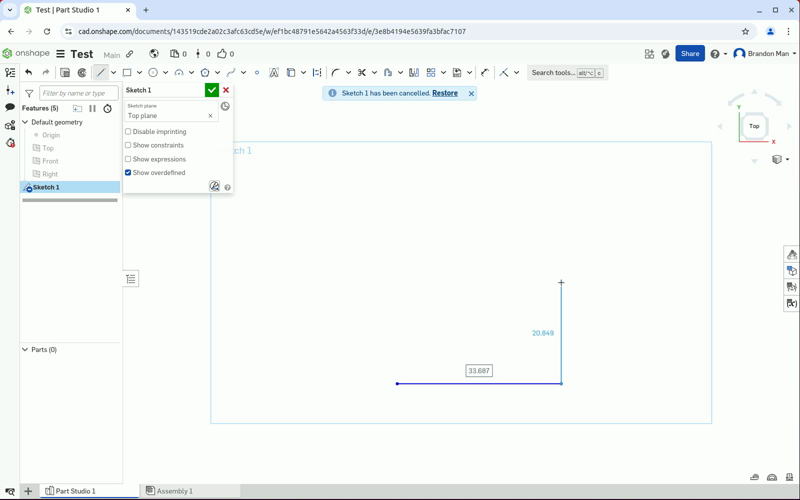
key_up(shift)
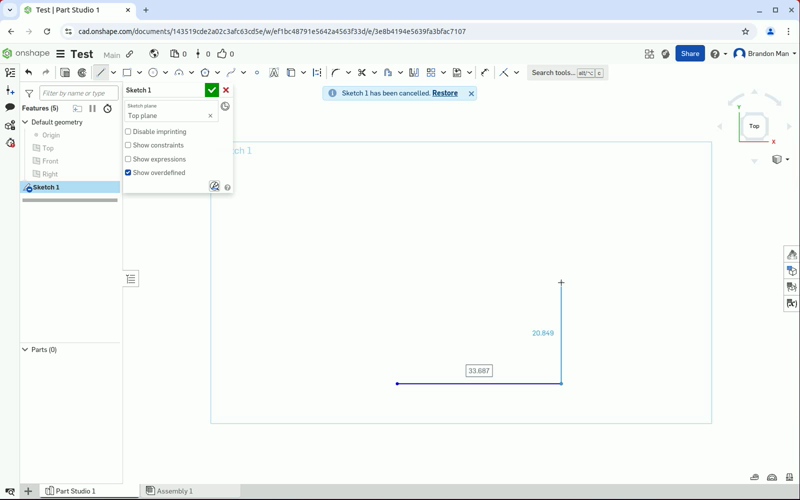
key_down(shift)
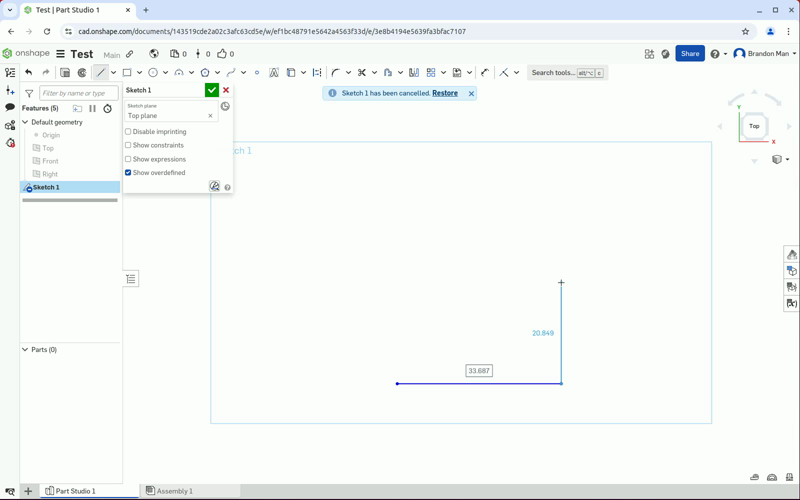
mouse_move(397, 282)
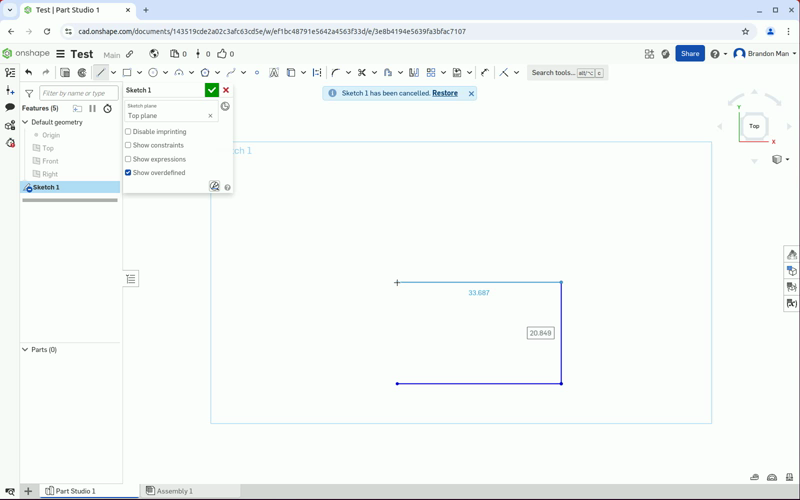
click(397, 282)
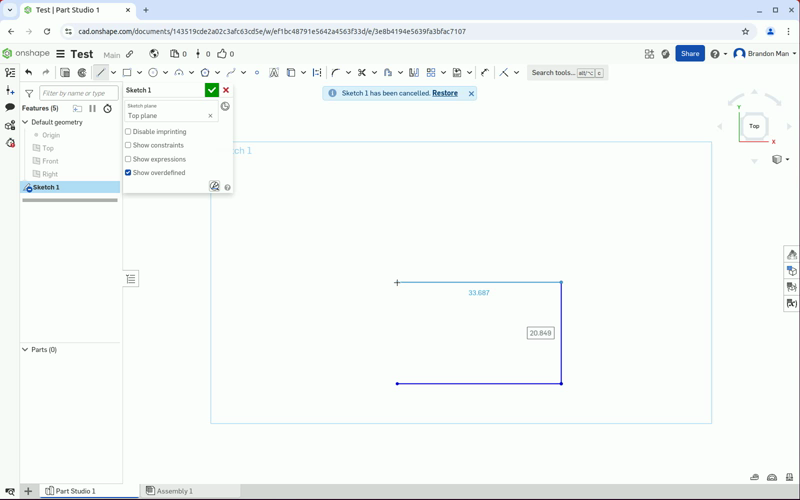
key_up(shift)
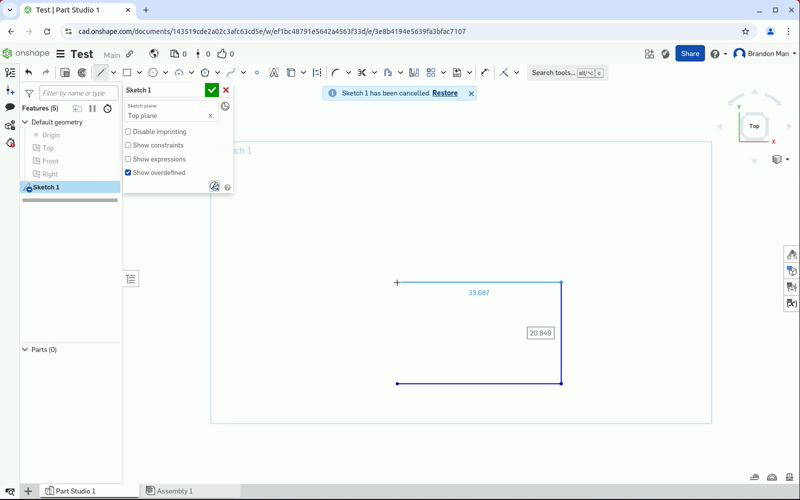
key_down(shift)
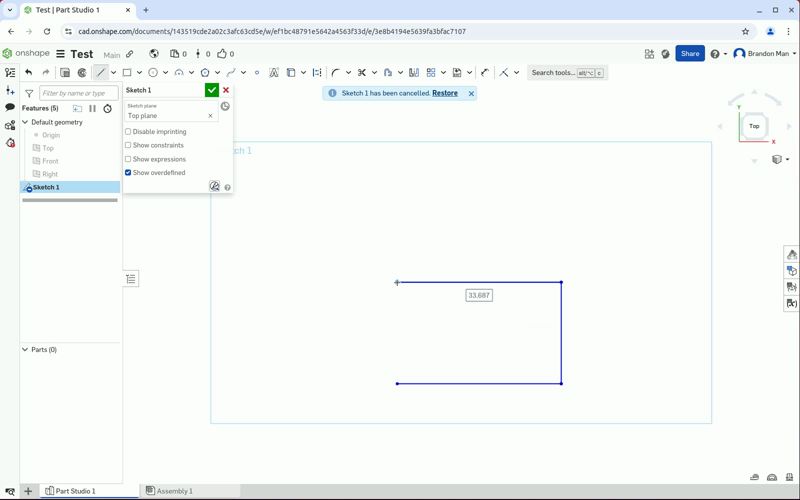
mouse_move(427, 282)
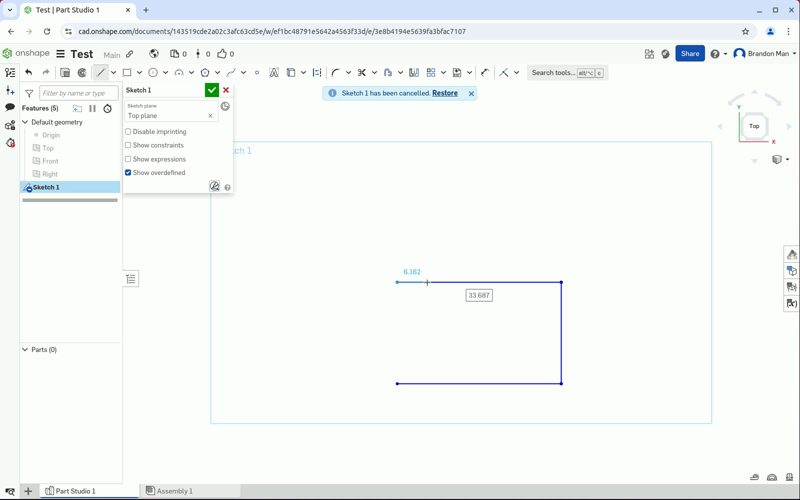
mouse_move(397, 320)
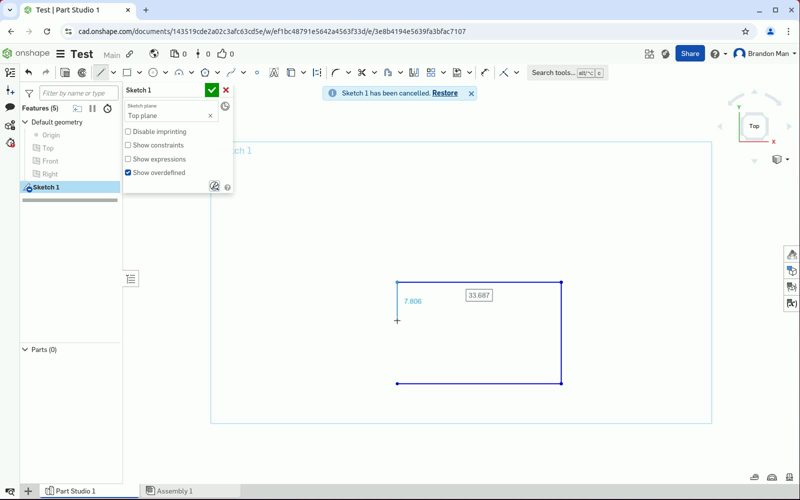
click(397, 320)
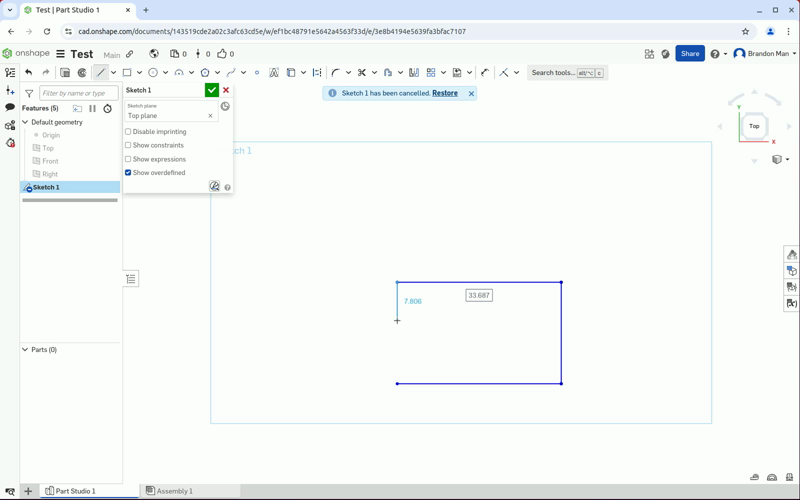
key_up(shift)
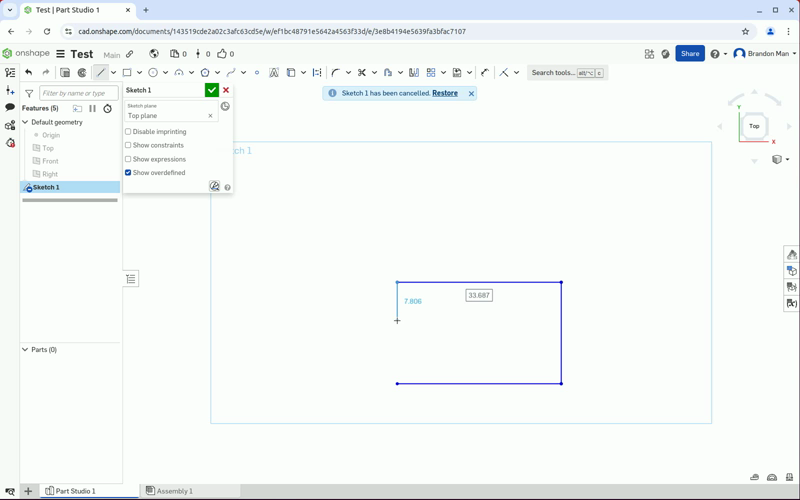
key_down(shift)
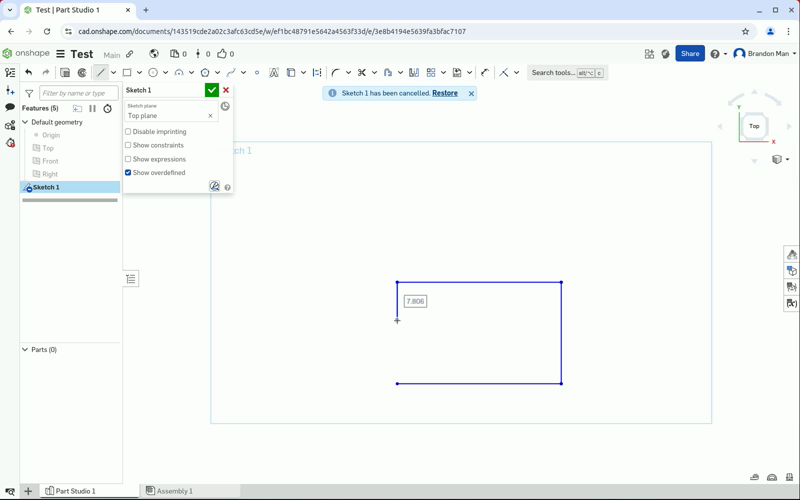
mouse_move(427, 320)
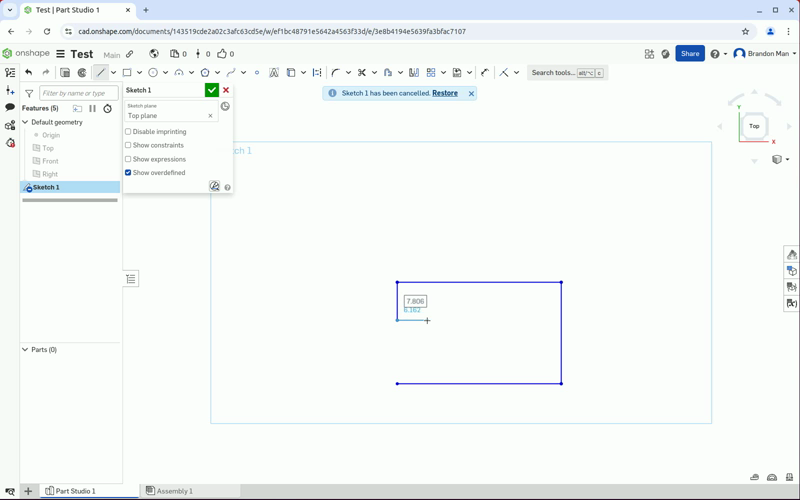
mouse_move(426, 320)
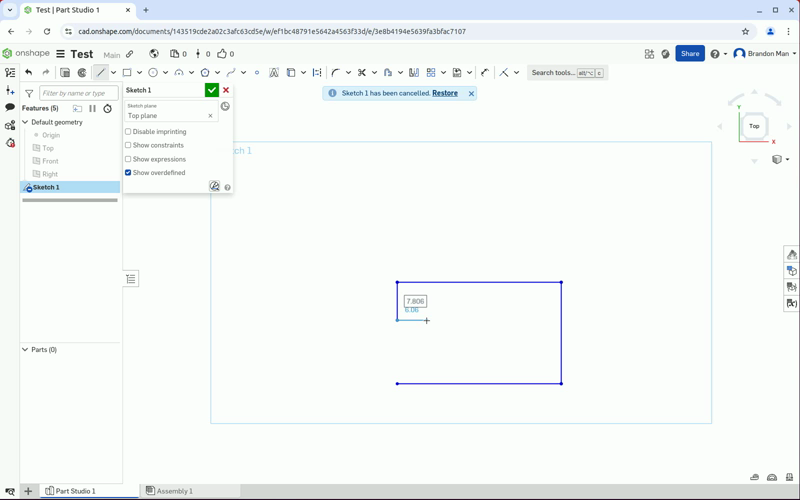
click(426, 320)
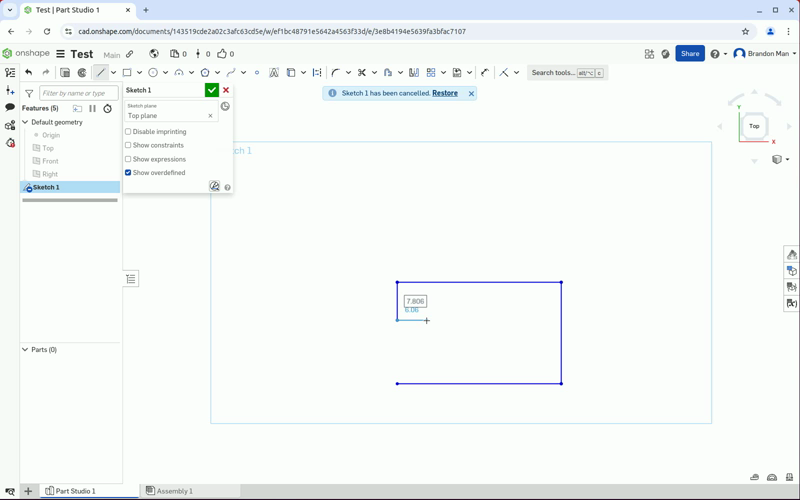
key_up(shift)
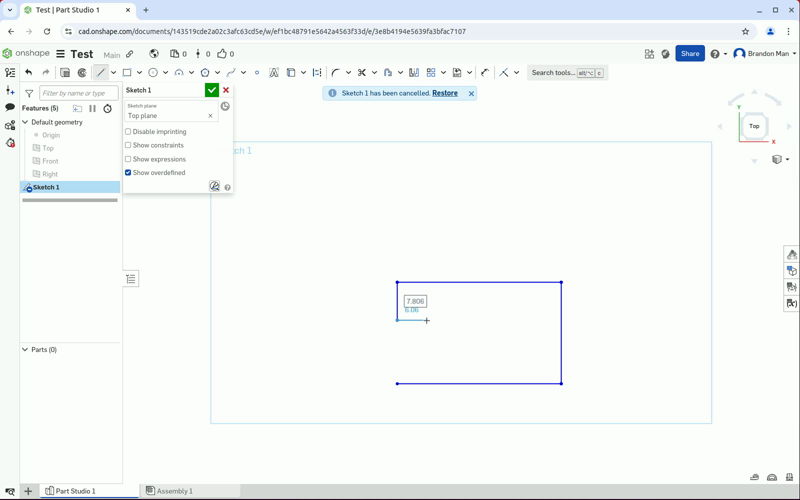
key_down(shift)
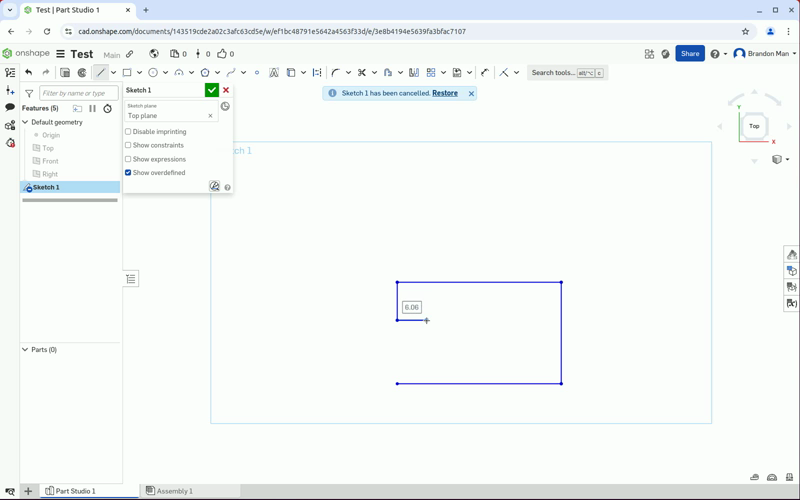
mouse_move(456, 320)
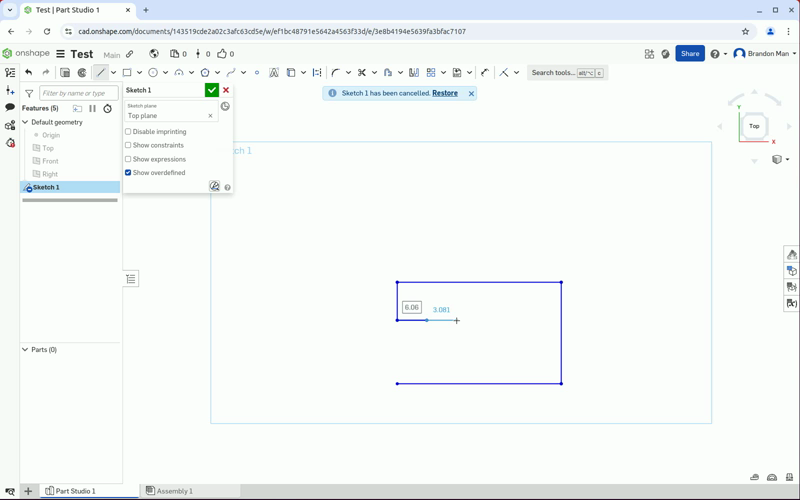
mouse_move(426, 344)
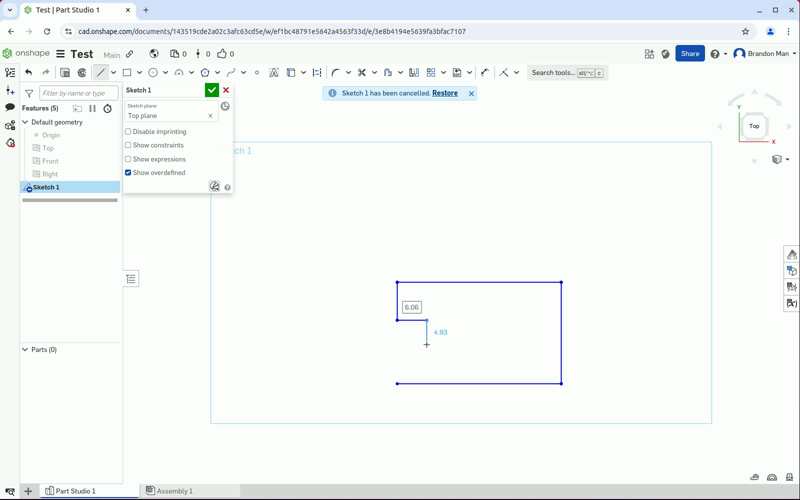
click(426, 344)
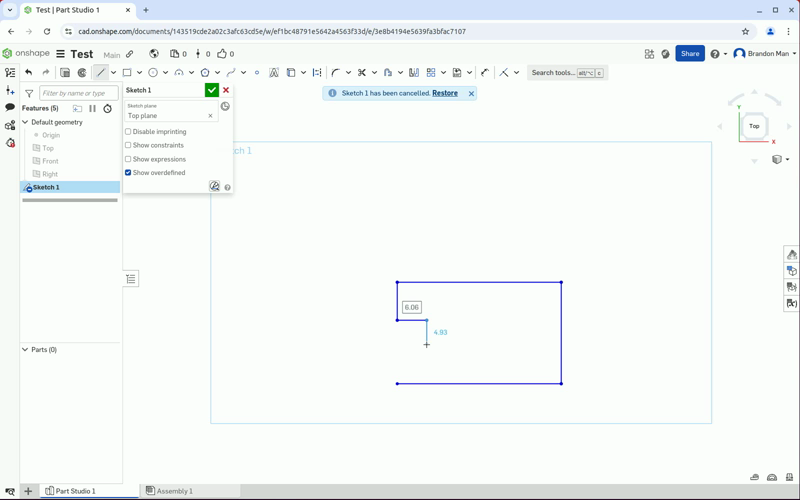
key_up(shift)
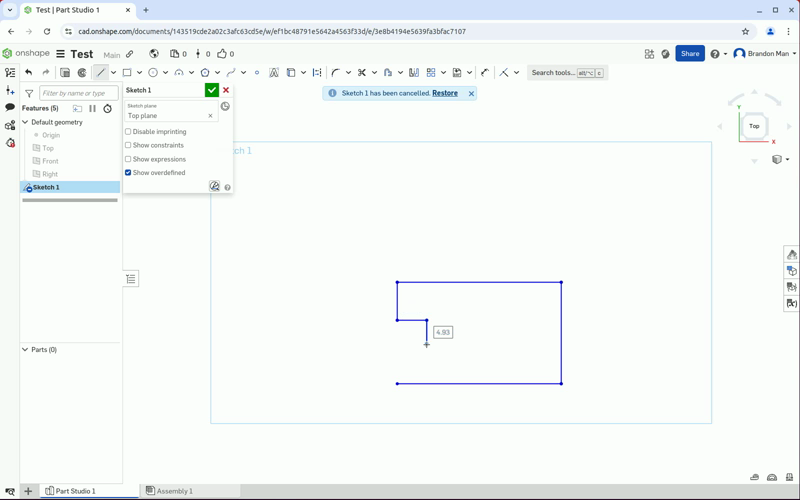
key_down(shift)
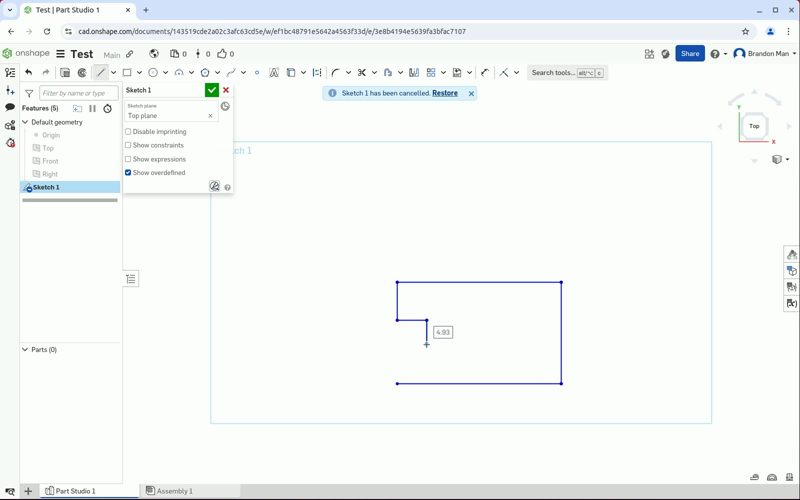
mouse_move(456, 344)
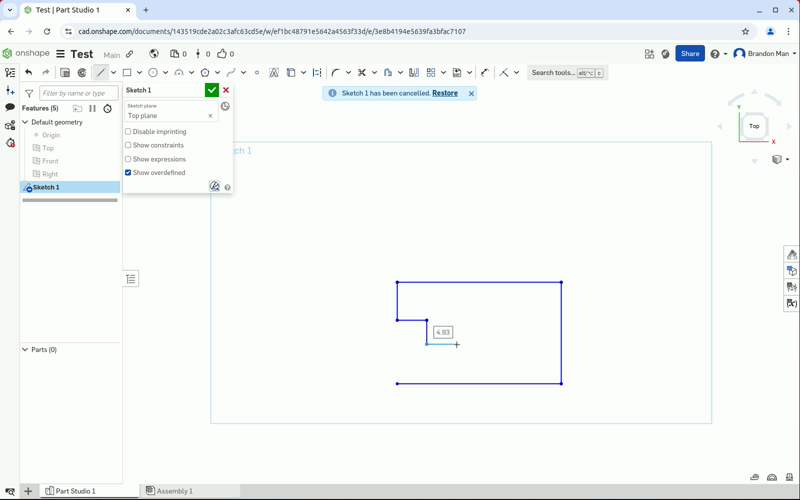
mouse_move(397, 344)
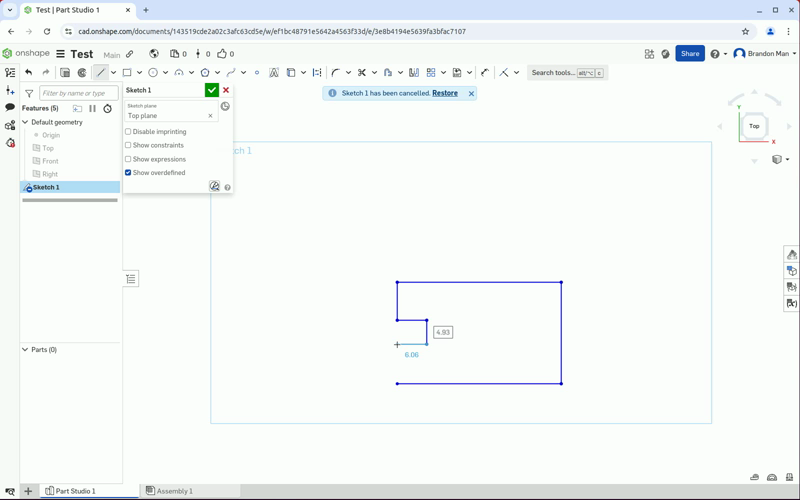
click(397, 344)
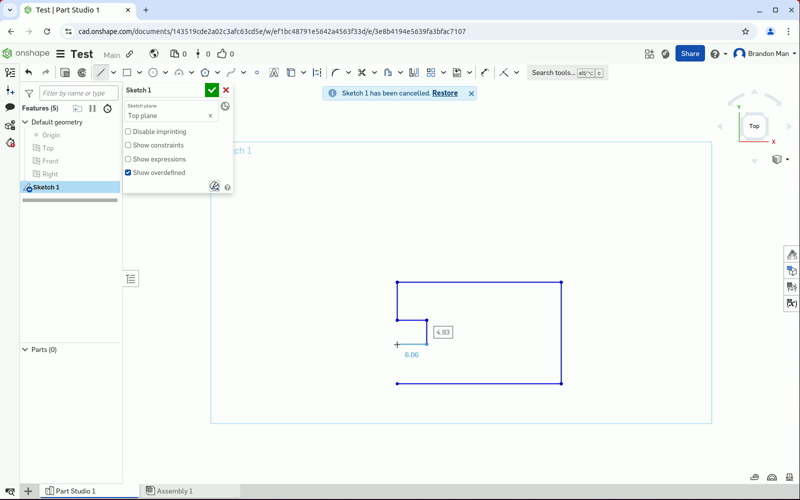
key_up(shift)
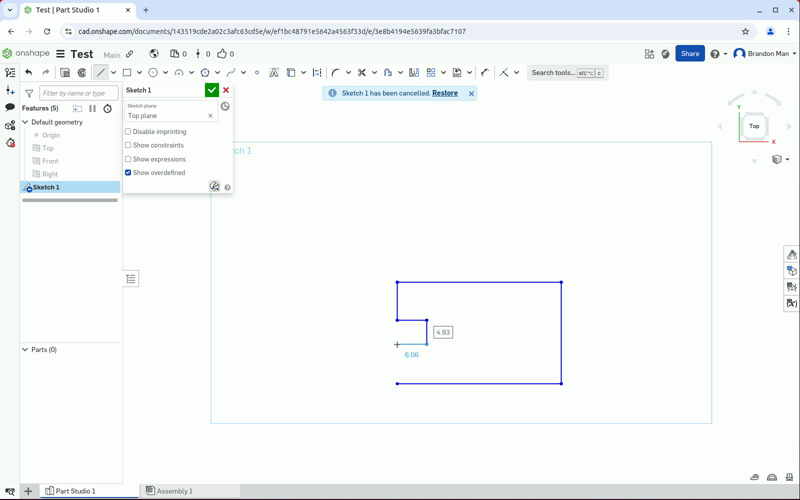
mouse_move(427, 344)
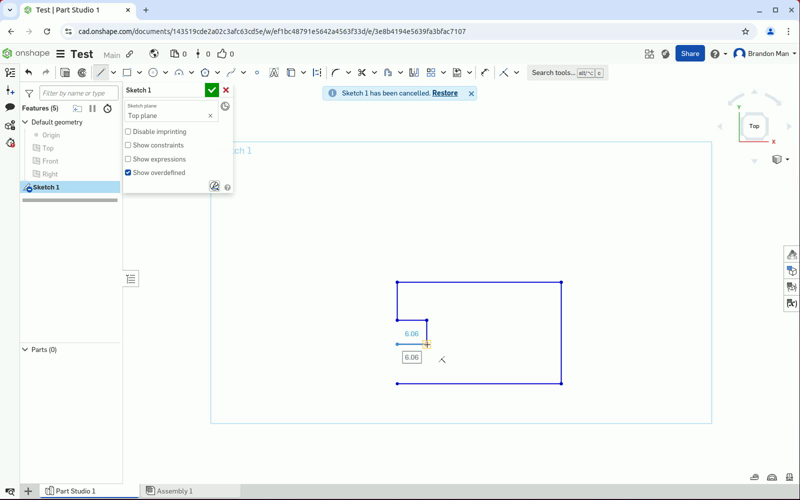
key_down(shift)
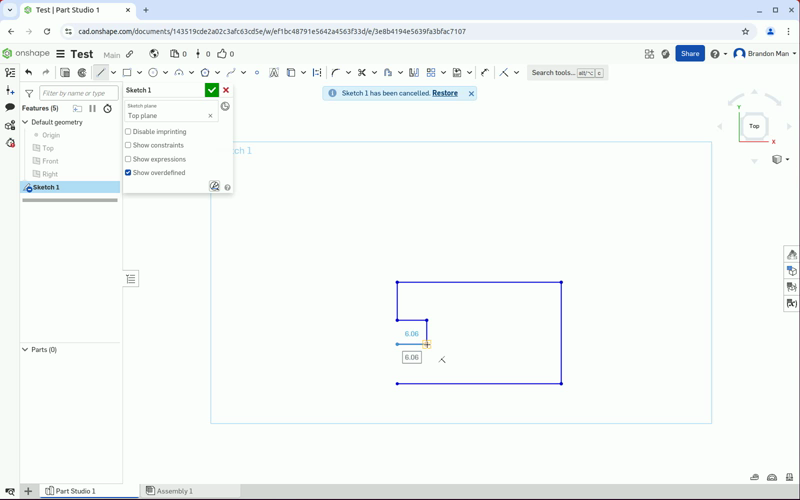
mouse_move(397, 383)
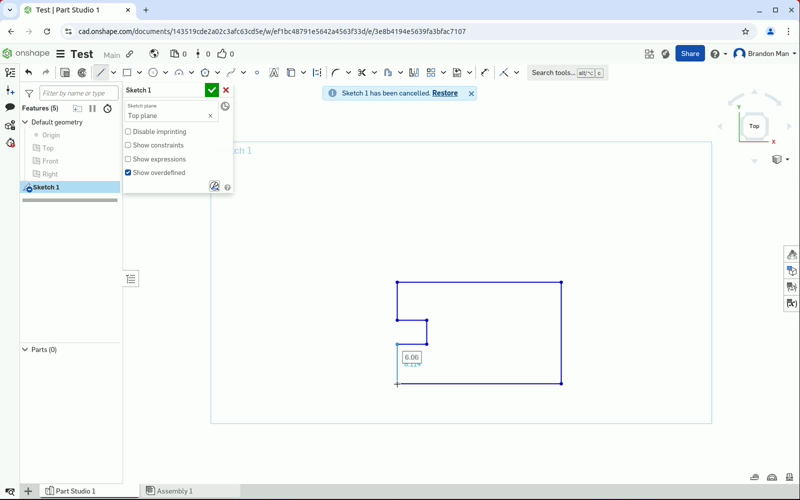
key_up(shift)
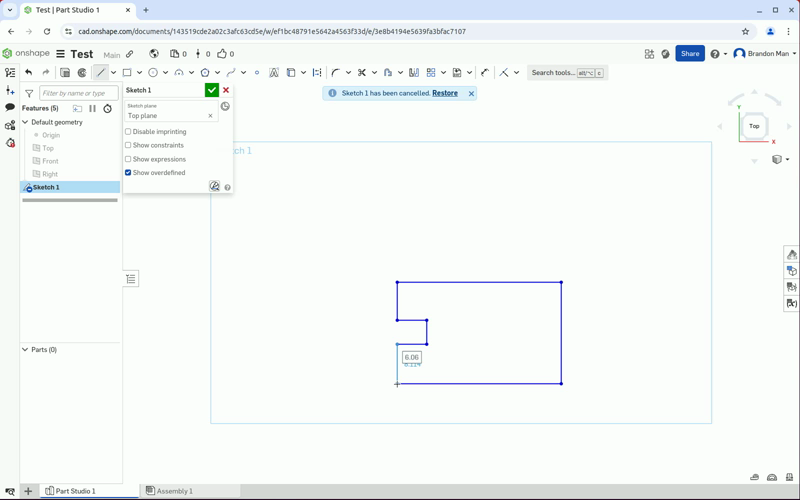
click(397, 383)
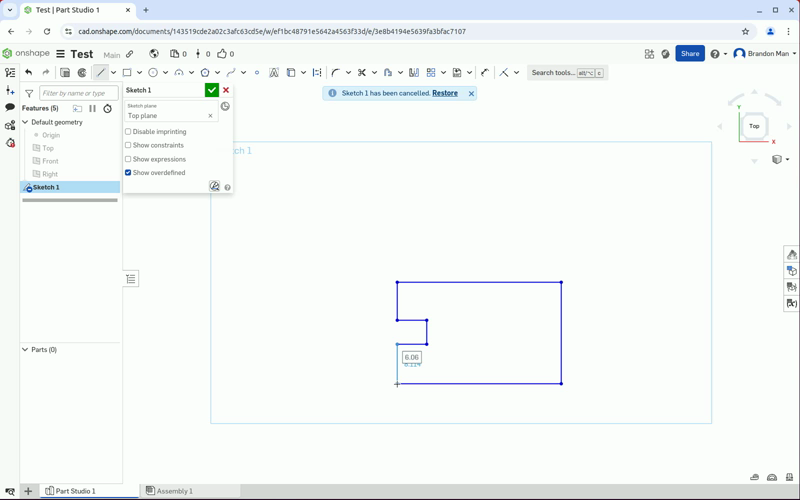
key(esc)
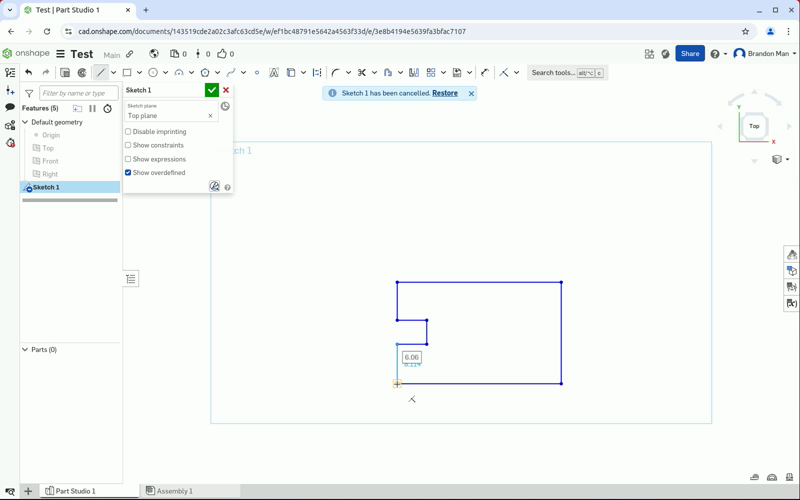
key(c)
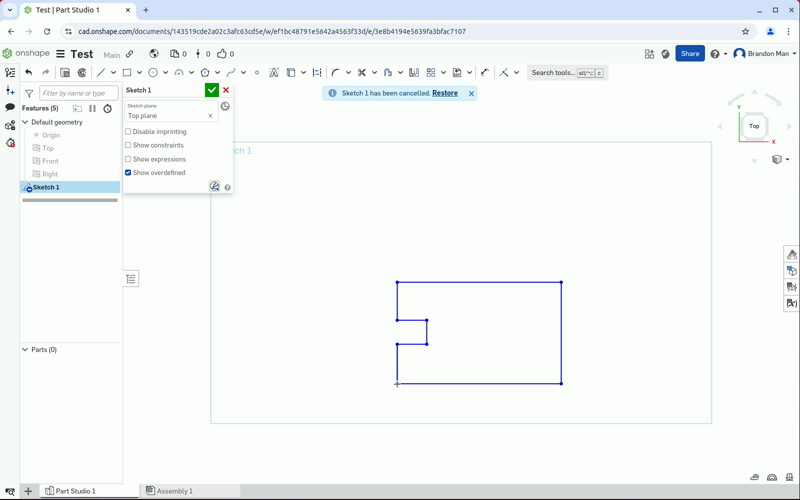
key_down(shift)
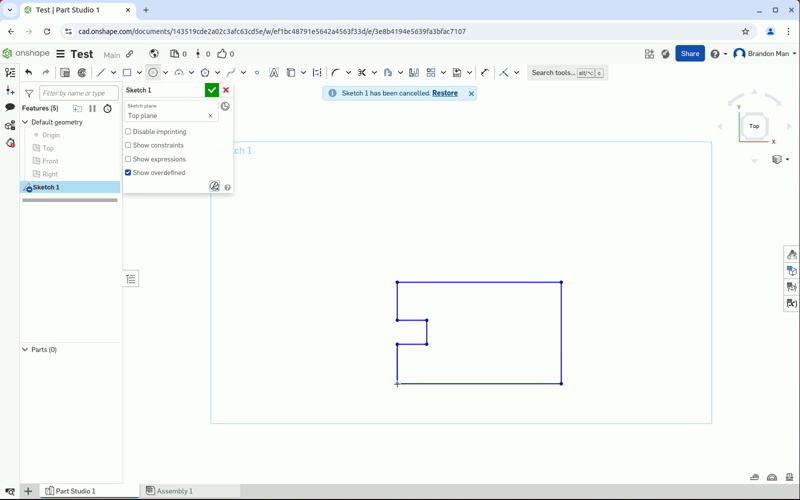
mouse_move(445, 363)
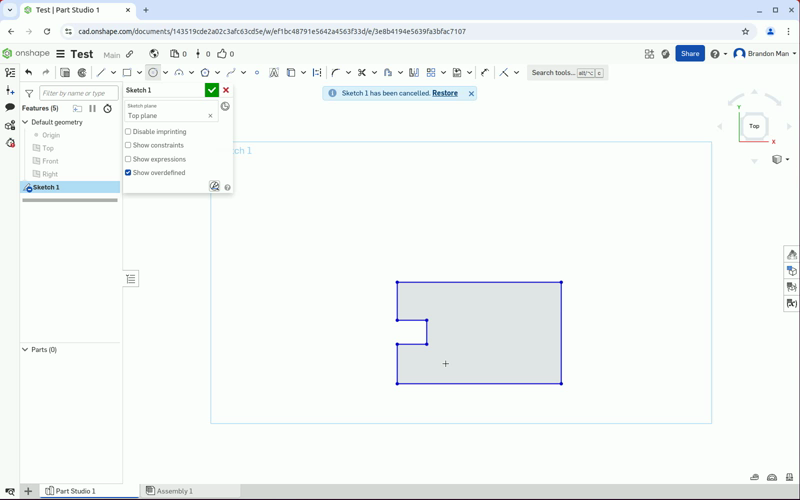
click(445, 363)
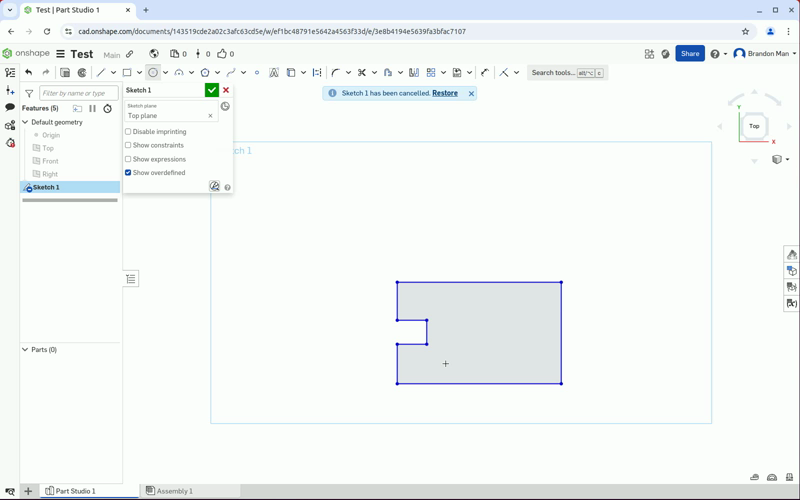
key_up(shift)
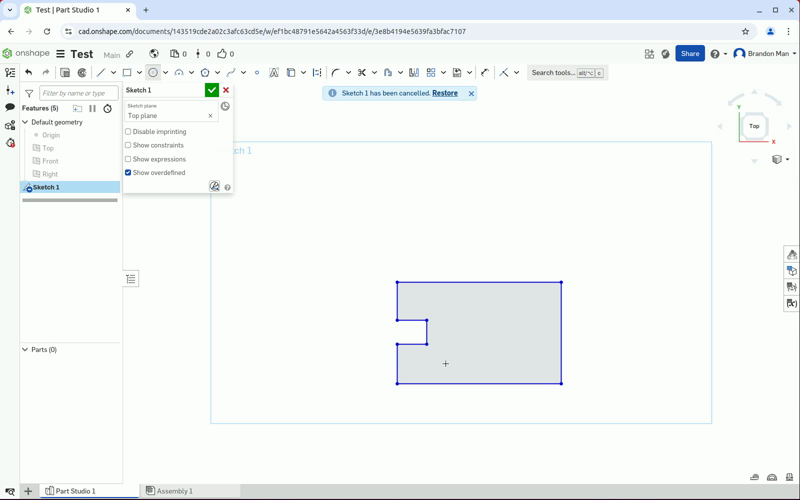
mouse_move(454, 363)
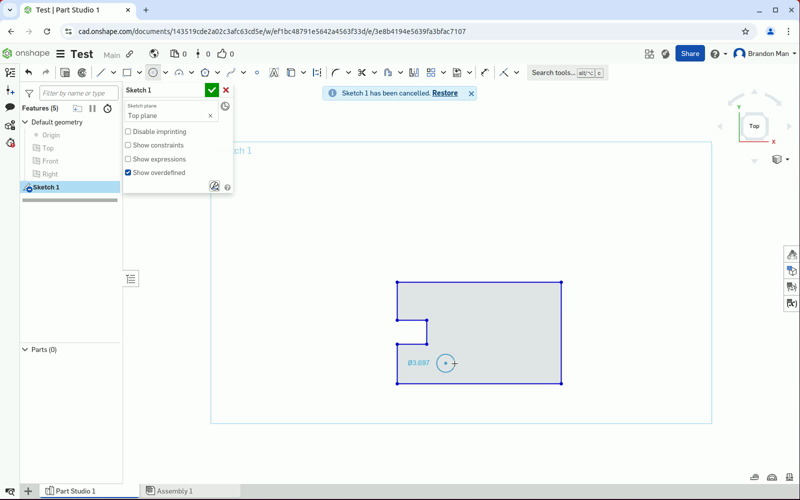
click(454, 363)
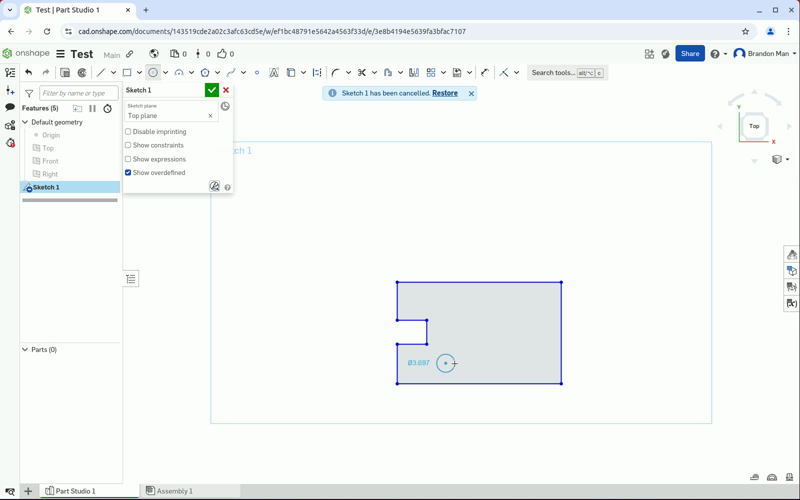
key(esc)
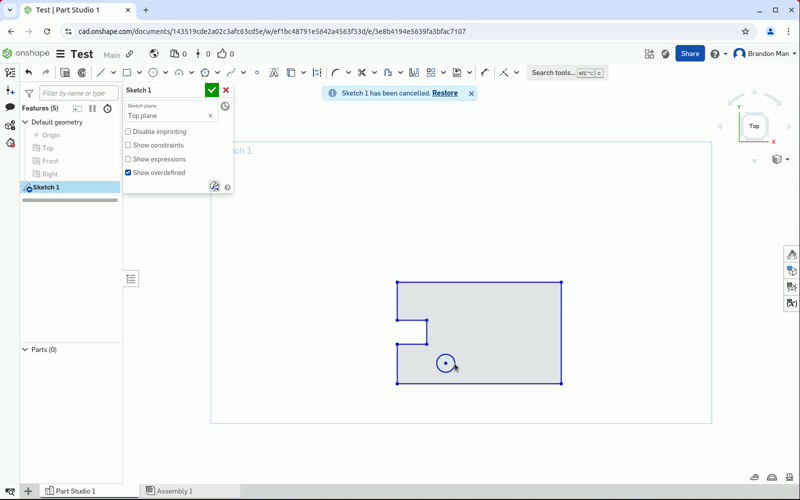
key(c)
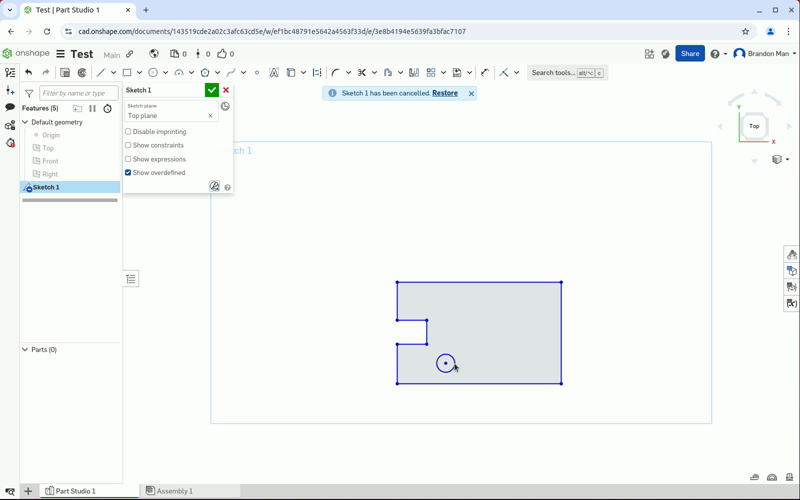
key_down(shift)
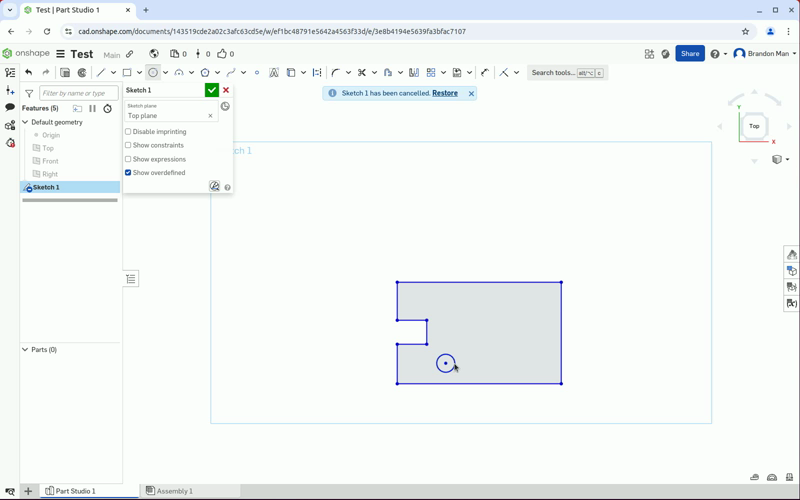
mouse_move(445, 301)
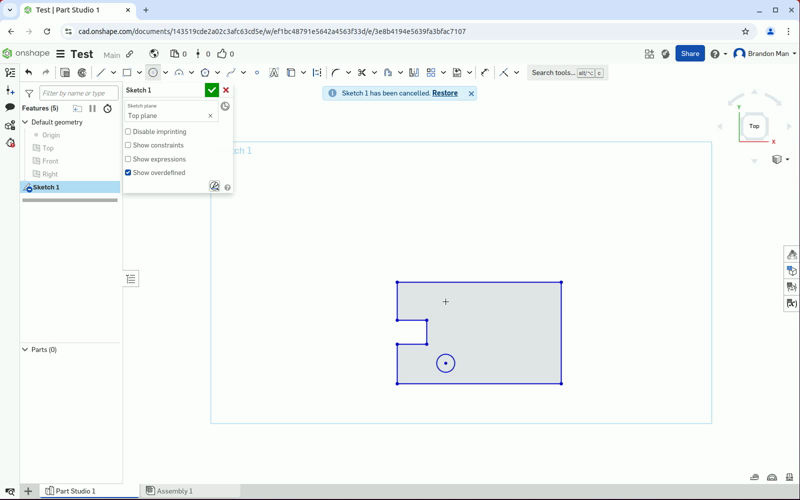
click(445, 301)
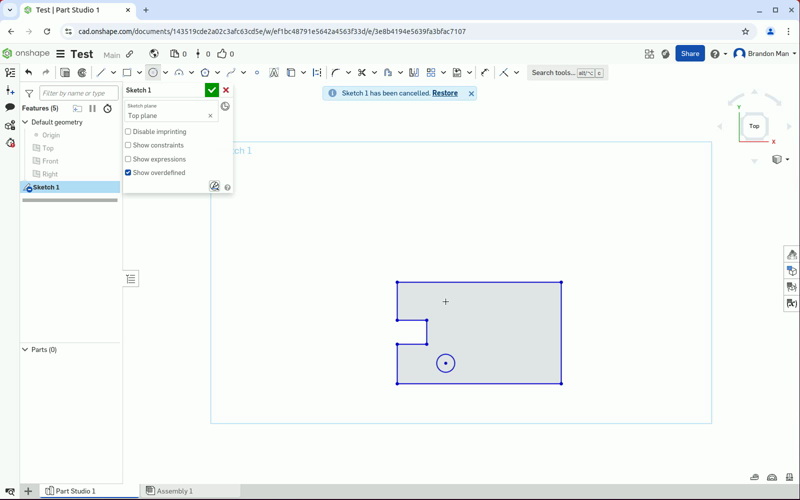
key_up(shift)
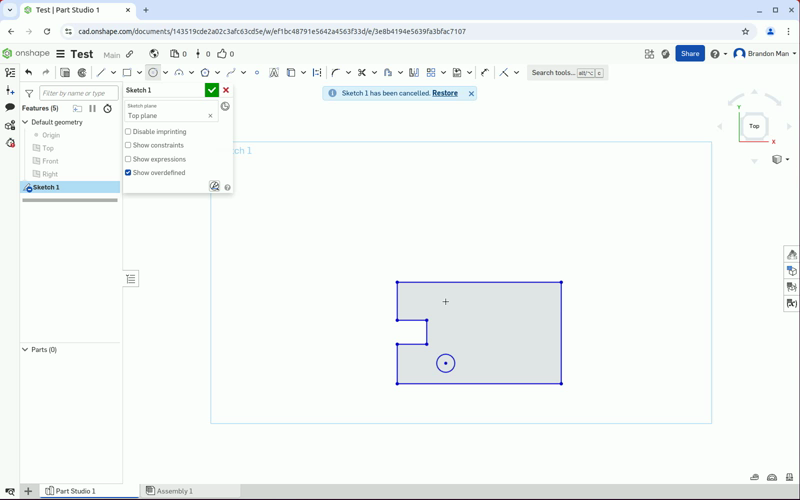
mouse_move(454, 301)
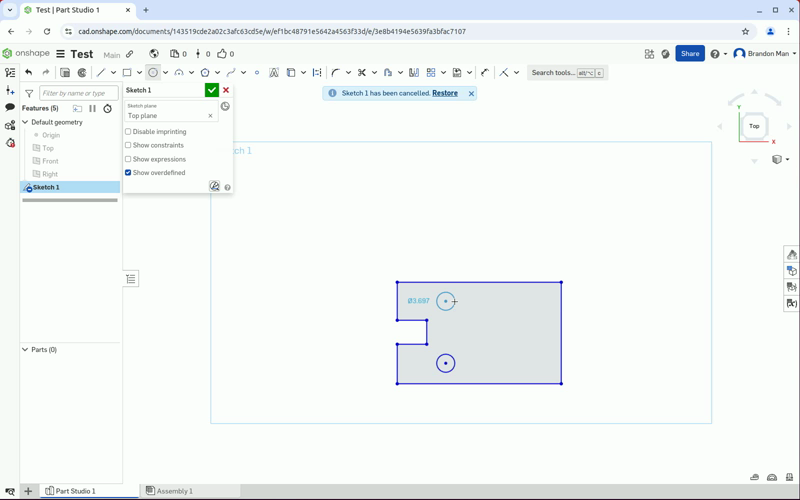
click(454, 301)
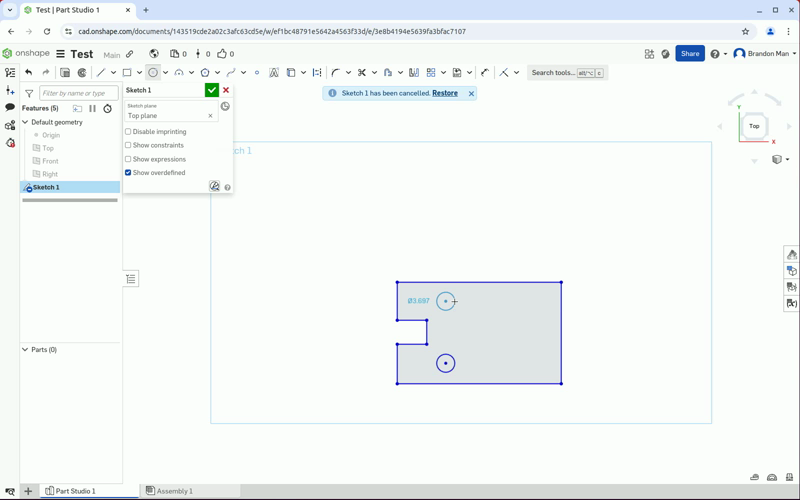
key(esc)
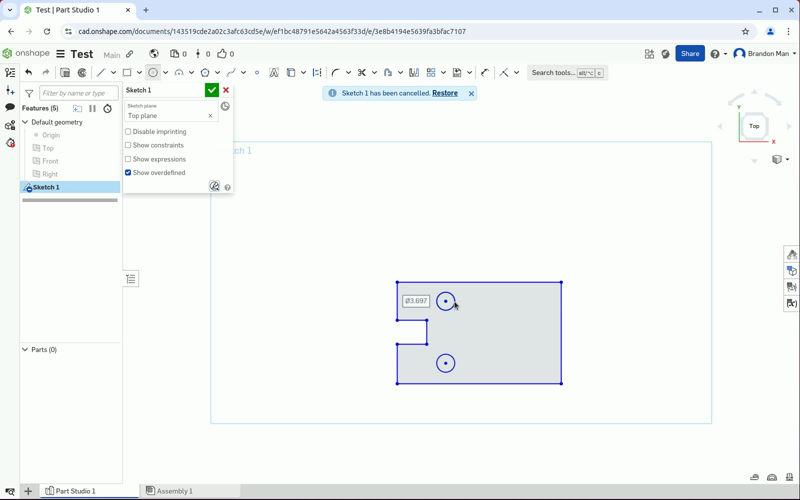
key(l)
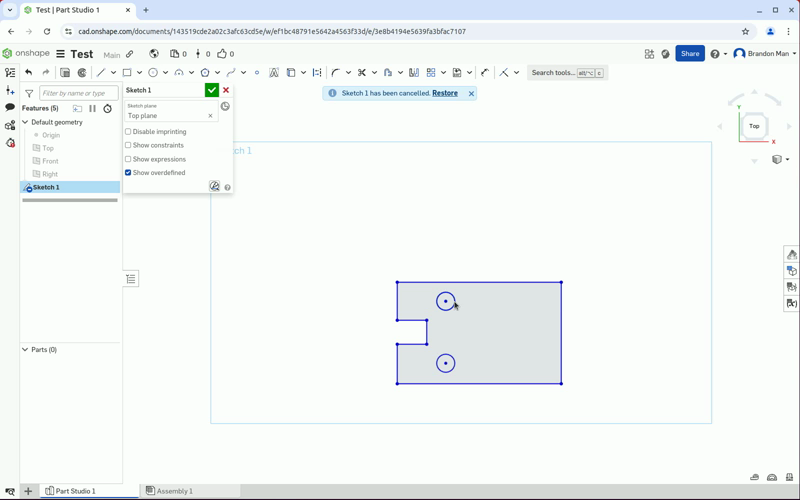
key_down(shift)
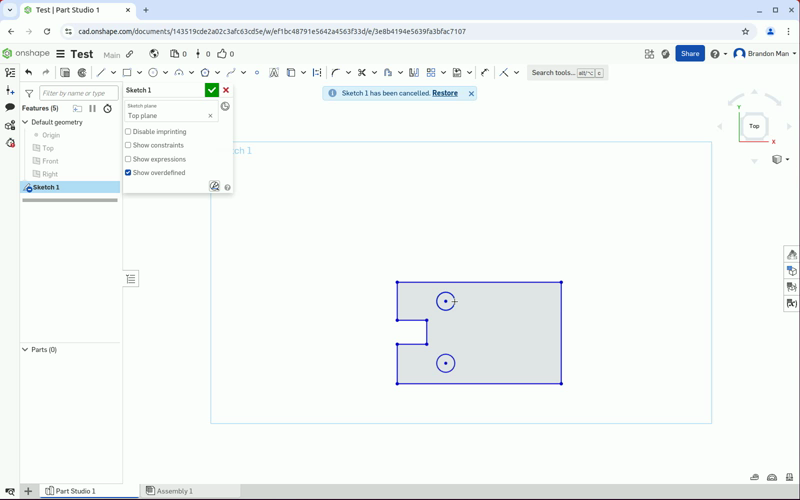
mouse_move(474, 369)
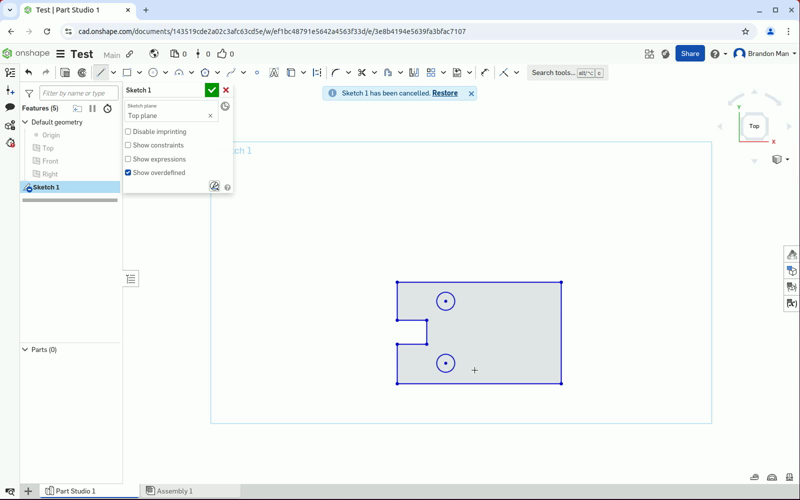
click(474, 369)
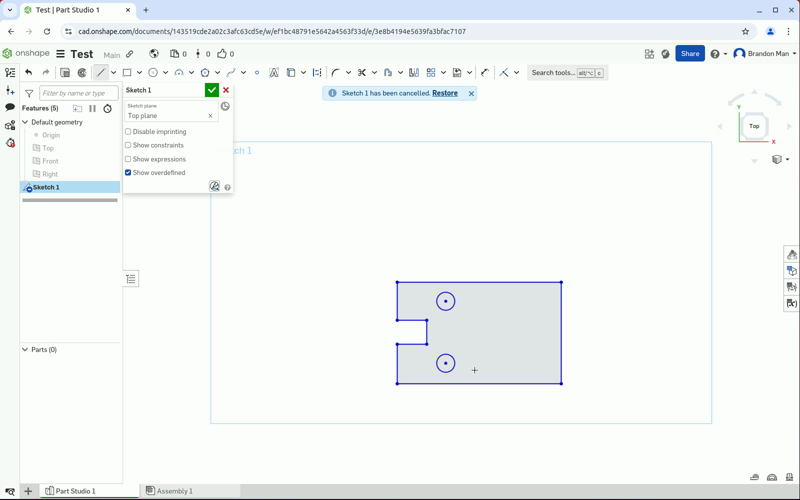
key_up(shift)
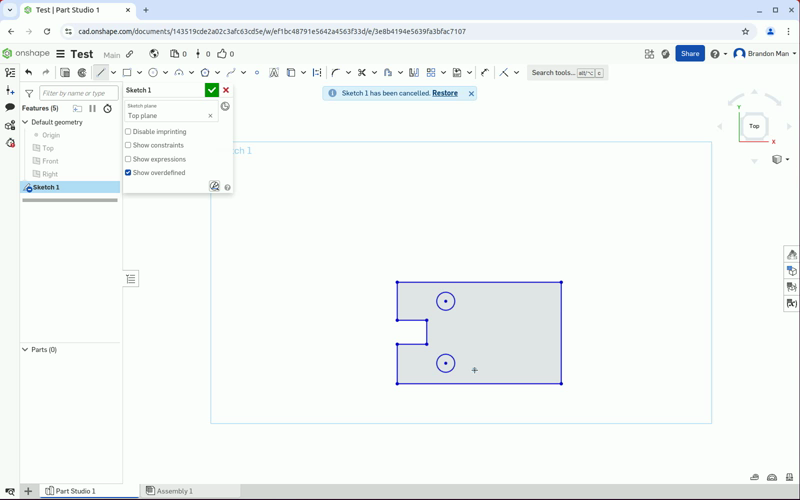
key_down(shift)
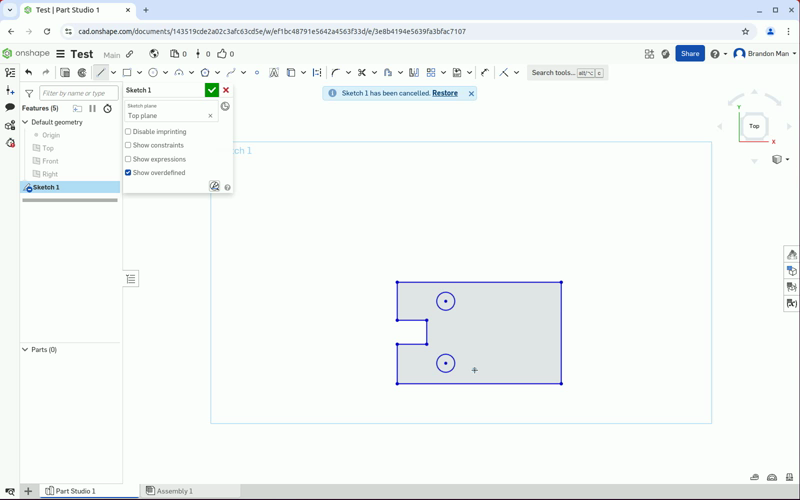
mouse_move(504, 369)
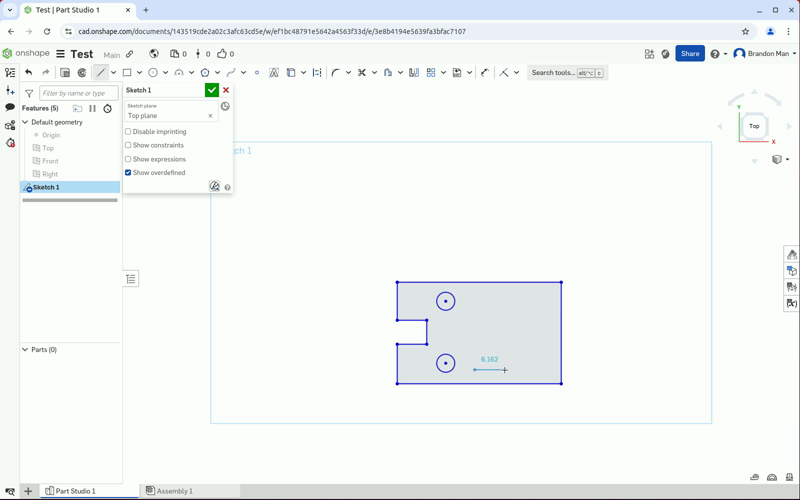
mouse_move(499, 369)
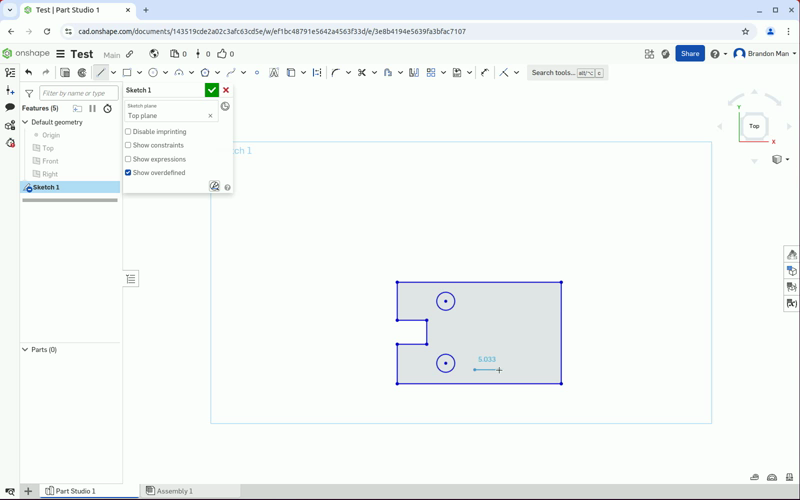
click(499, 369)
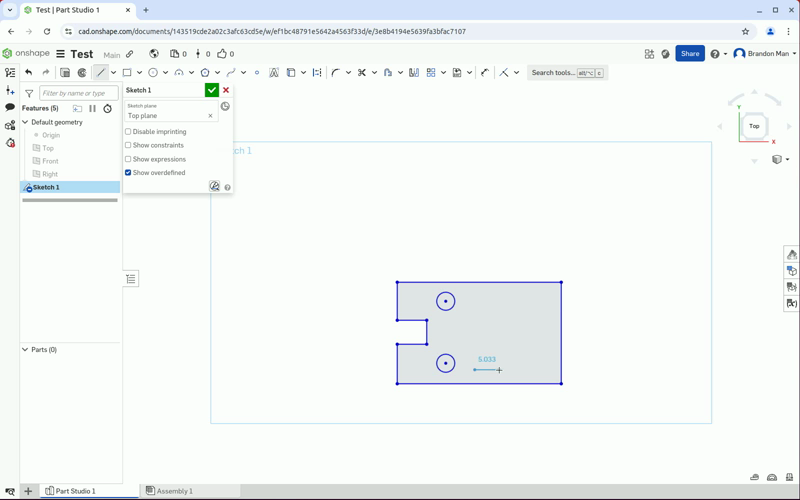
key_up(shift)
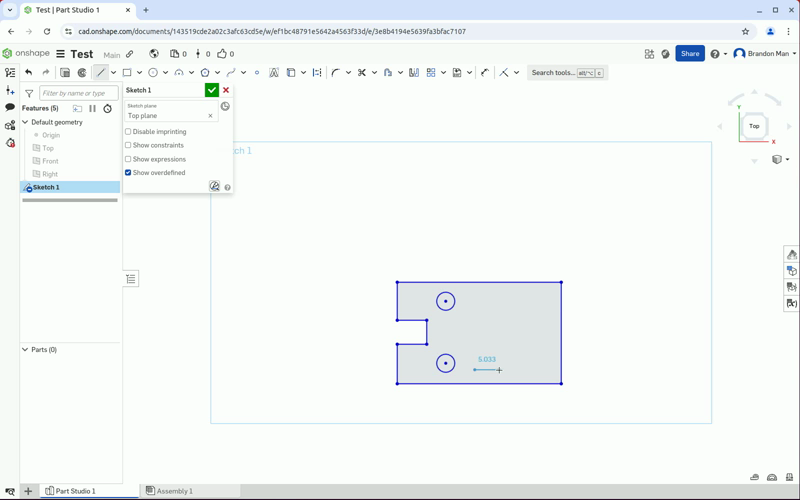
key_down(shift)
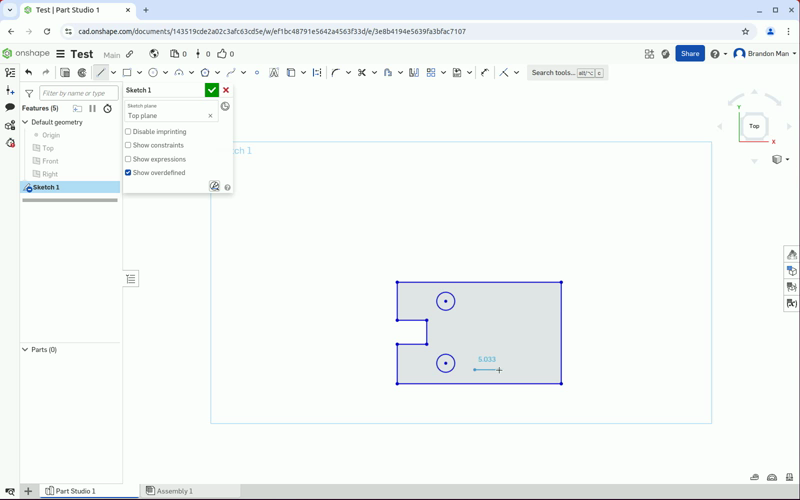
mouse_move(499, 295)
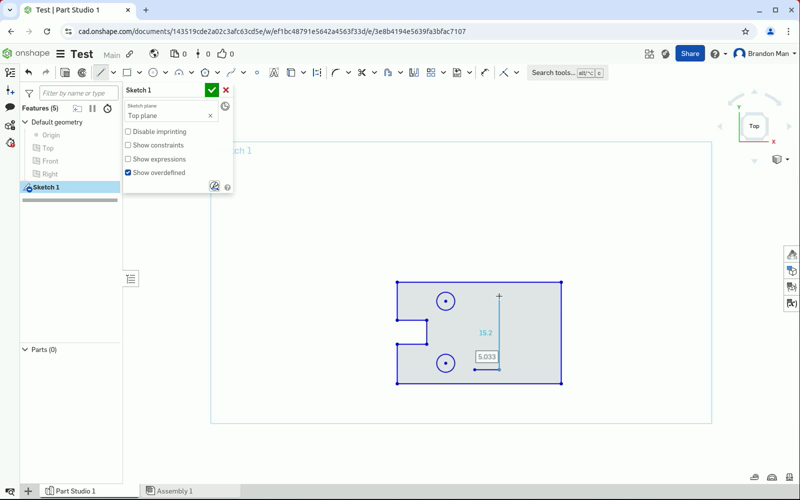
click(499, 295)
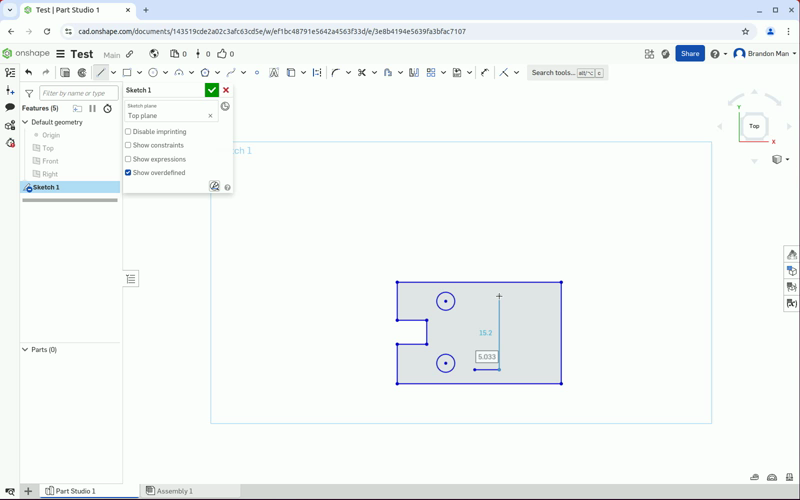
key_up(shift)
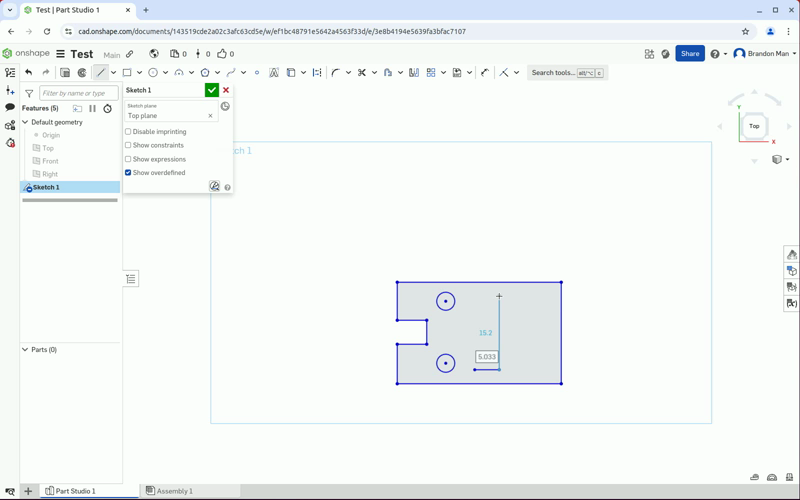
key_down(shift)
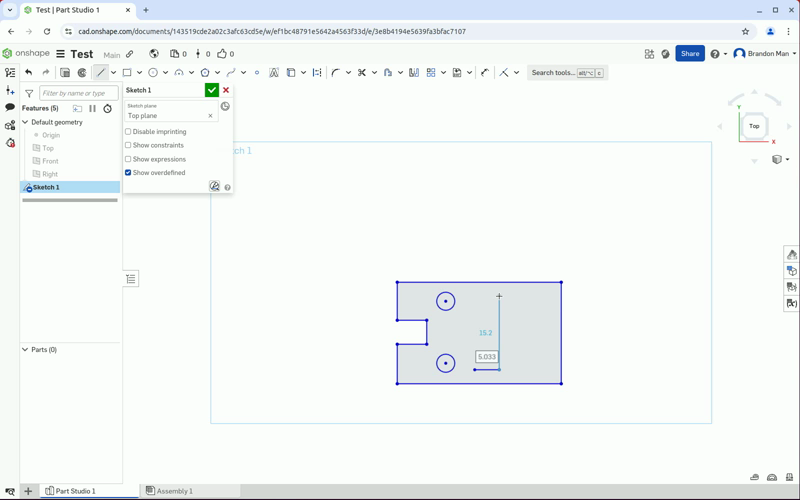
mouse_move(529, 295)
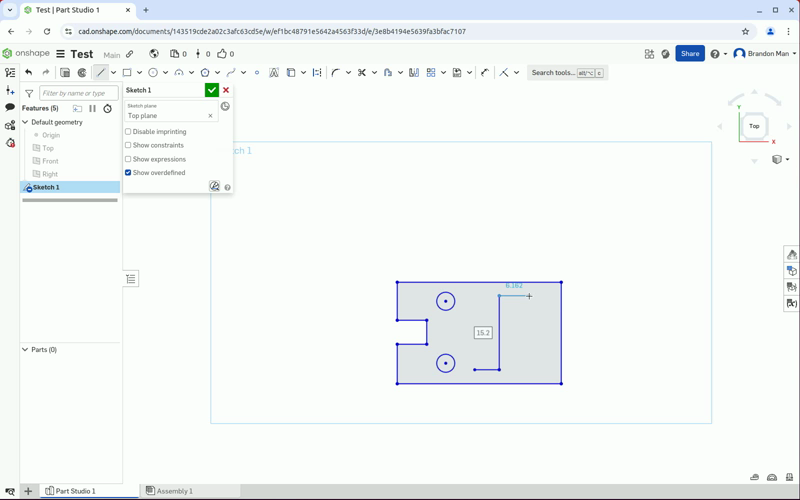
mouse_move(474, 295)
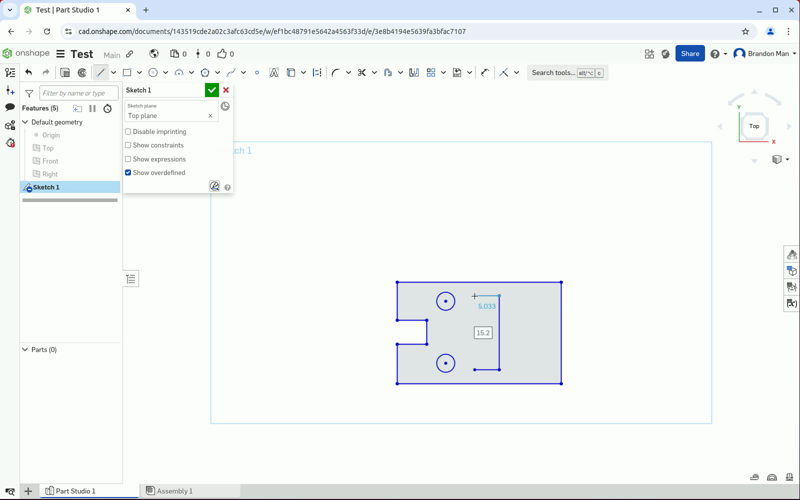
click(474, 295)
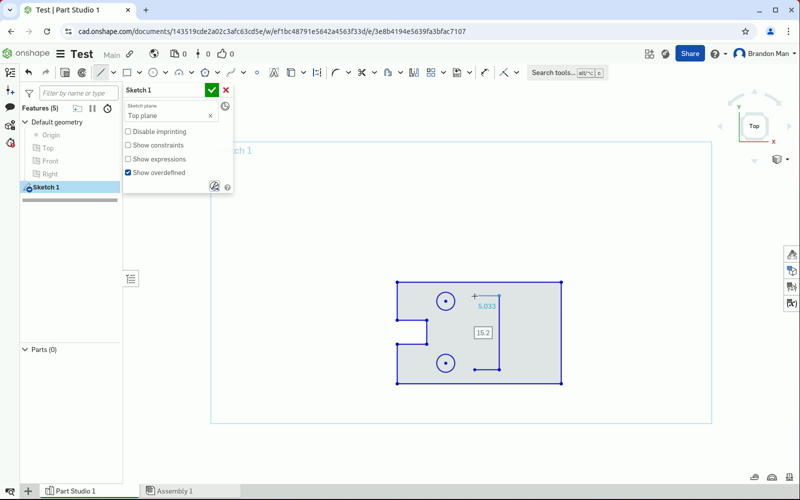
key_up(shift)
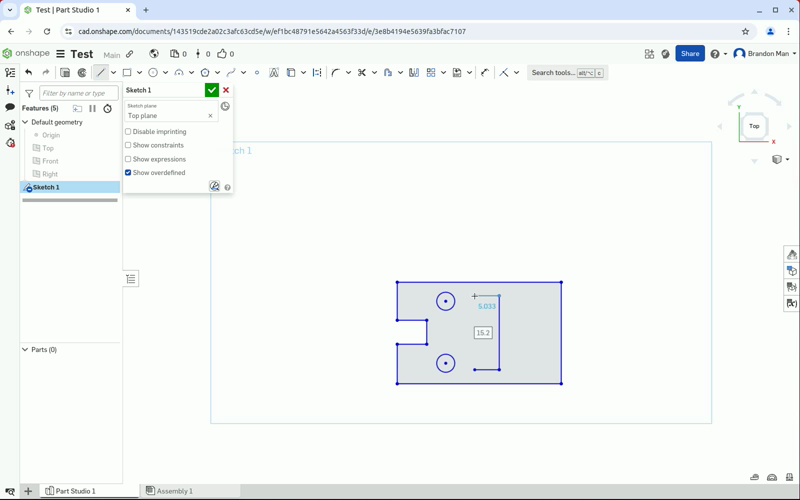
key_down(shift)
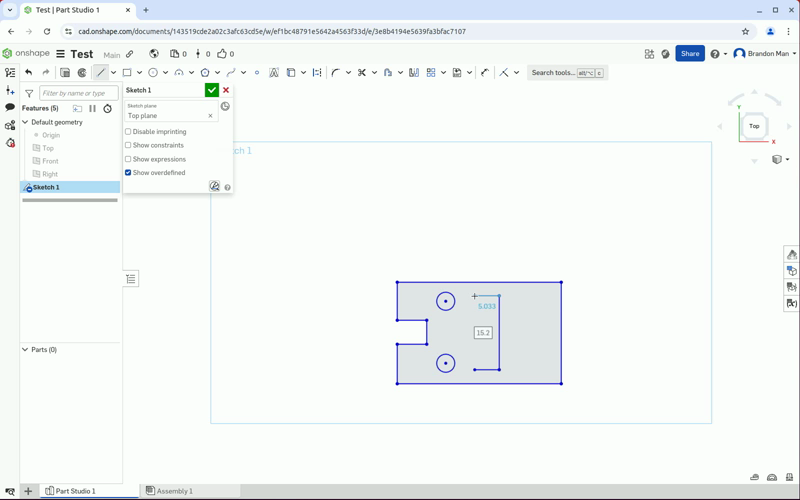
mouse_move(474, 369)
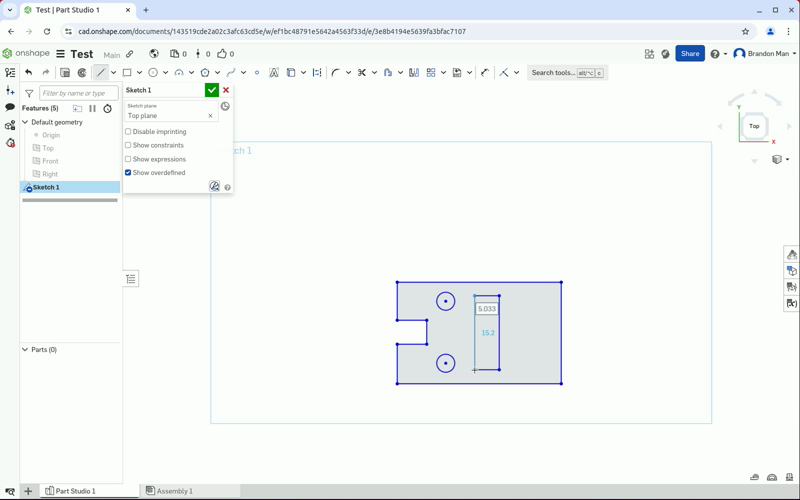
key_up(shift)
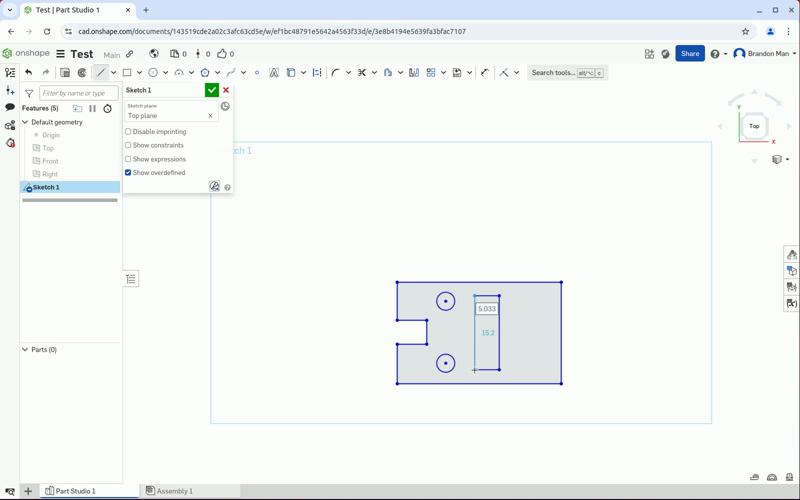
click(474, 369)
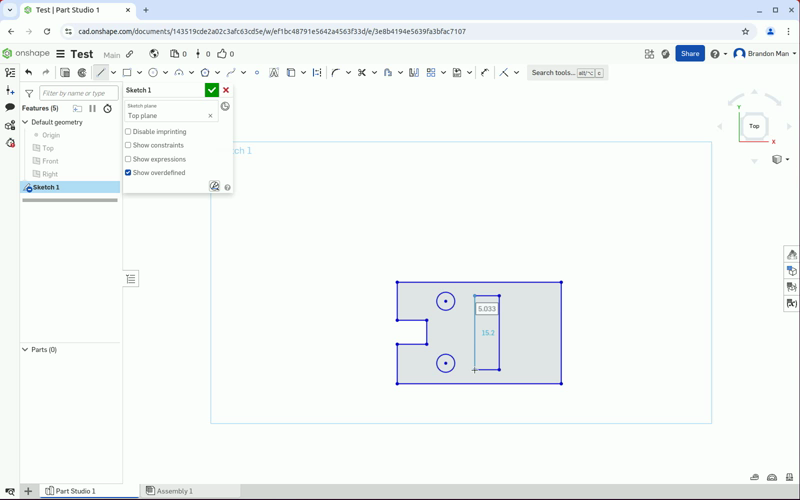
key(esc)
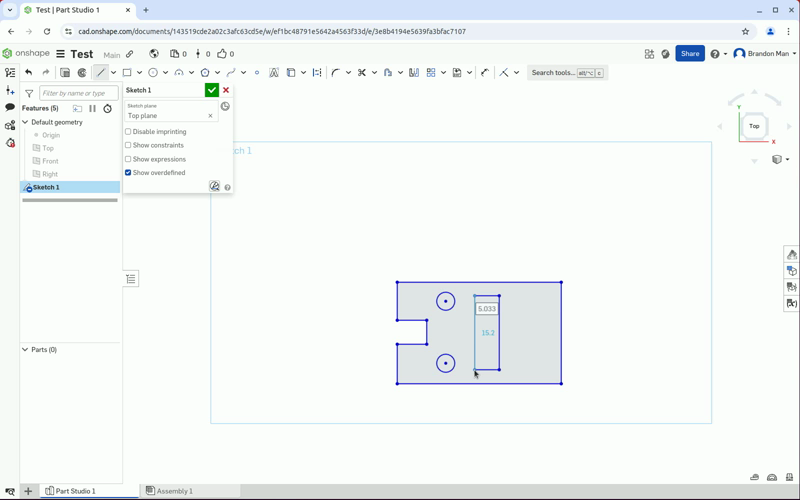
key(l)
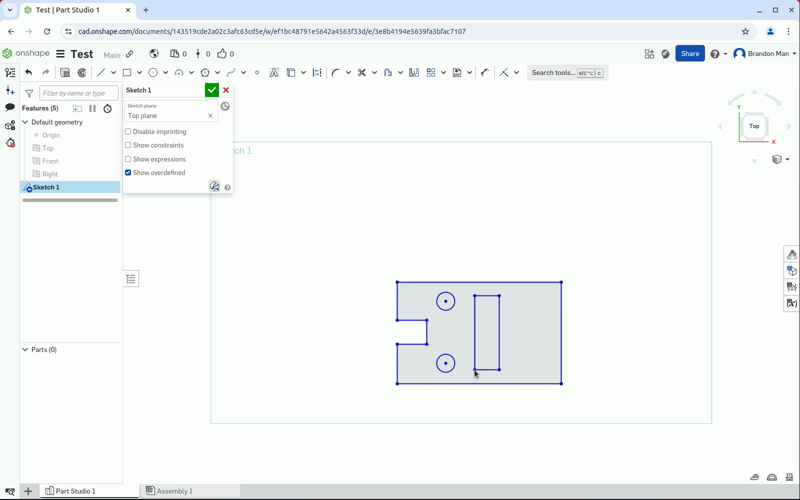
key_down(shift)
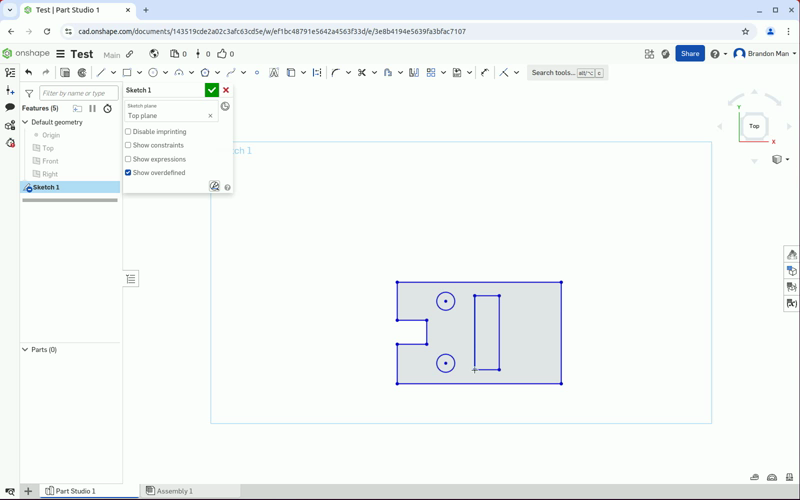
mouse_move(511, 375)
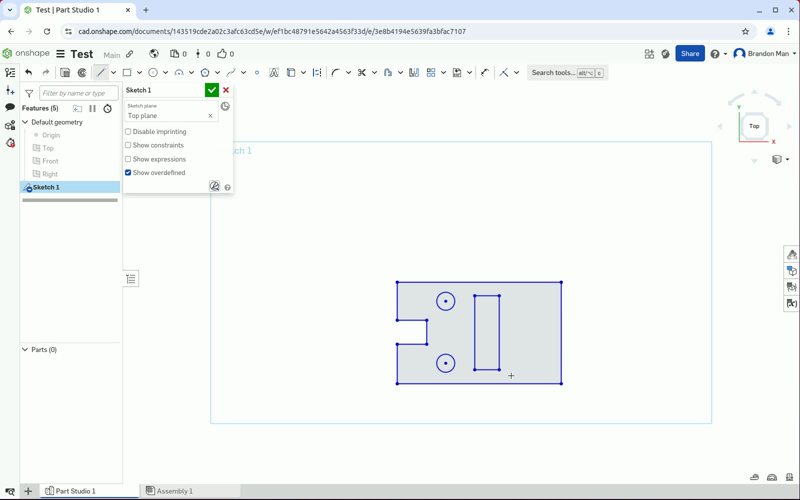
click(511, 375)
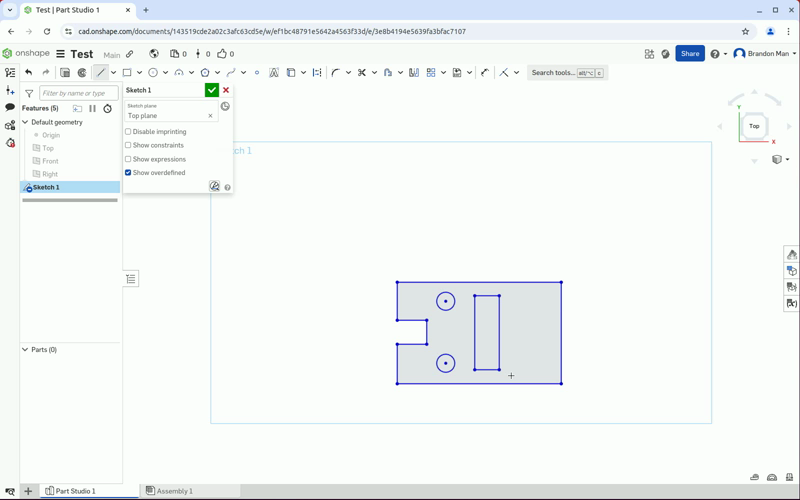
key_up(shift)
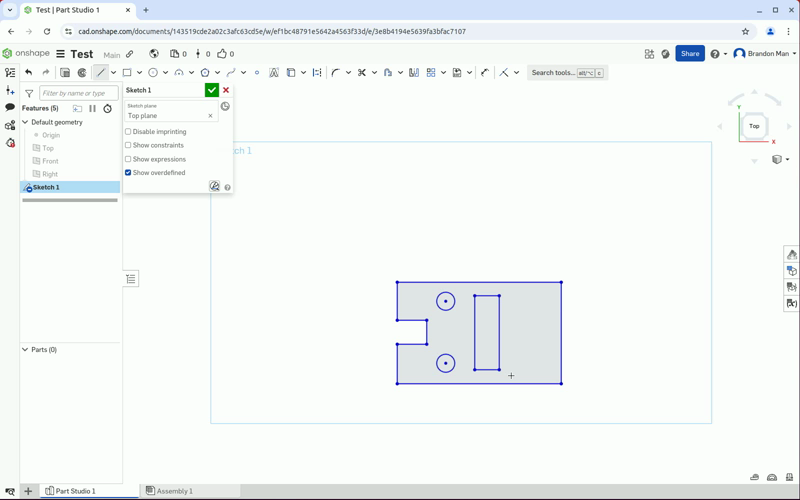
key_down(shift)
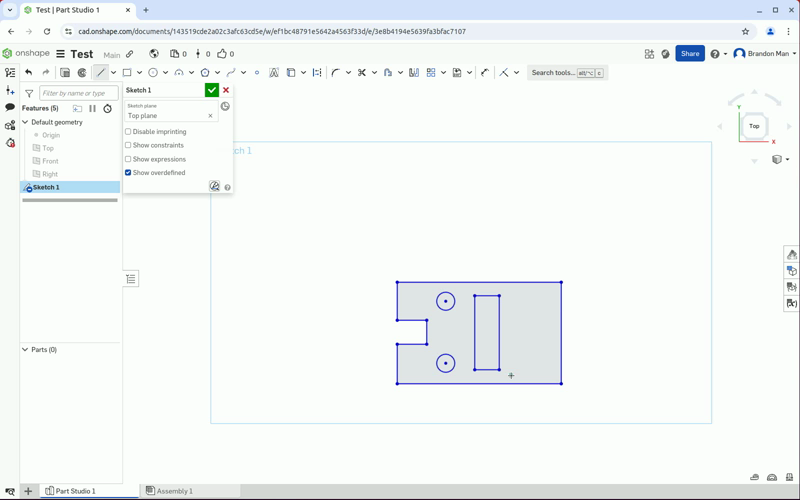
mouse_move(541, 375)
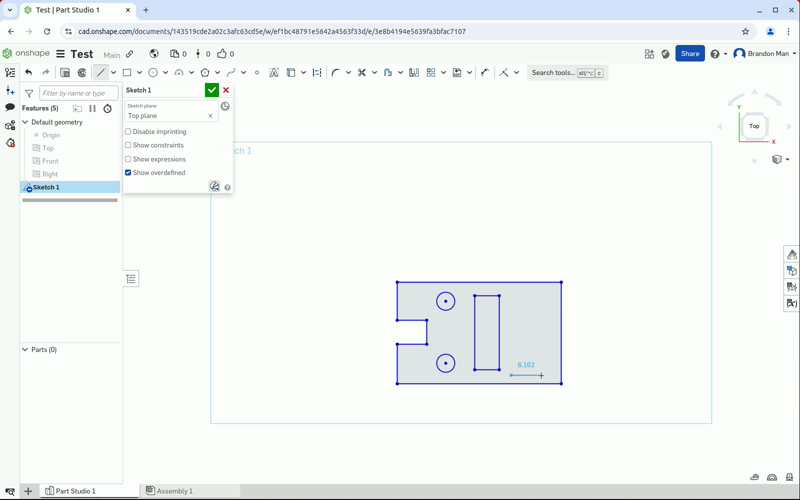
mouse_move(552, 375)
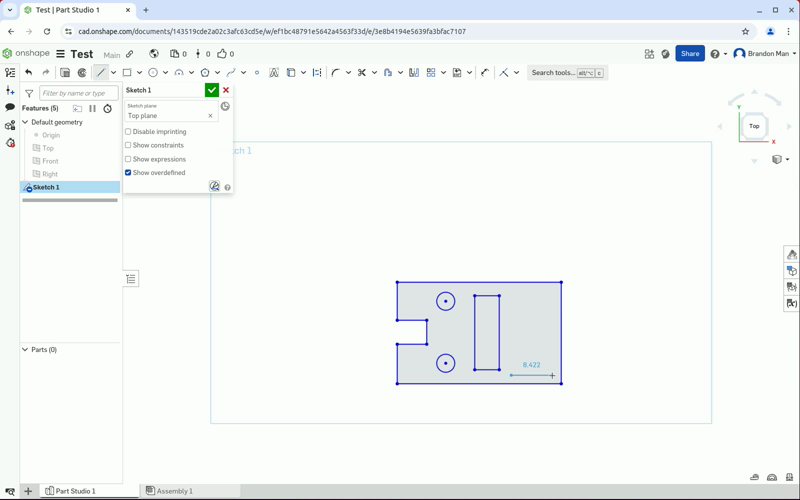
click(552, 375)
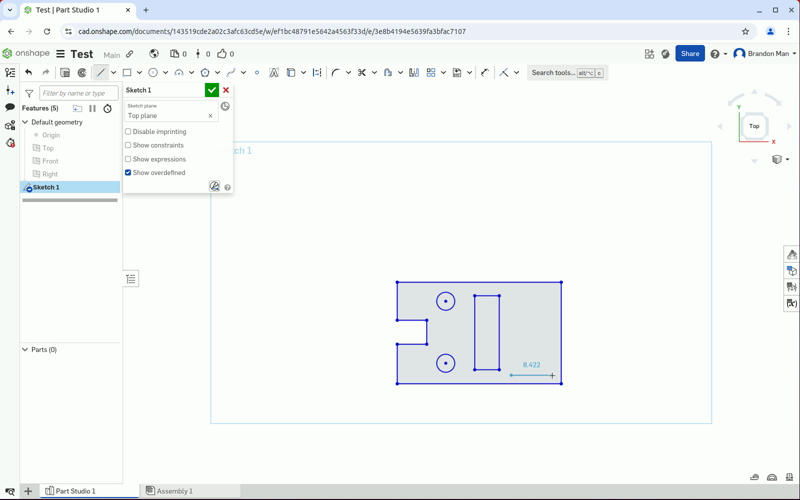
key_up(shift)
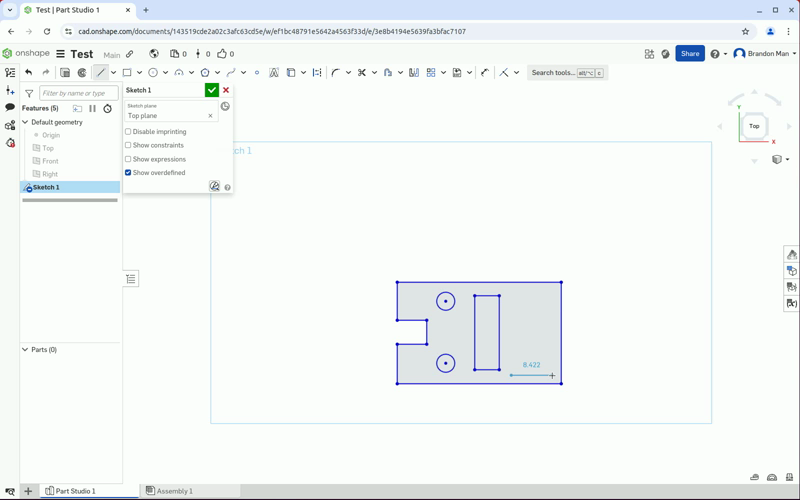
key_down(shift)
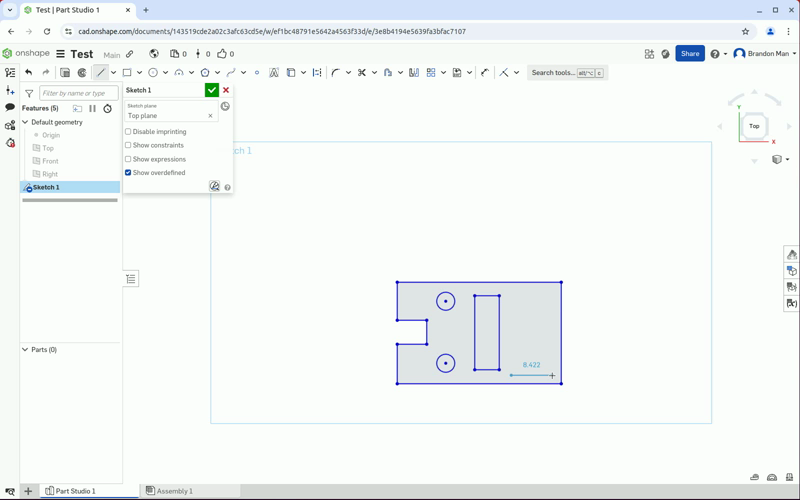
mouse_move(552, 288)
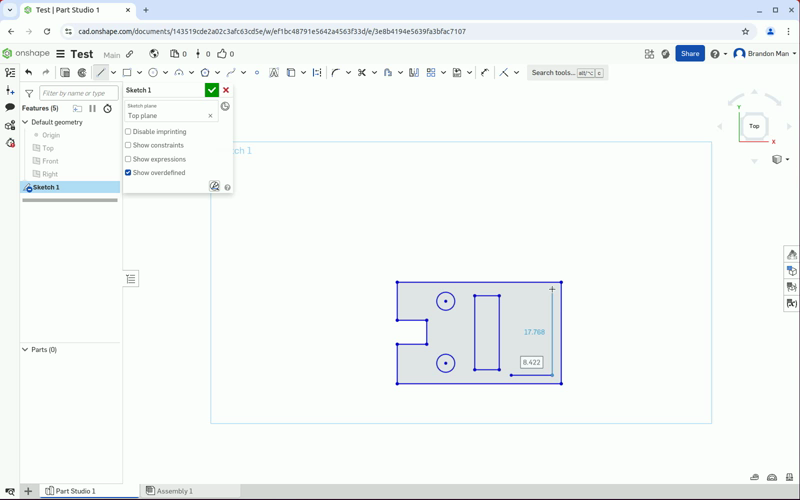
click(552, 288)
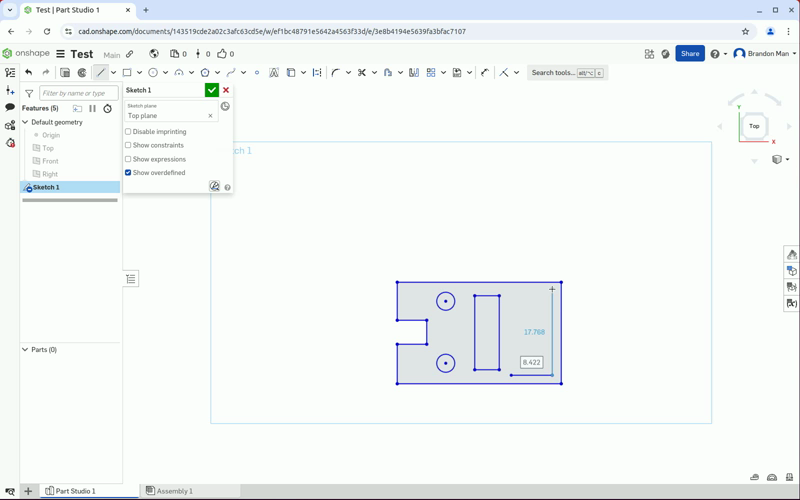
key_up(shift)
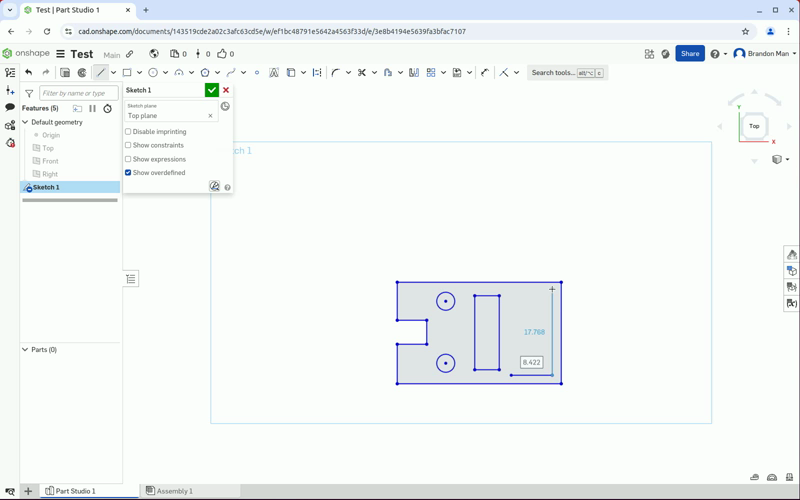
key_down(shift)
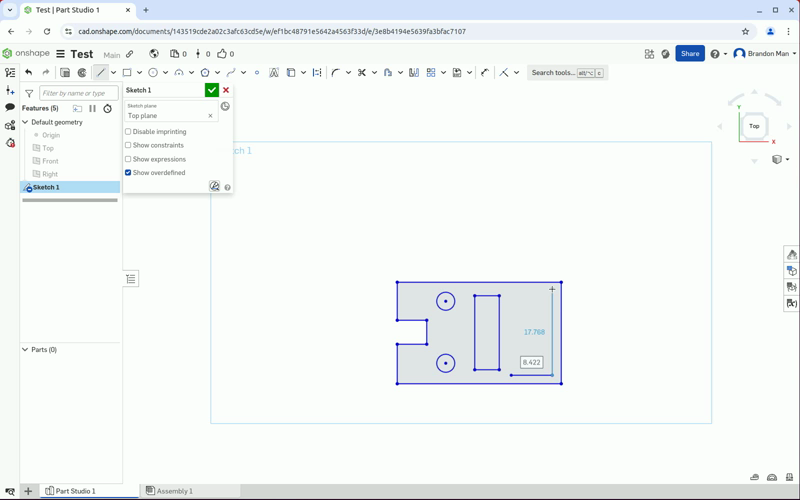
mouse_move(582, 288)
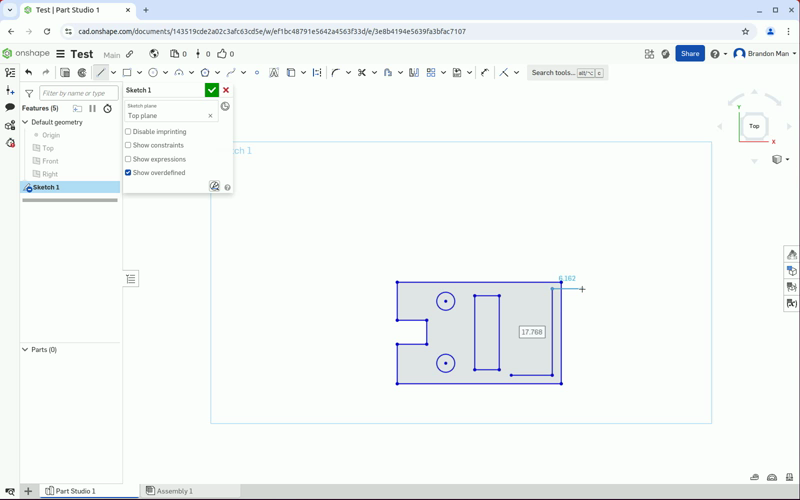
mouse_move(511, 288)
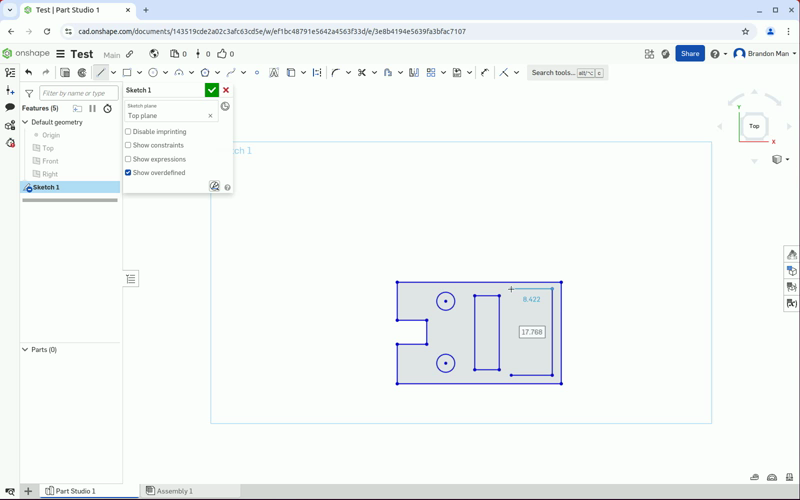
click(511, 288)
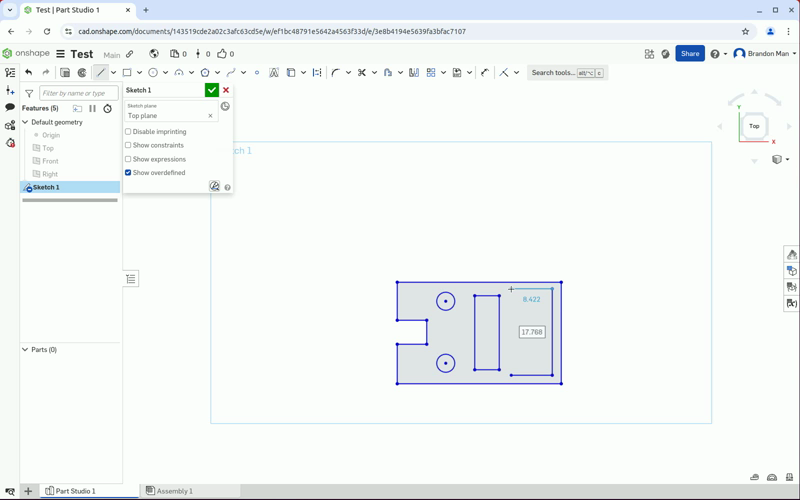
key_up(shift)
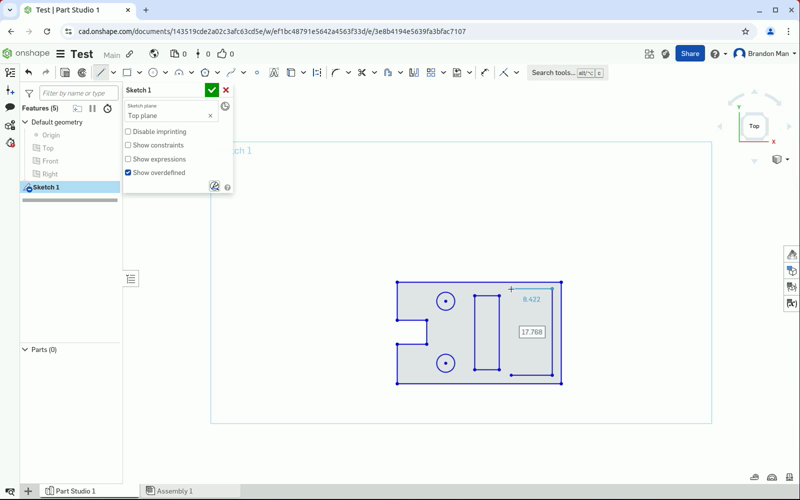
key_down(shift)
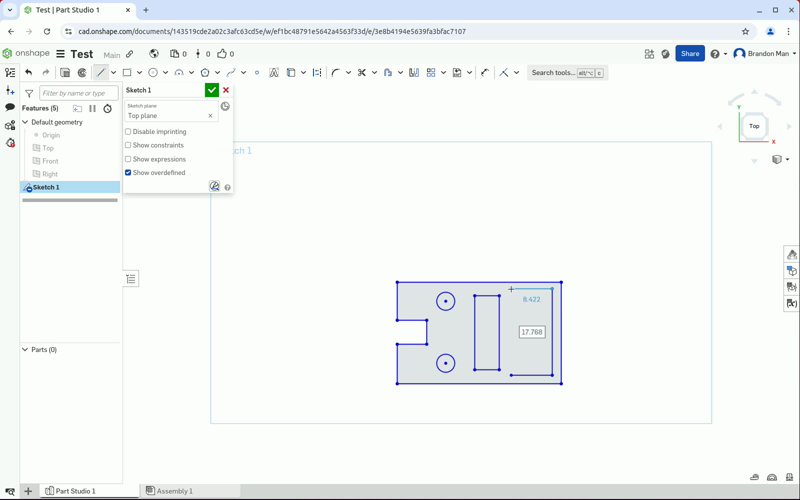
mouse_move(511, 375)
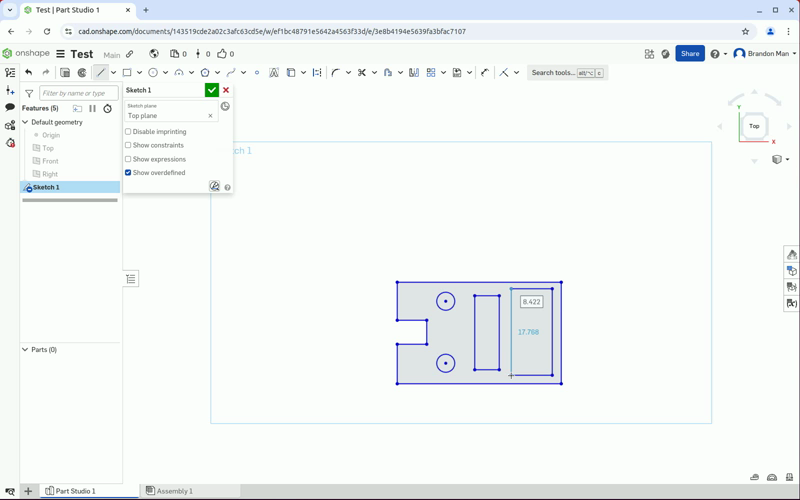
key_up(shift)
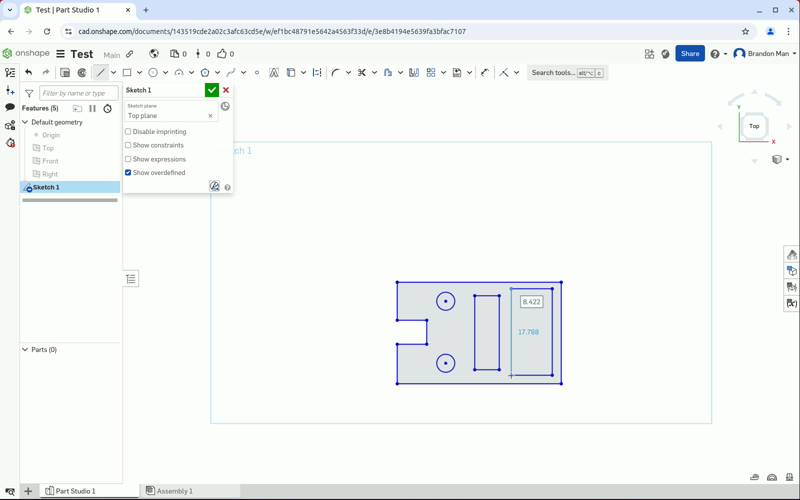
click(511, 375)
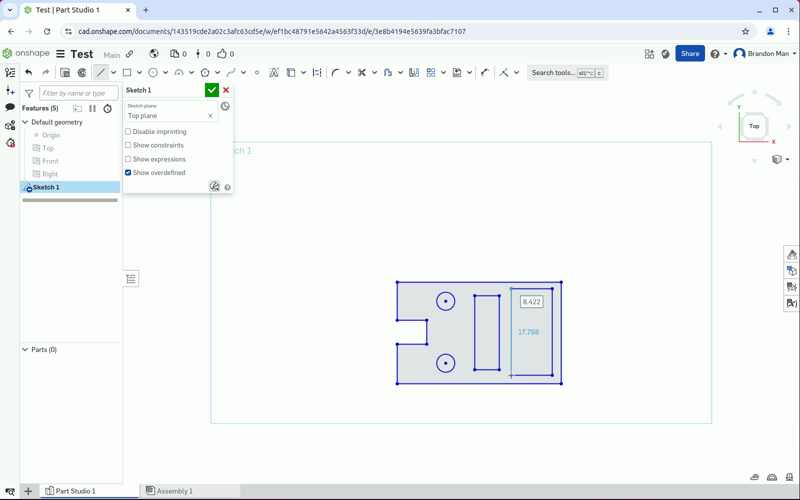
key(esc)
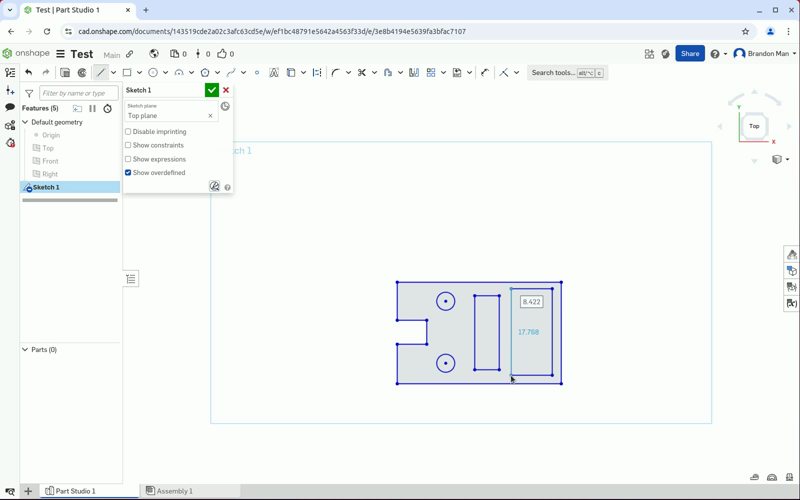
mouse_move(415, 354)
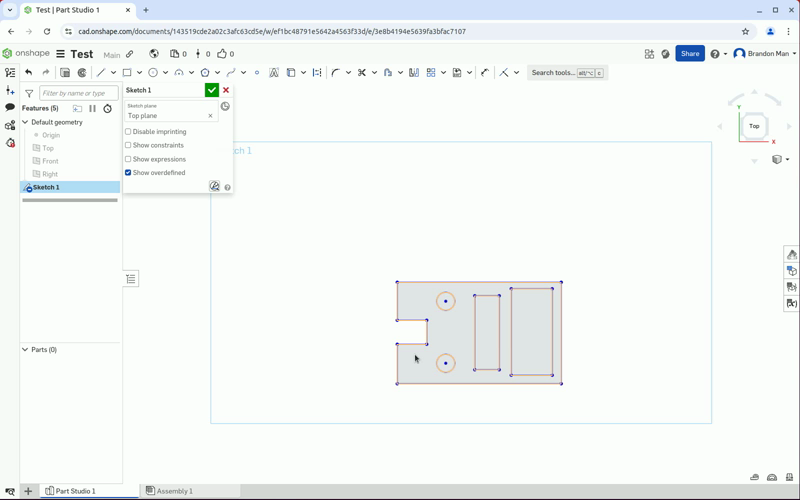
click(415, 354)
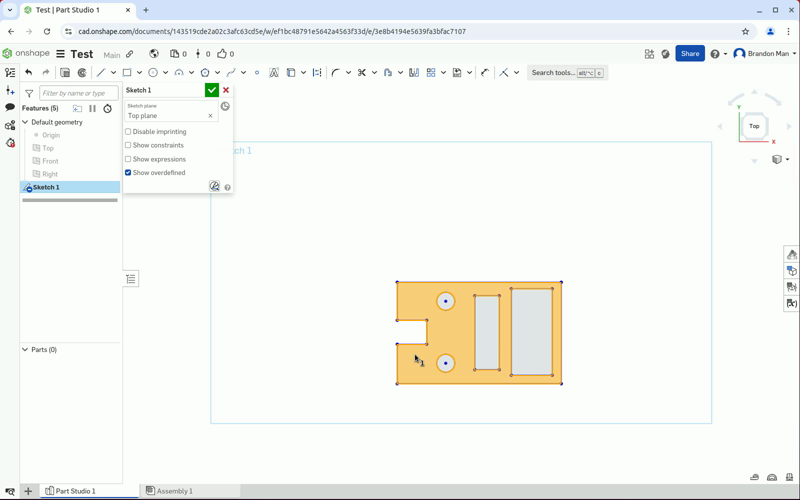
mouse_move(73, 352)
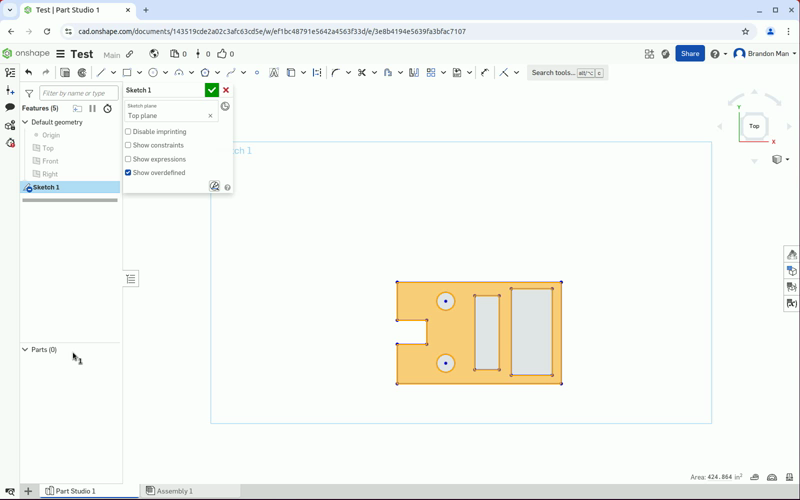
key(shift+y)
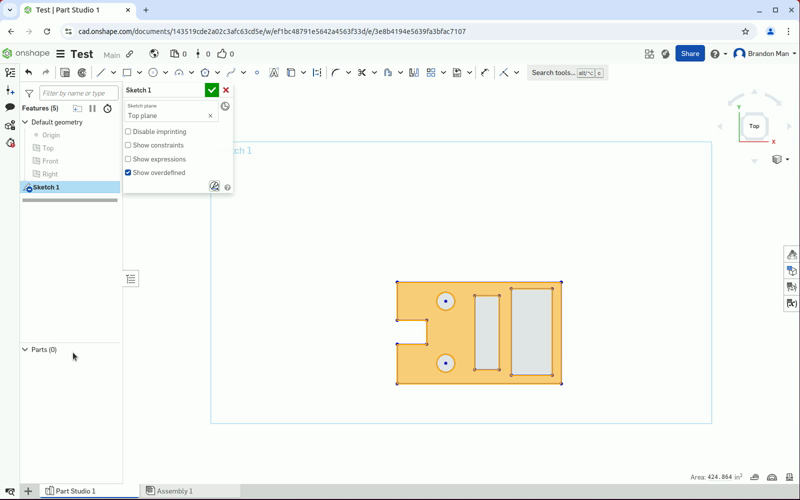
key(shift+e)
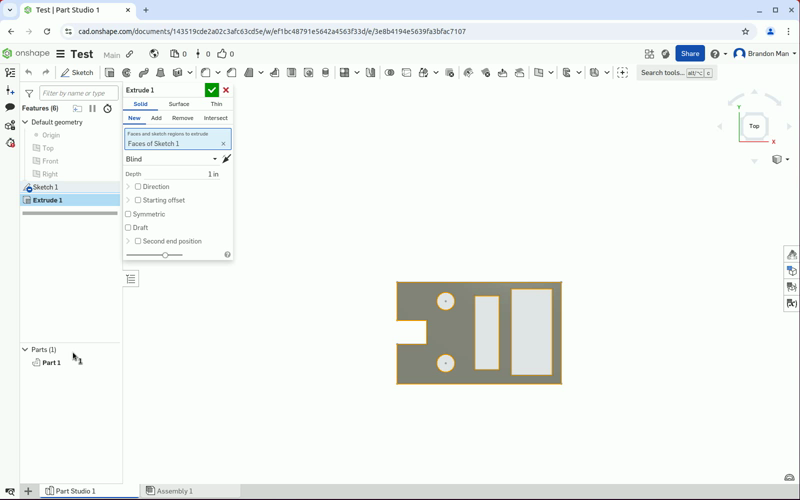
mouse_move(143, 106)
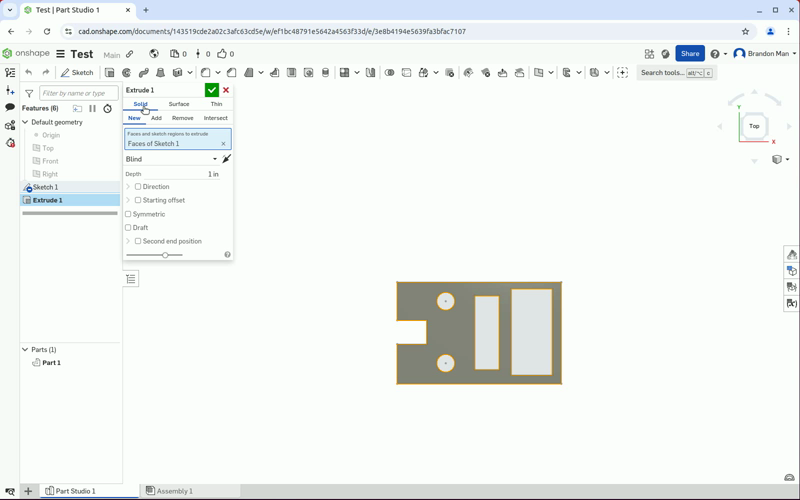
click(143, 106)
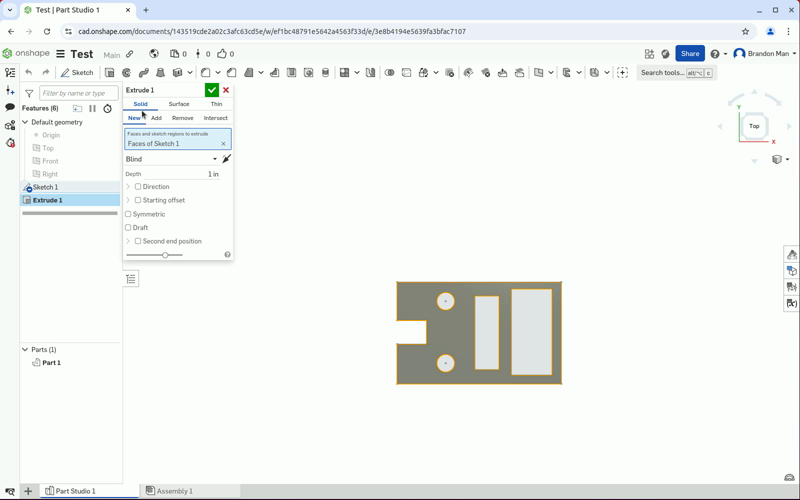
mouse_move(137, 120)
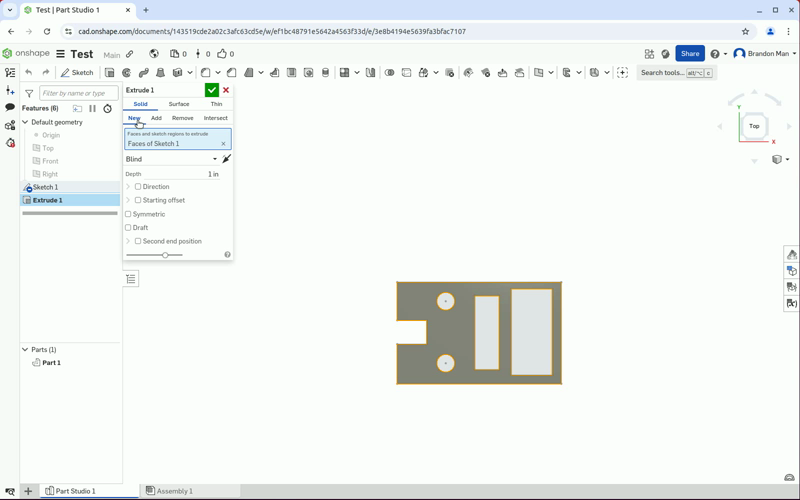
click(137, 120)
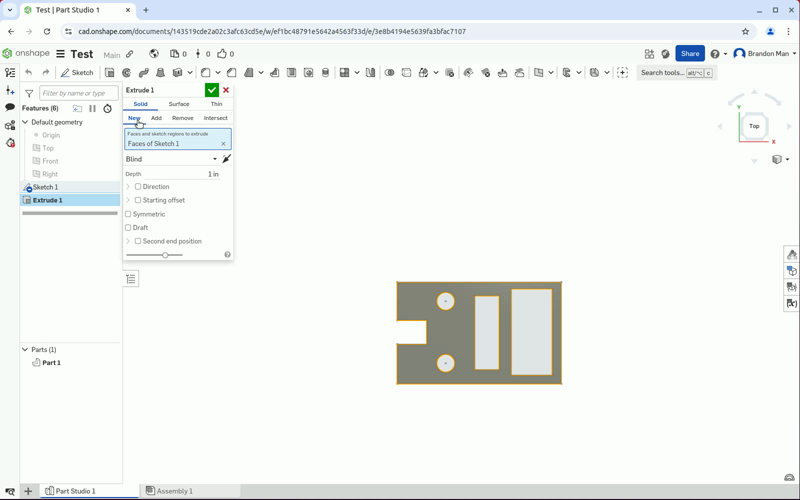
key(tab, 4)
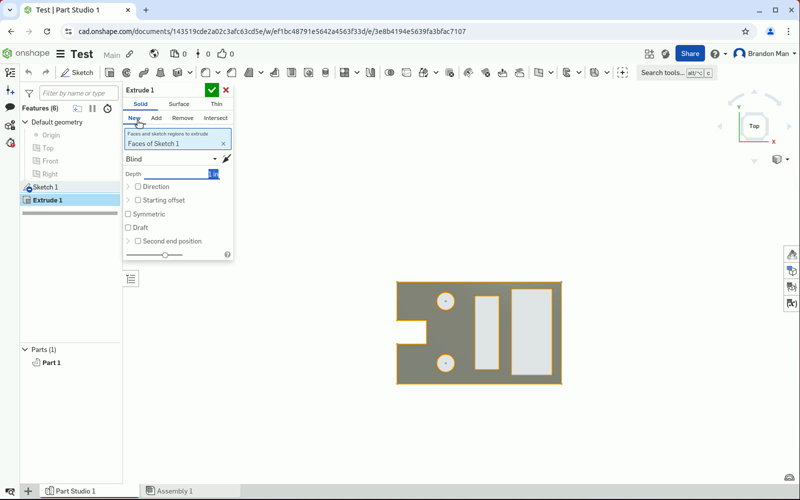
text(2.407)
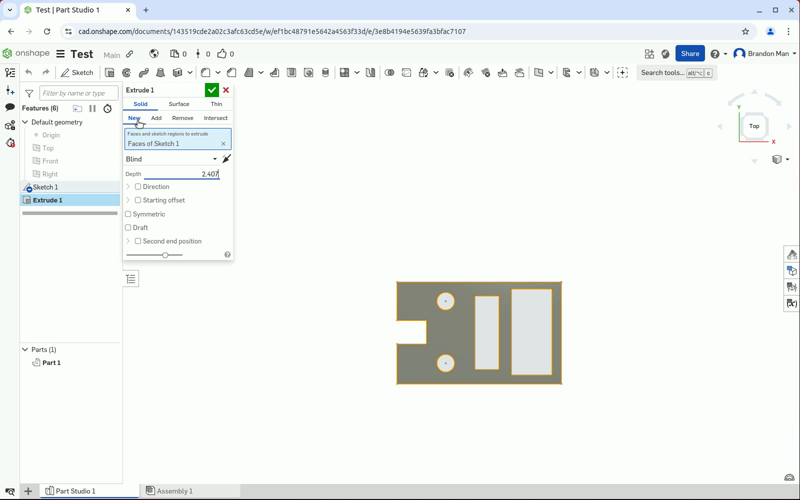
key(enter)
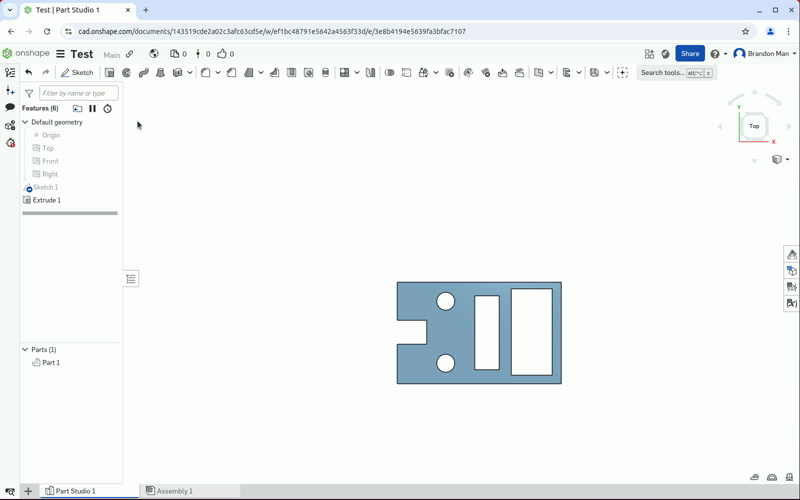
key(shift+h)
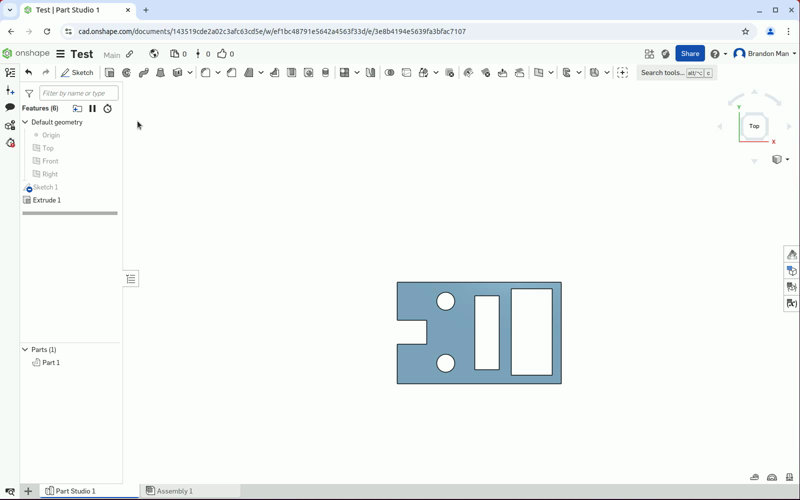
key(shift+h)
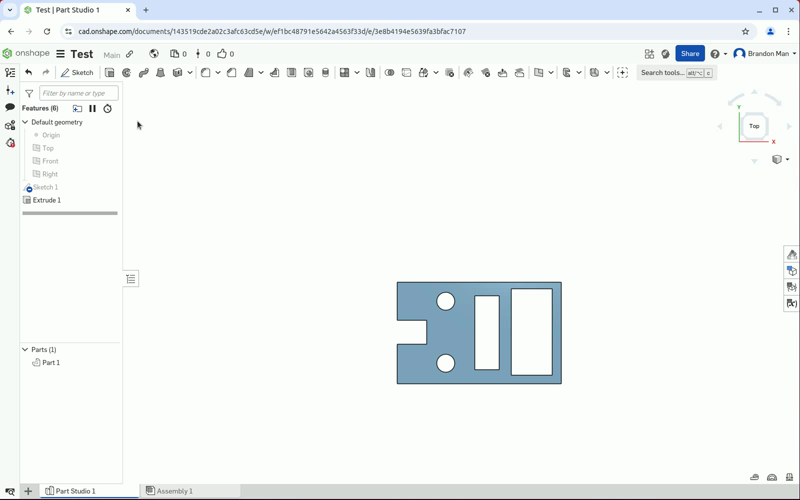
mouse_move(73, 189)
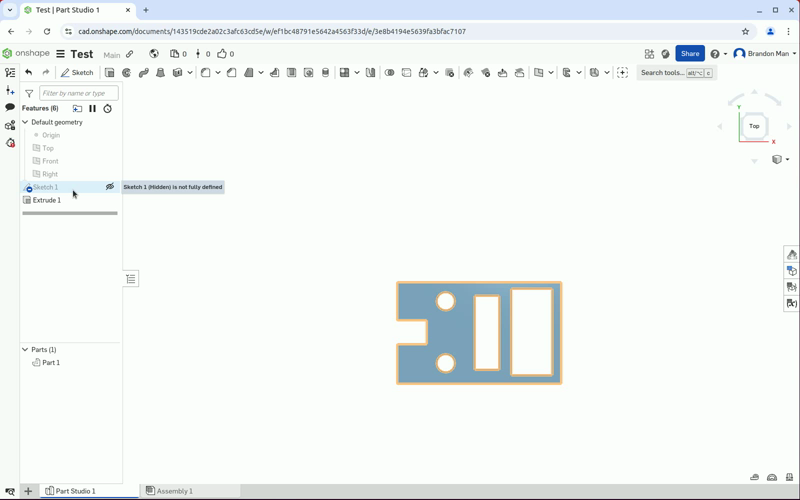
click(73, 189)
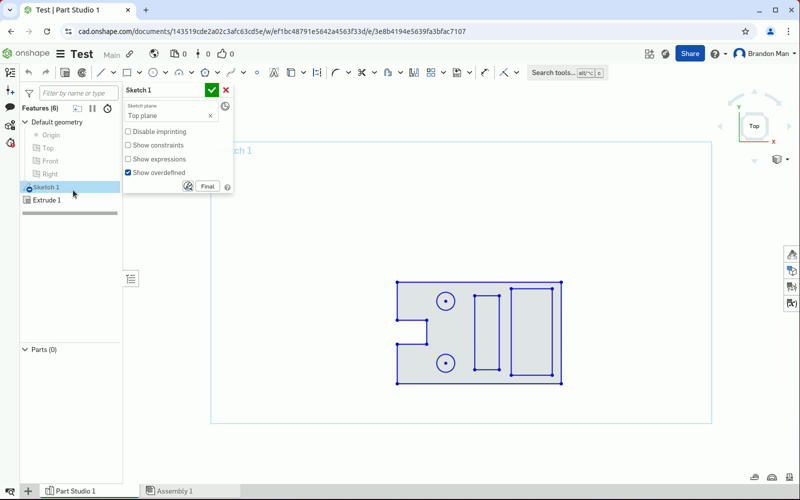
mouse_move(229, 92)
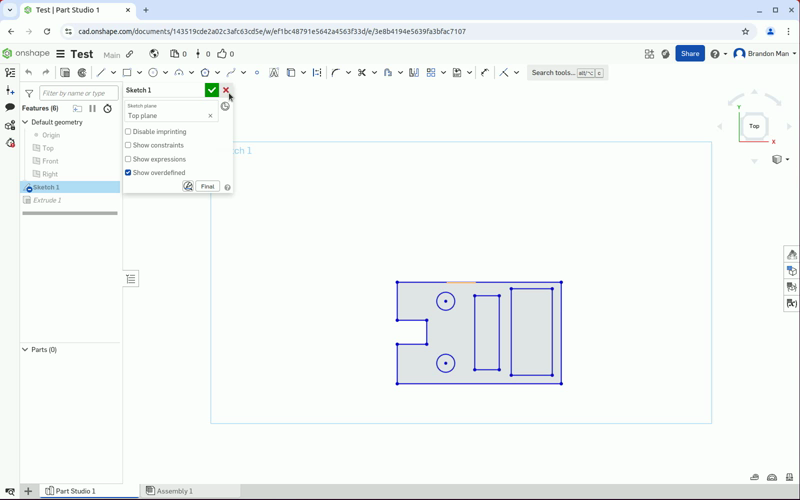
click(229, 92)
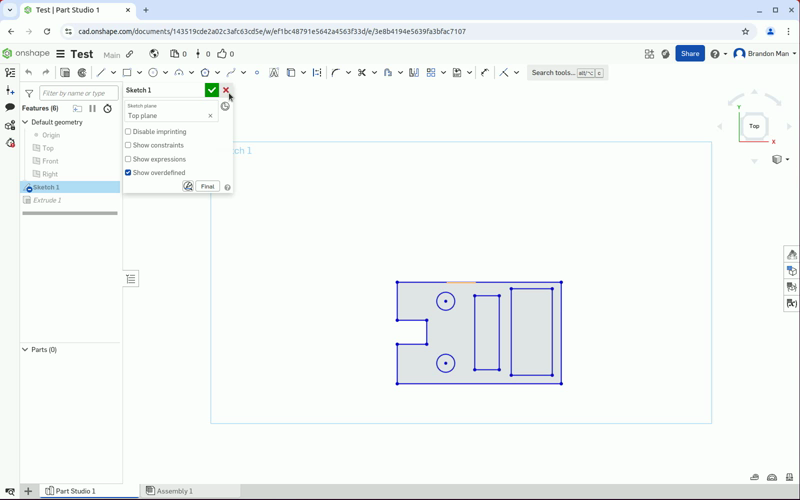
key(shift+s)
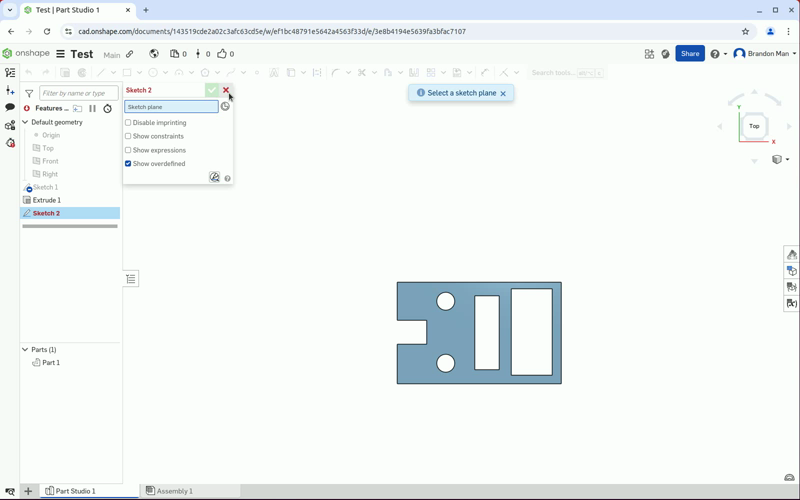
mouse_move(73, 150)
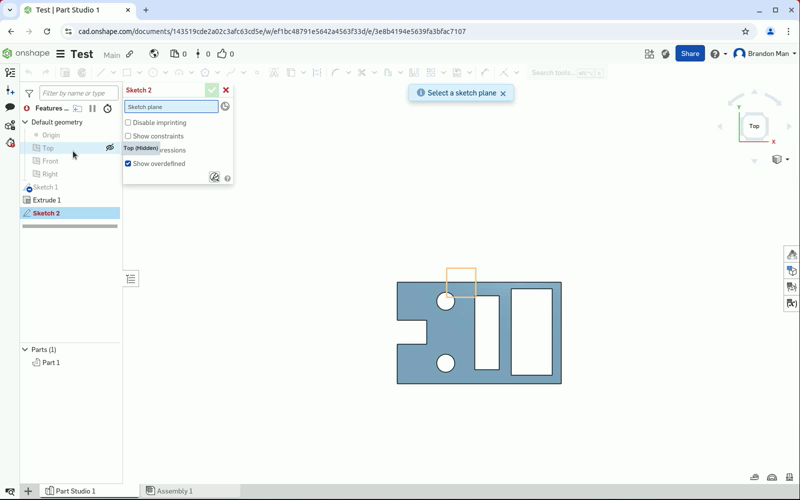
click(73, 150)
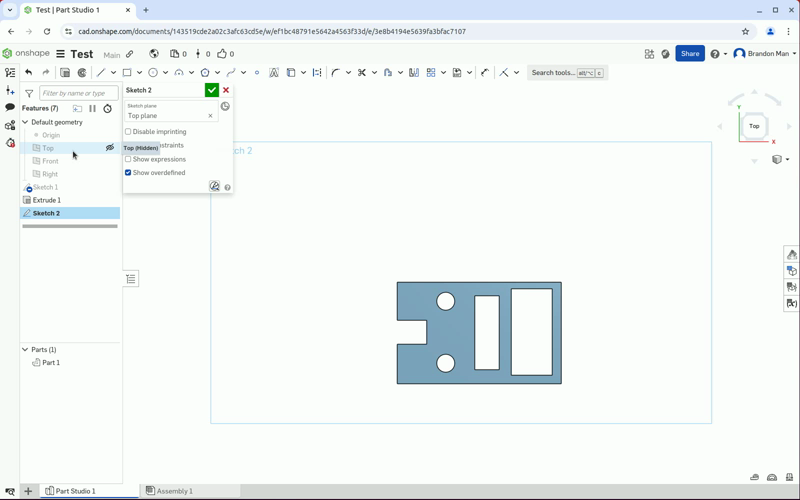
mouse_move(73, 352)
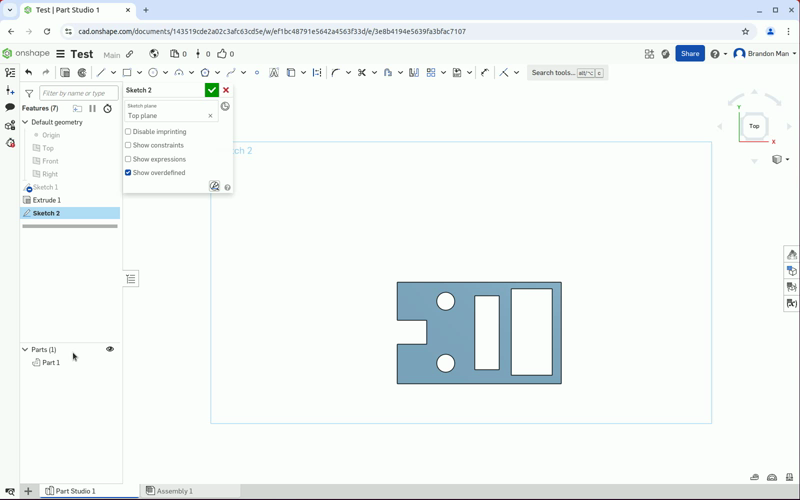
key(y)
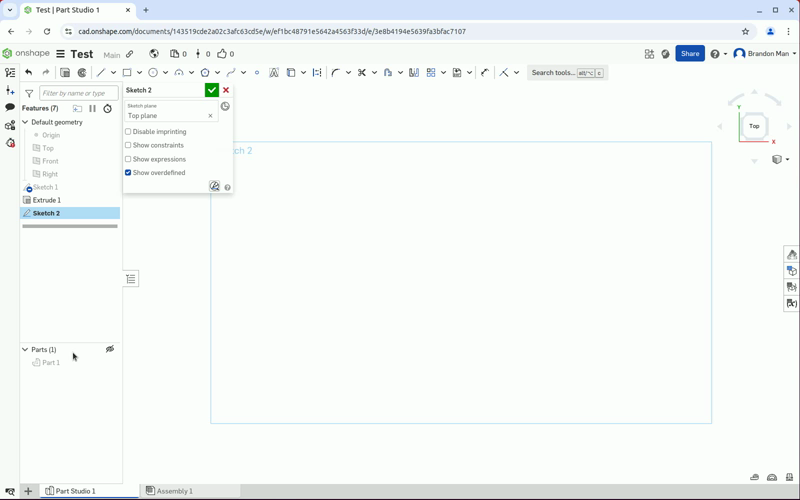
key(l)
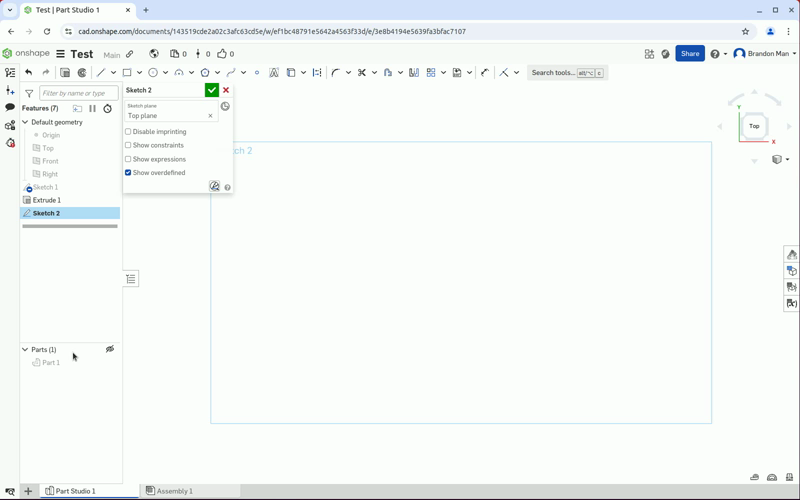
key_down(shift)
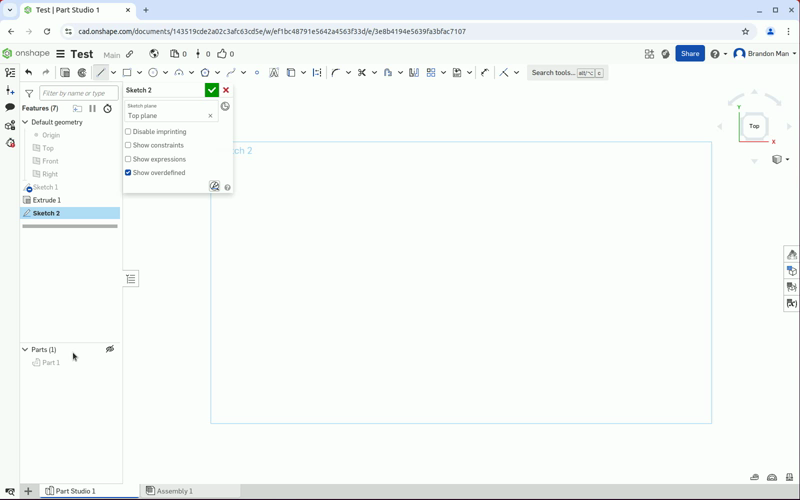
mouse_move(397, 383)
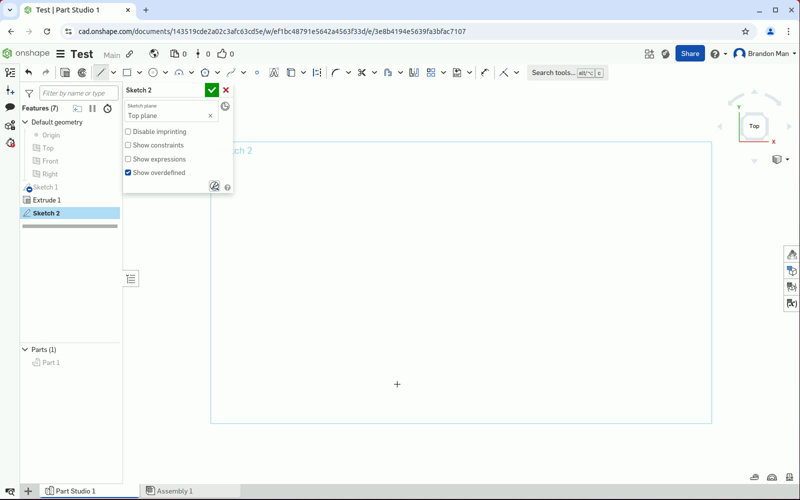
click(397, 383)
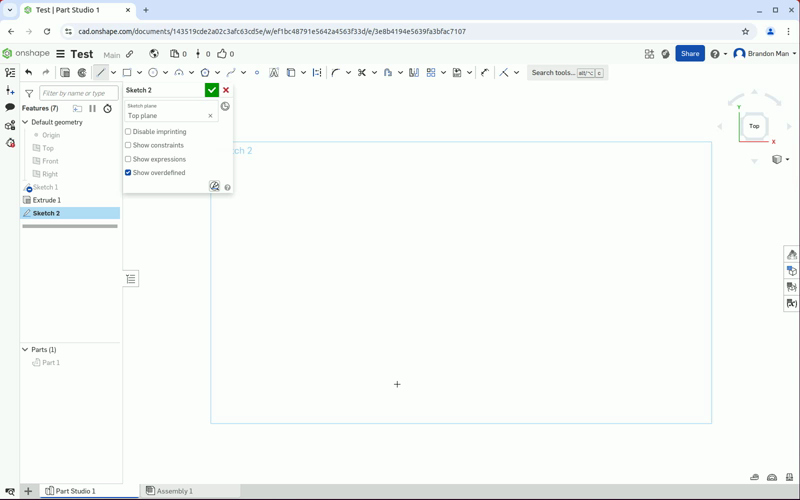
key_up(shift)
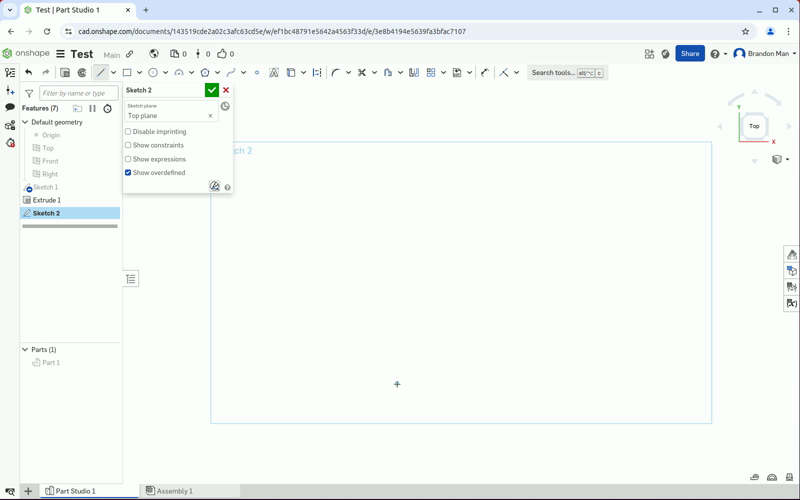
key_down(shift)
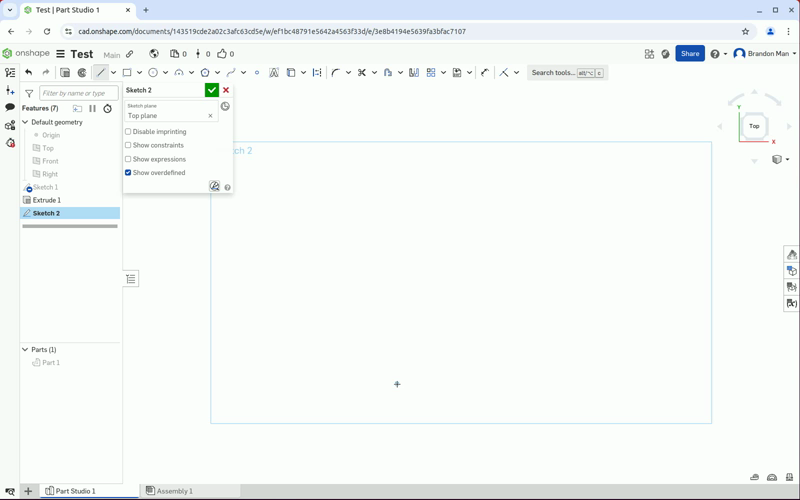
mouse_move(561, 383)
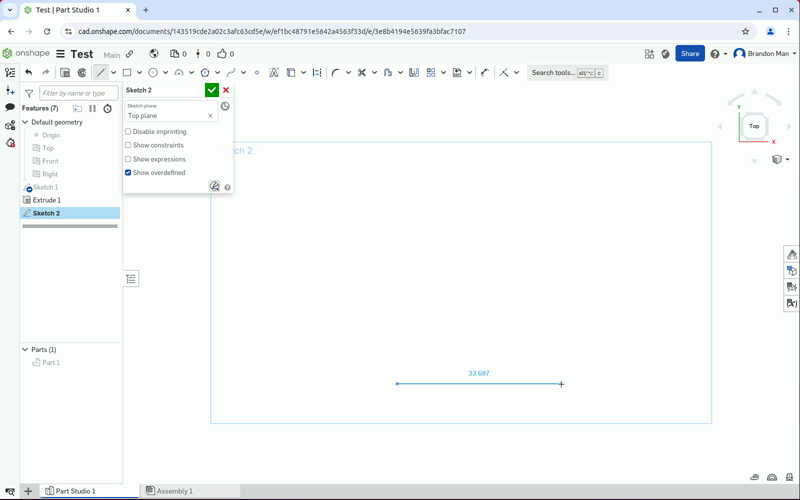
click(561, 383)
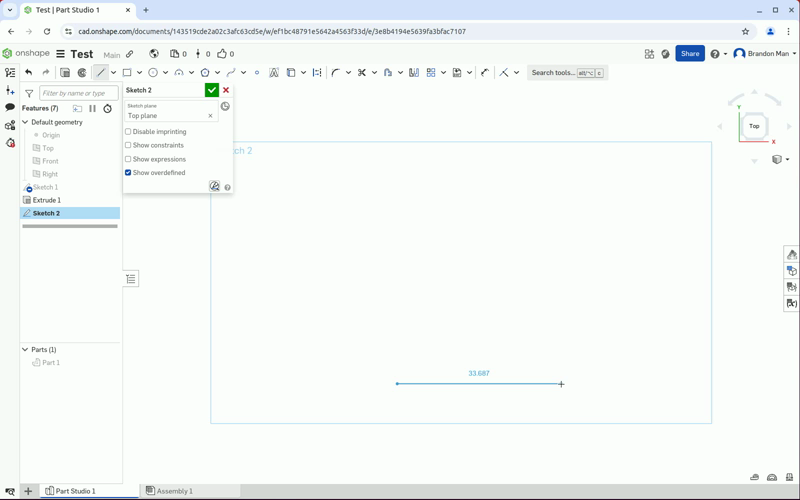
key_up(shift)
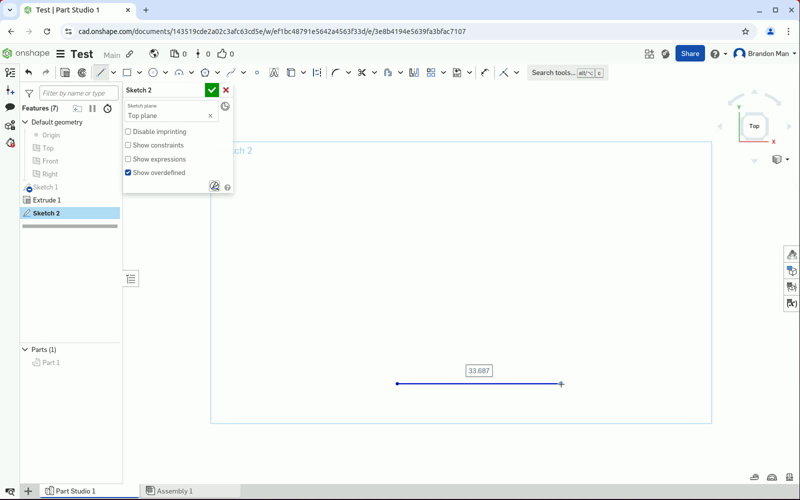
key_down(shift)
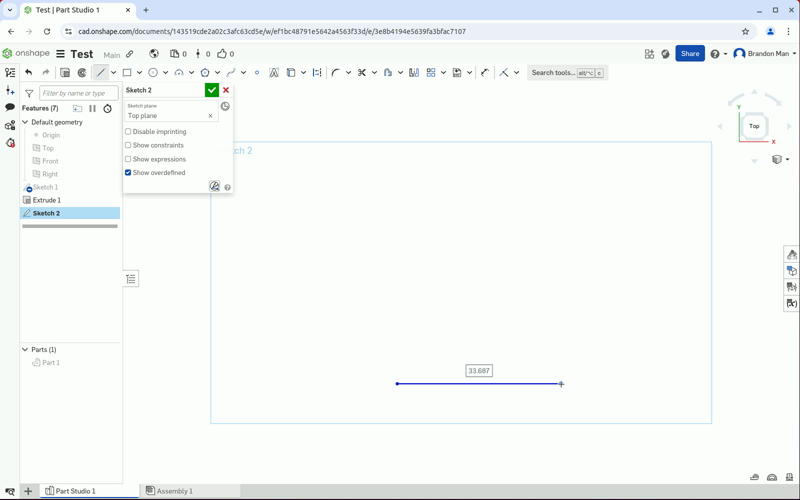
mouse_move(561, 282)
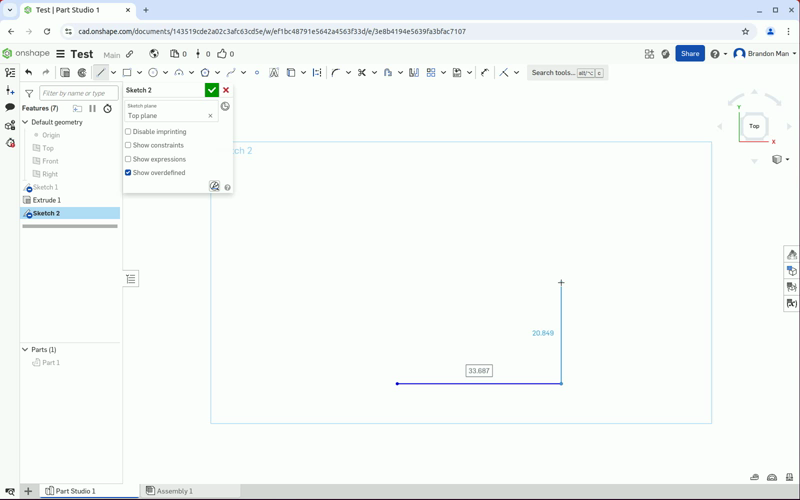
click(561, 282)
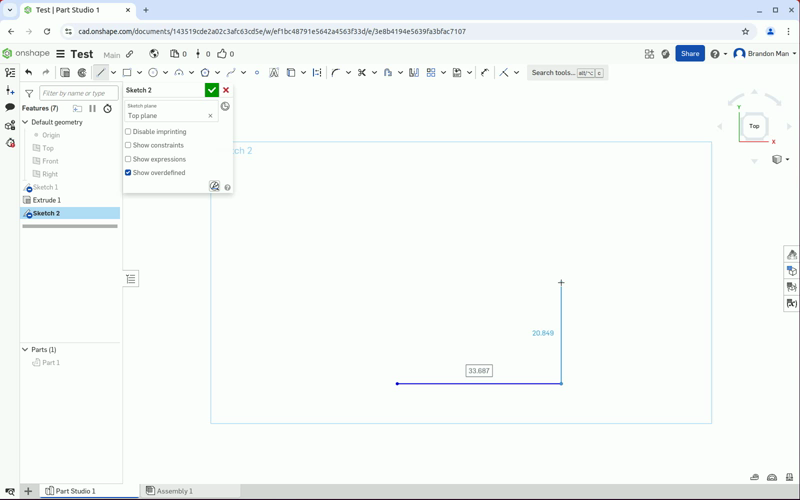
key_up(shift)
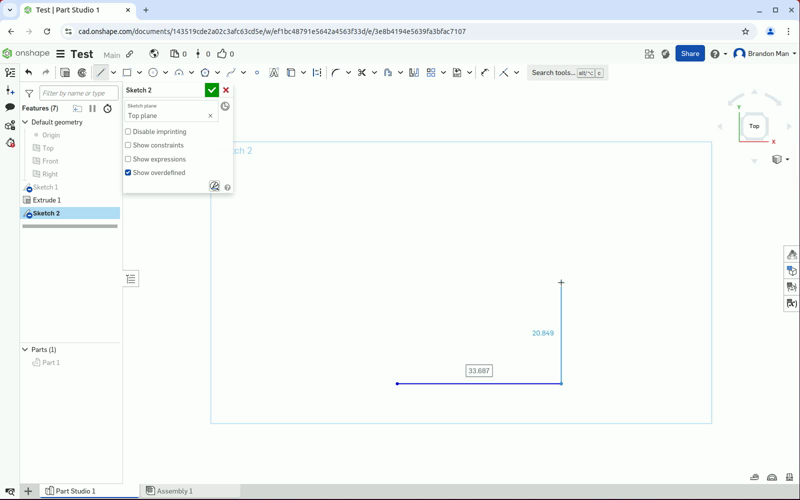
key_down(shift)
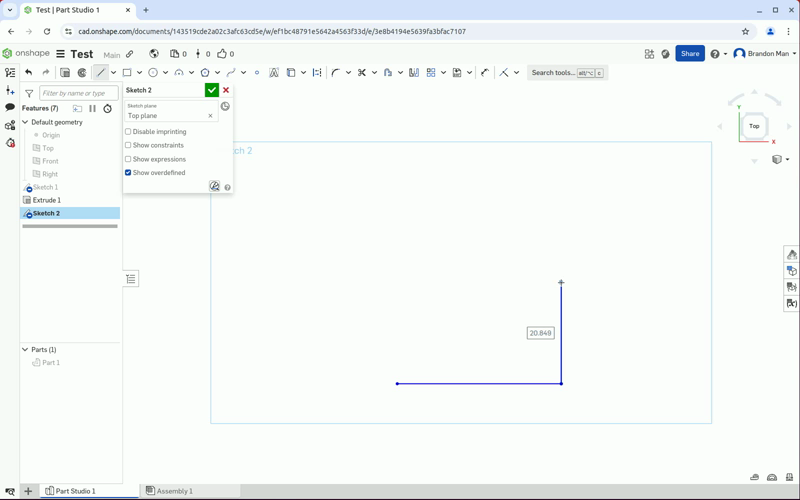
mouse_move(397, 282)
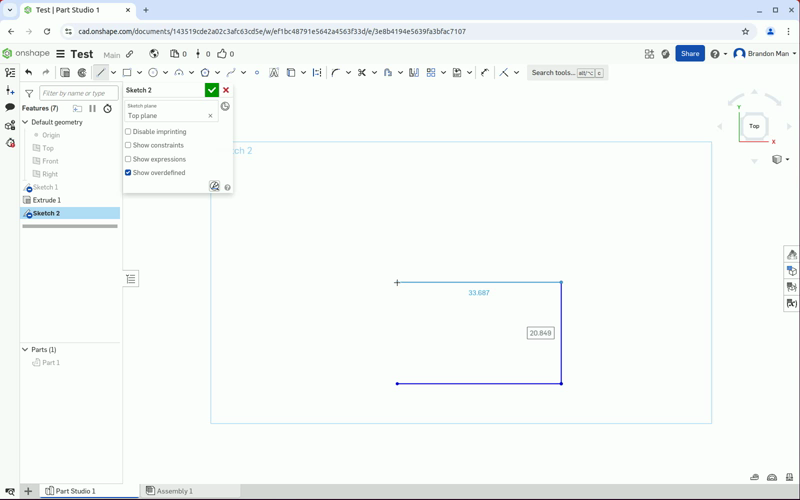
click(397, 282)
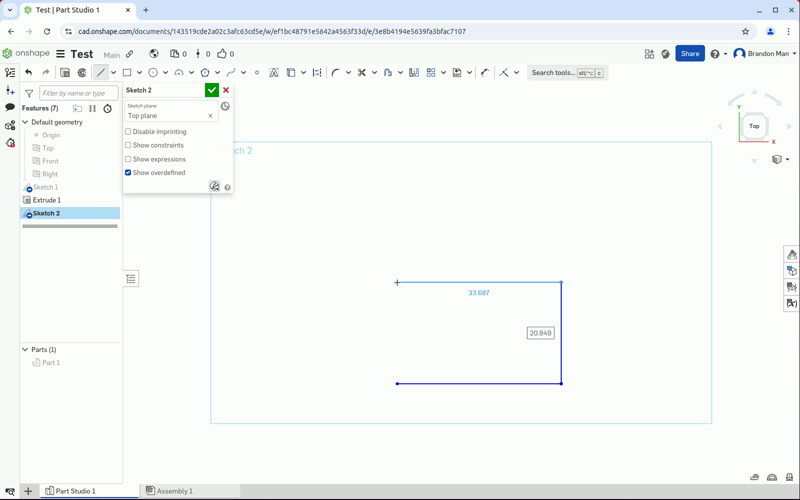
key_up(shift)
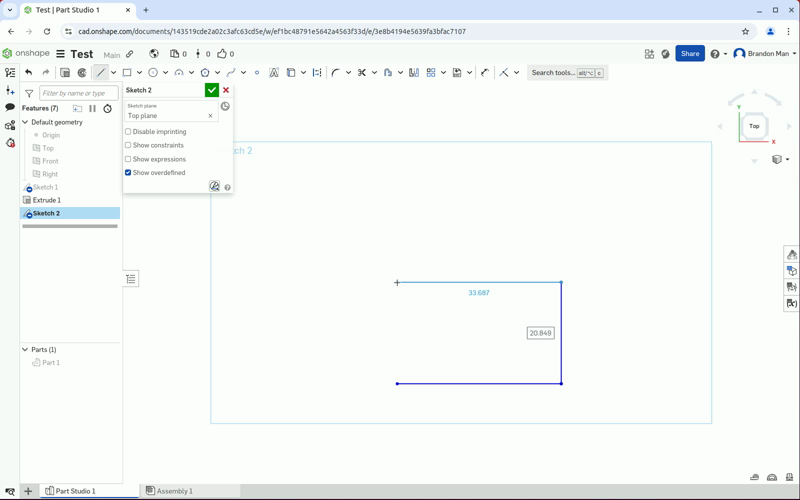
key_down(shift)
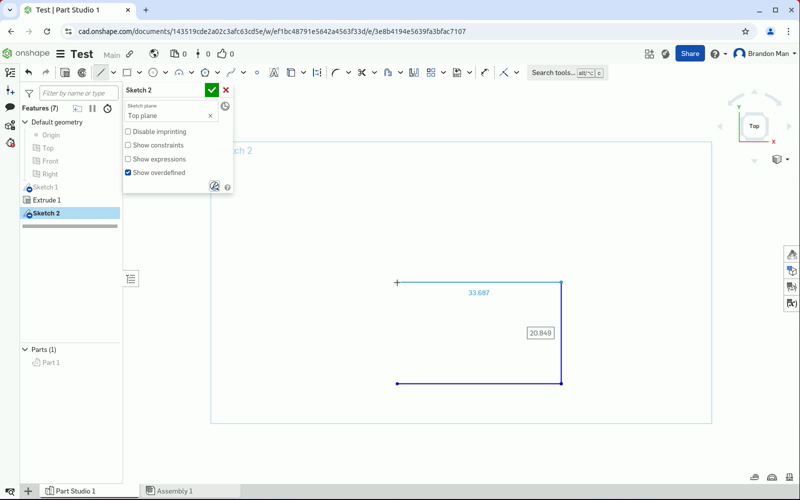
mouse_move(427, 282)
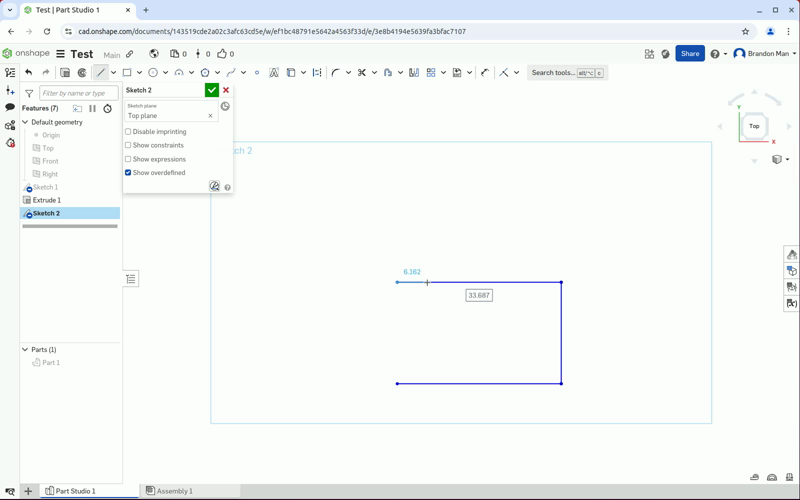
mouse_move(397, 320)
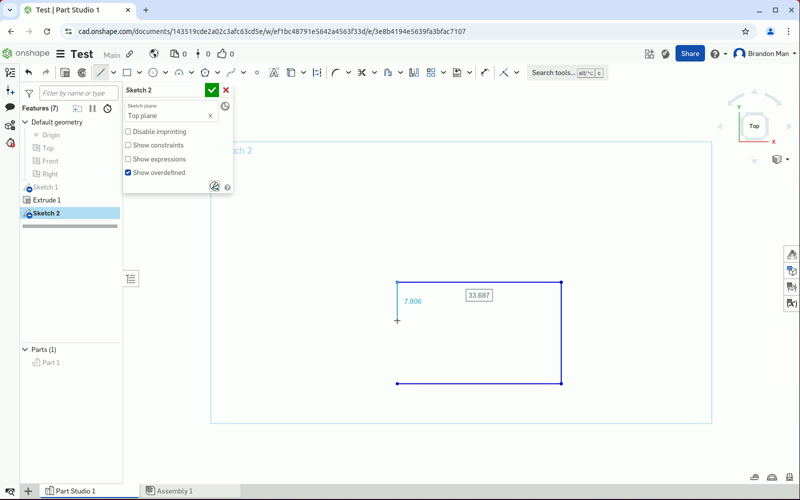
click(397, 320)
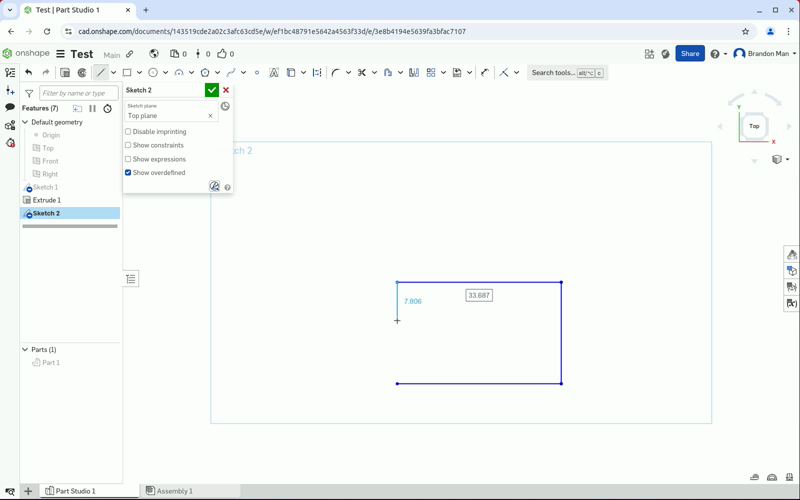
key_up(shift)
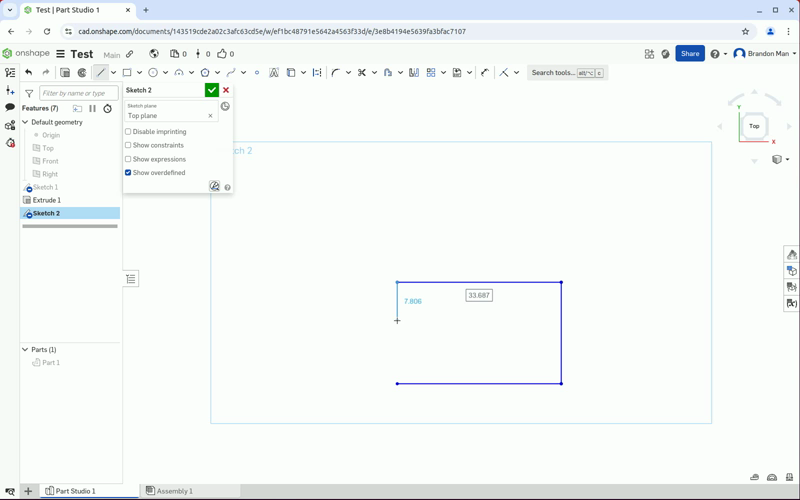
key_down(shift)
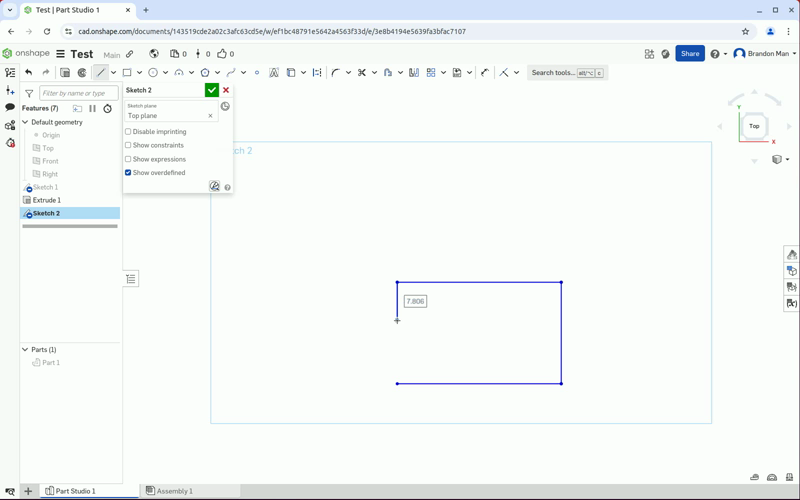
mouse_move(427, 320)
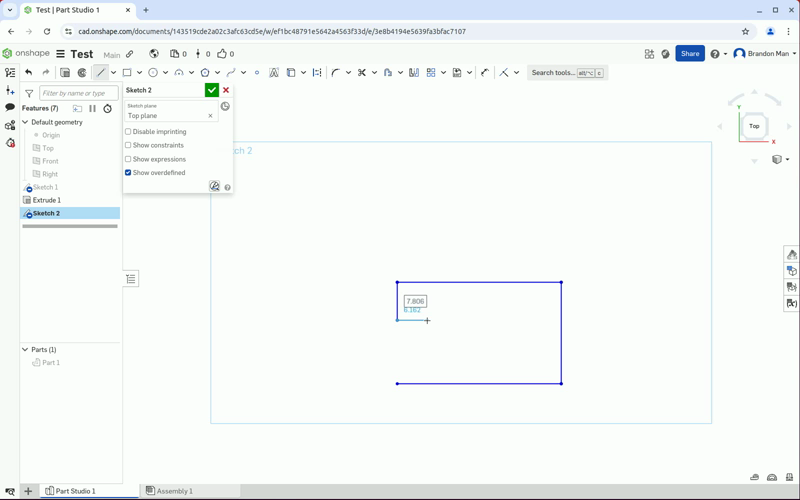
mouse_move(426, 320)
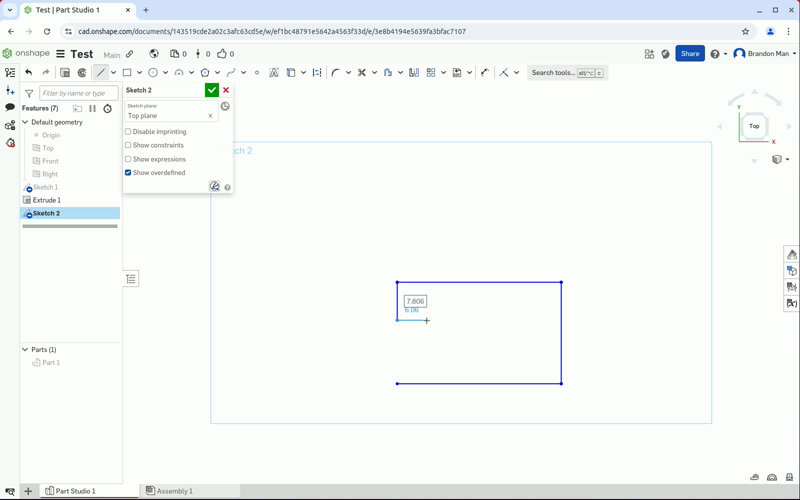
click(426, 320)
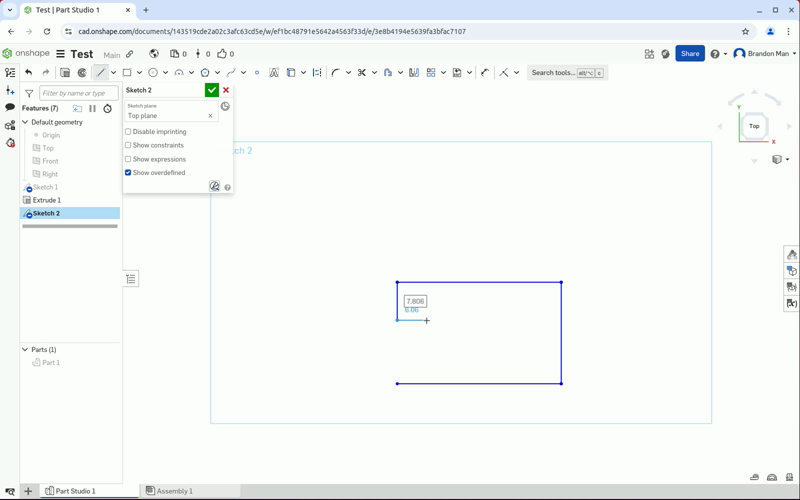
key_up(shift)
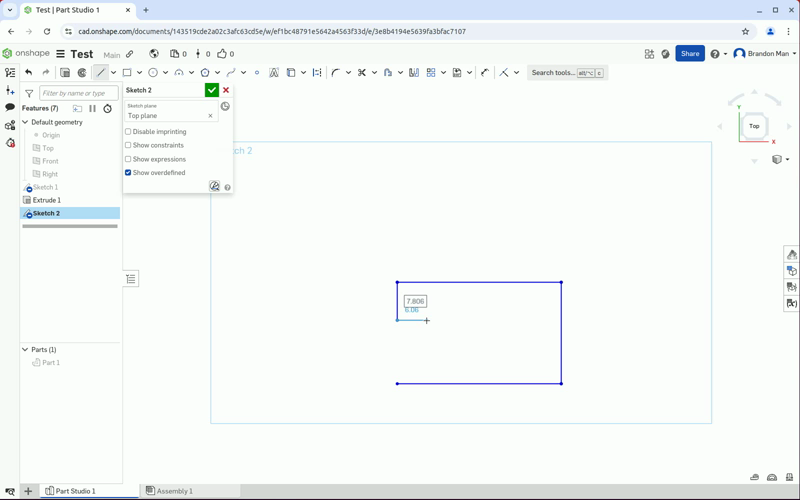
key_down(shift)
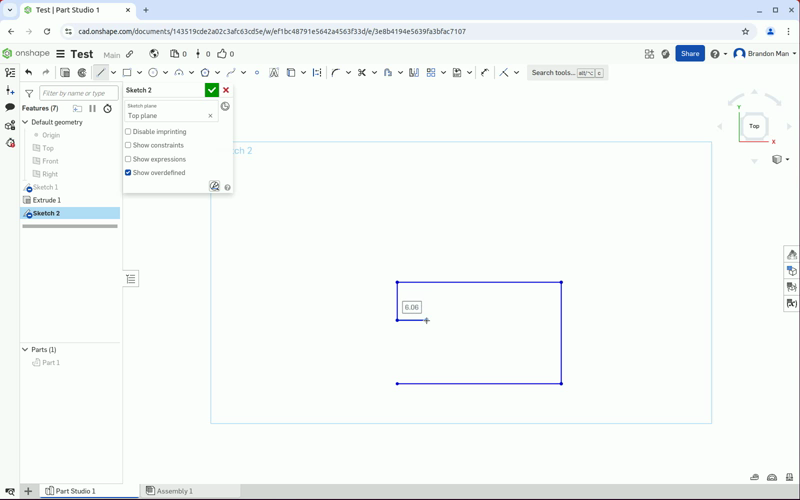
mouse_move(456, 320)
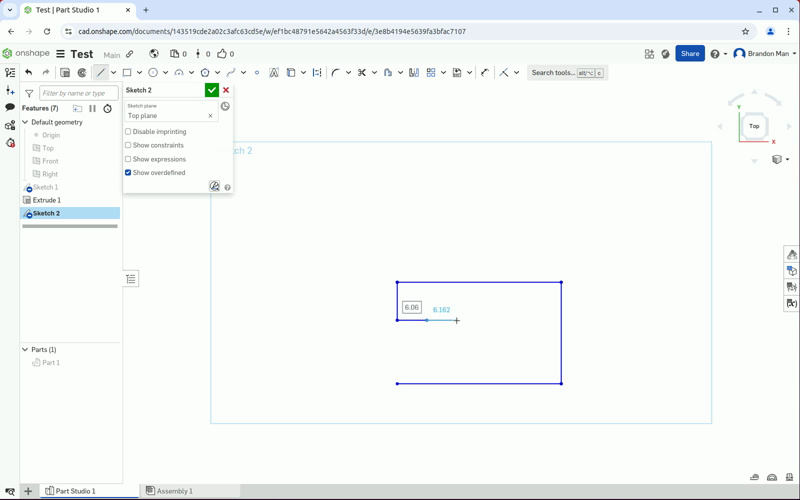
mouse_move(426, 344)
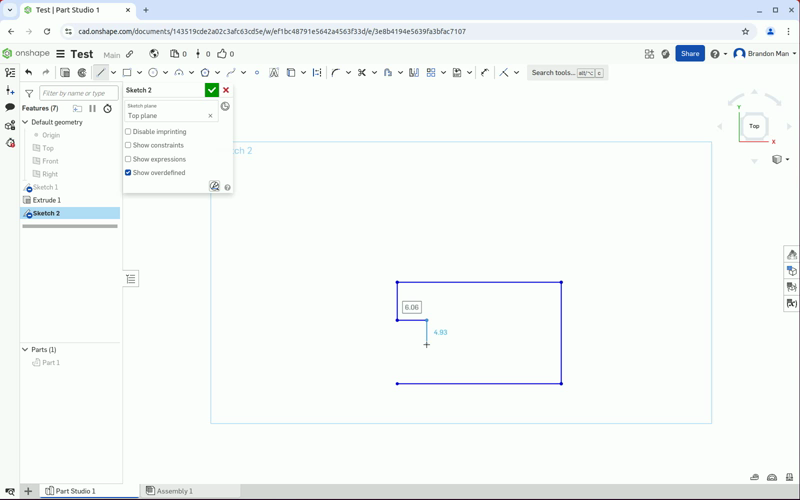
click(426, 344)
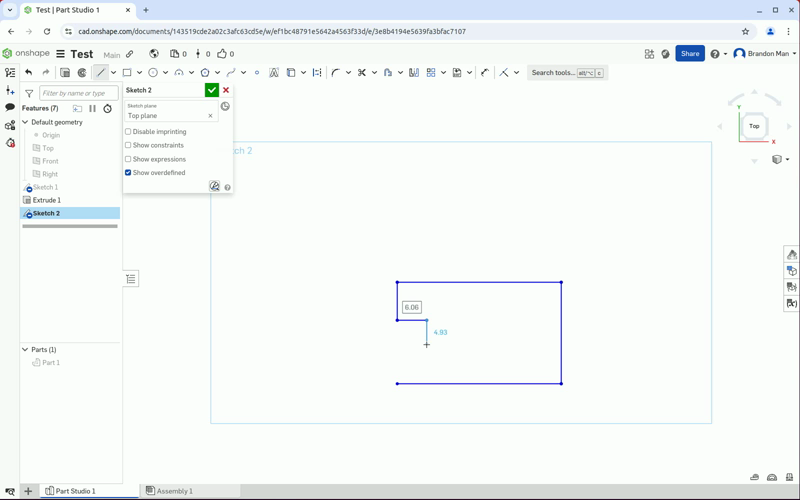
key_up(shift)
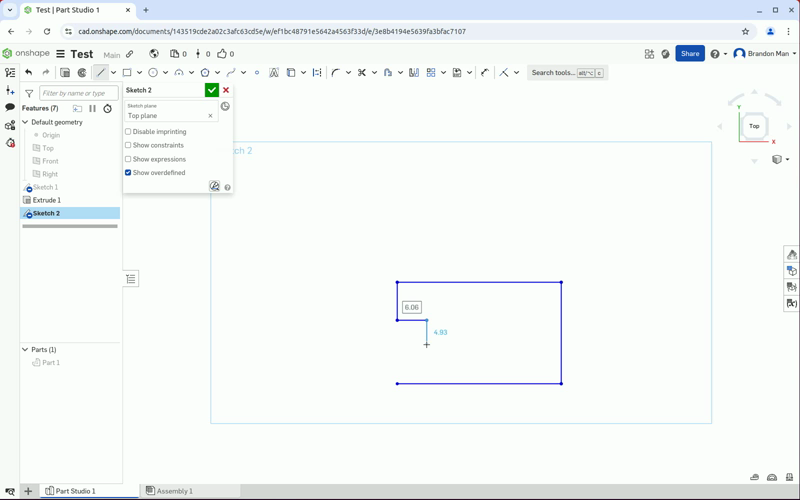
key_down(shift)
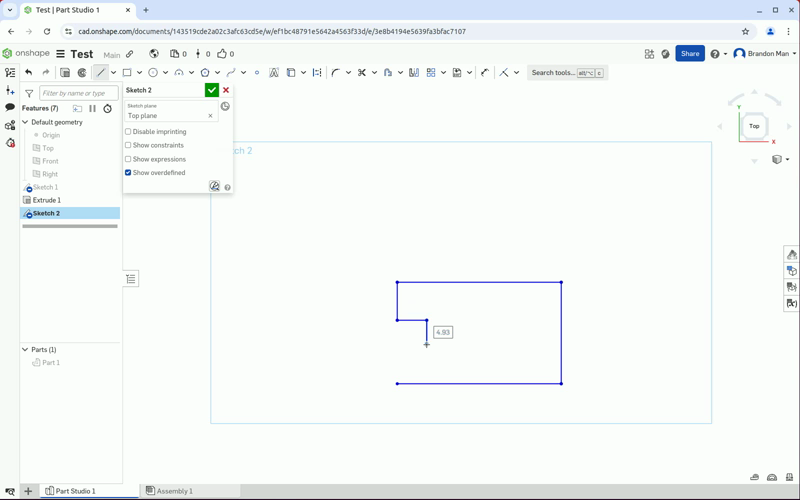
mouse_move(456, 344)
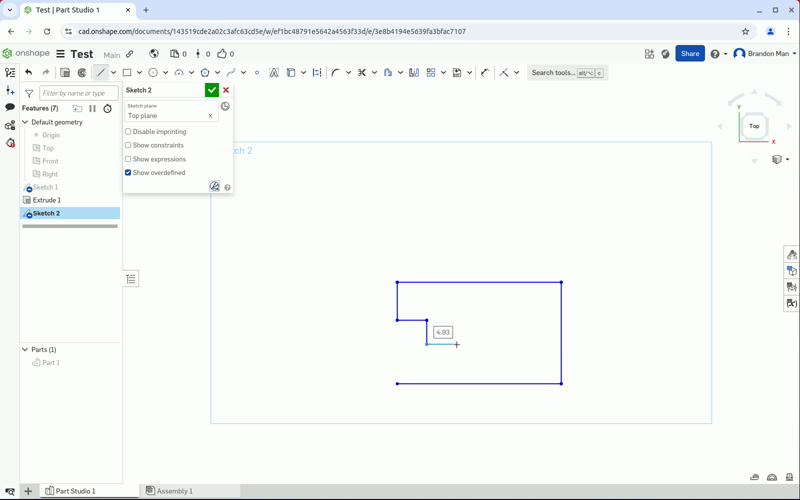
mouse_move(397, 344)
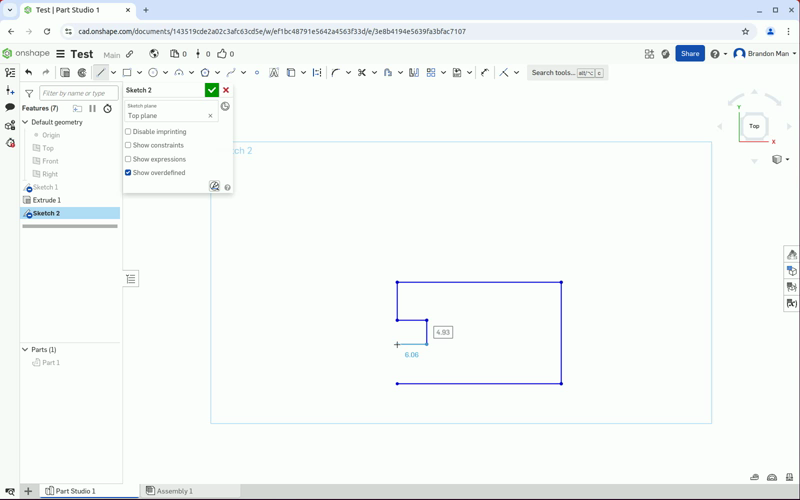
click(397, 344)
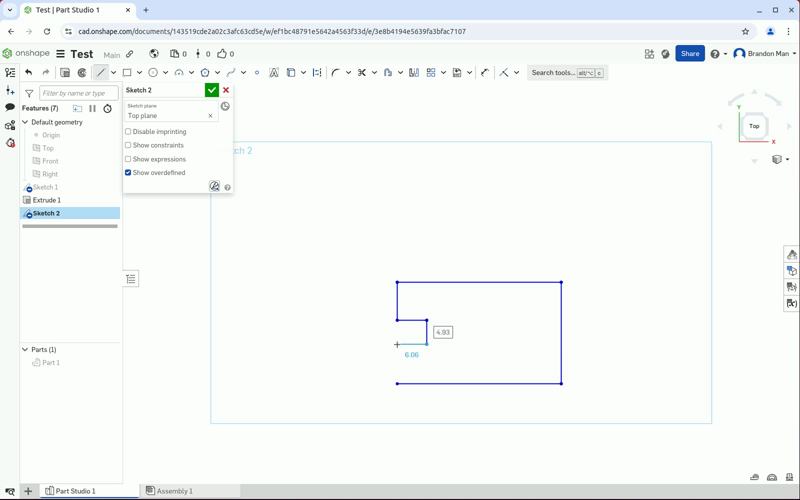
key_up(shift)
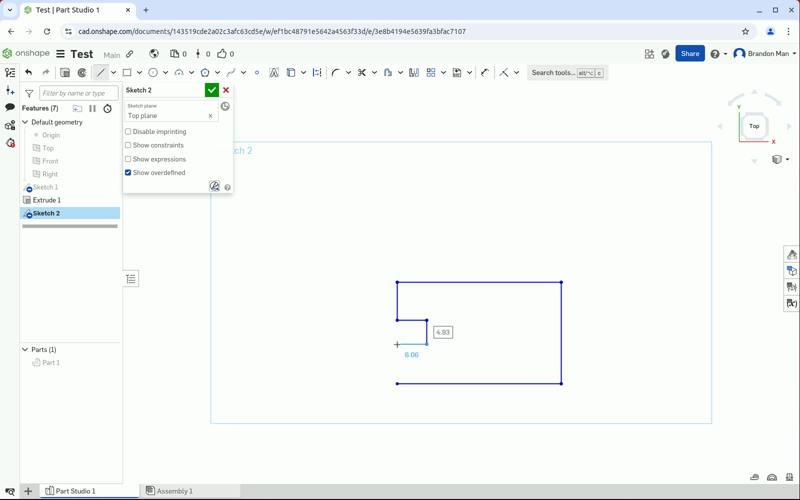
mouse_move(427, 344)
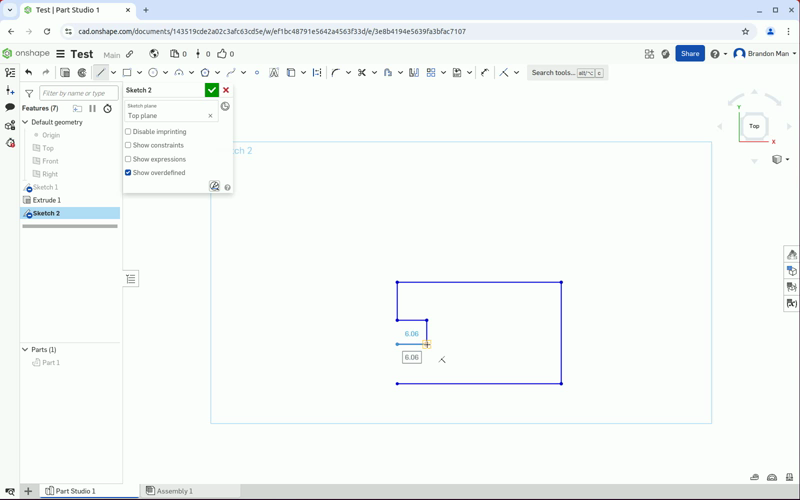
key_down(shift)
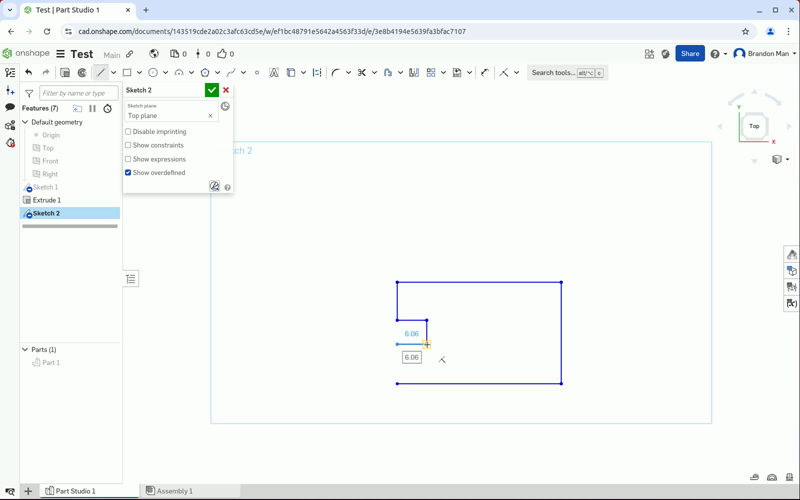
mouse_move(397, 383)
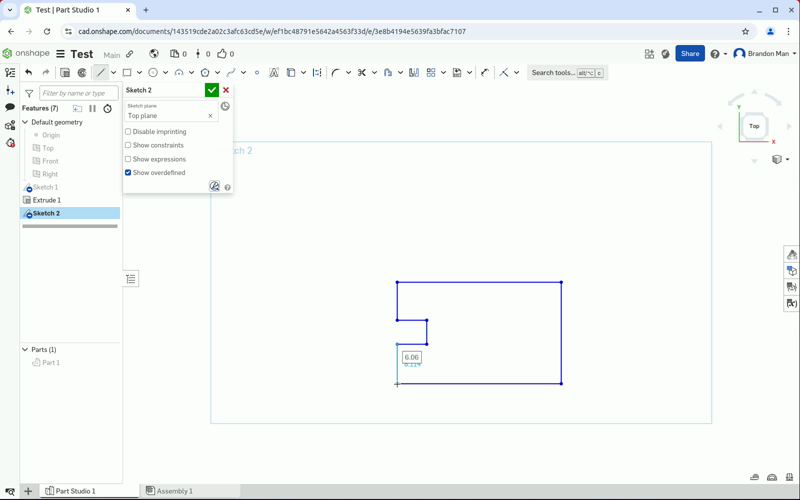
key_up(shift)
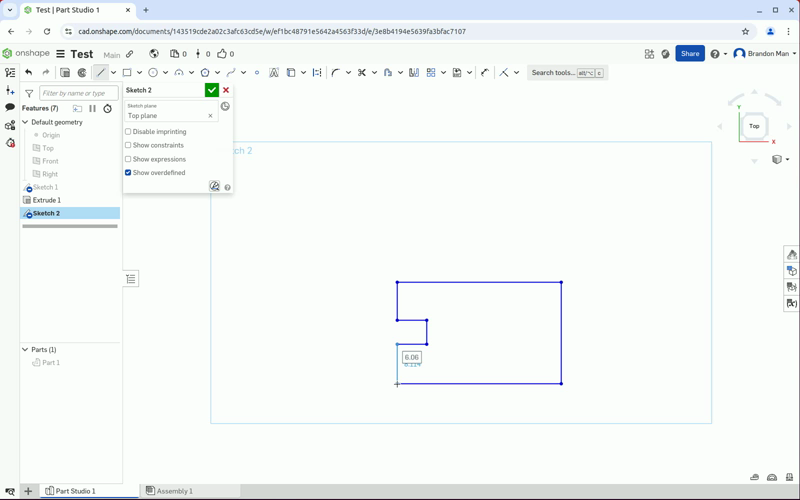
click(397, 383)
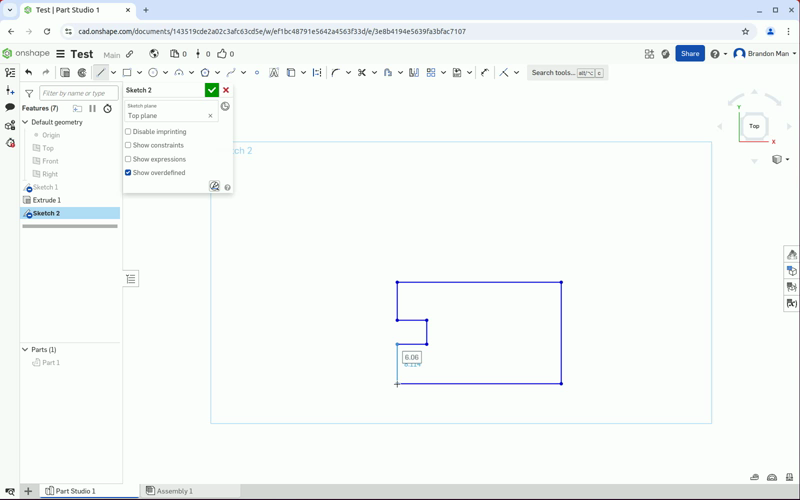
key(esc)
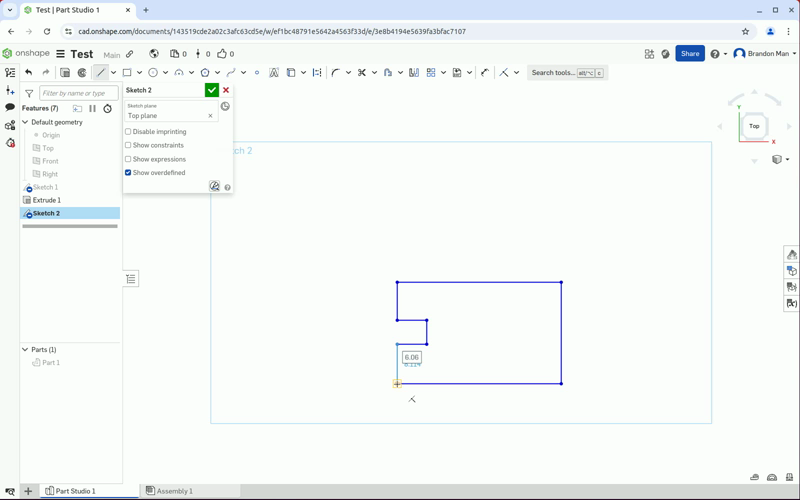
key(c)
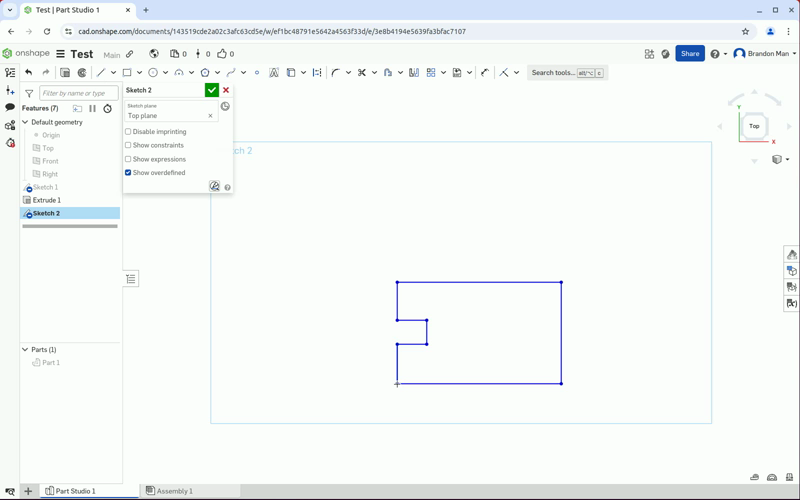
key_down(shift)
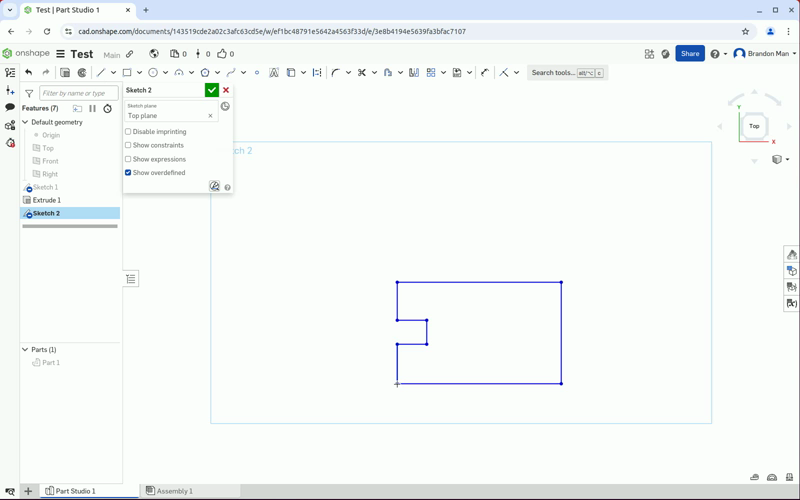
mouse_move(445, 363)
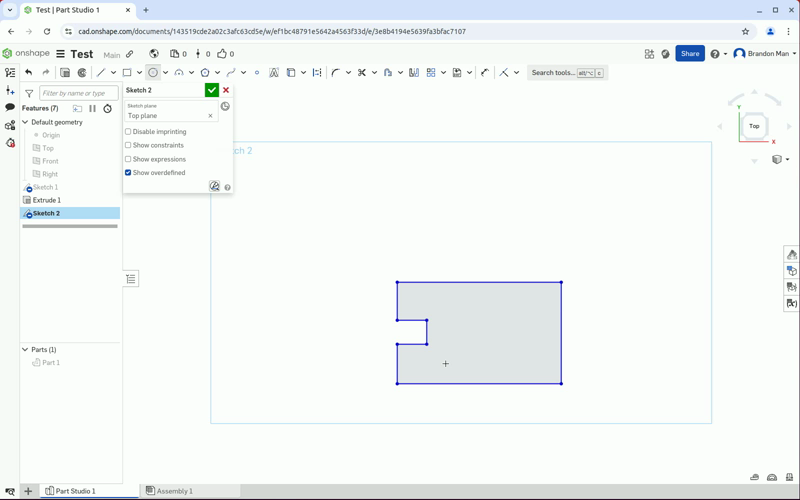
click(445, 363)
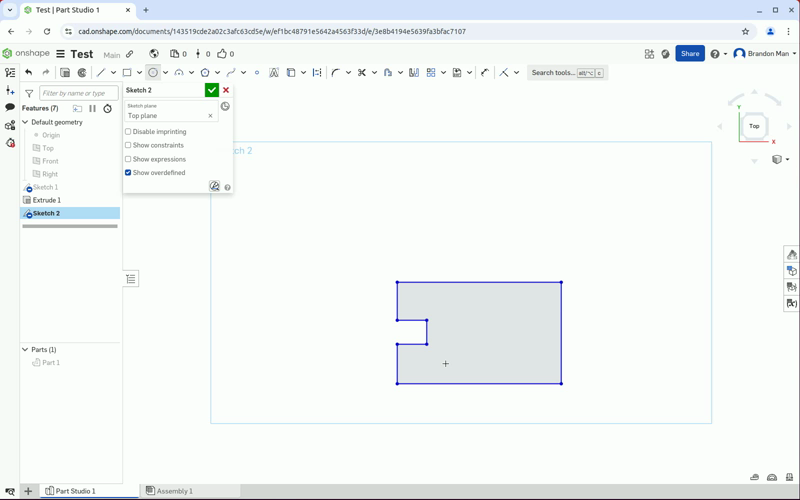
key_up(shift)
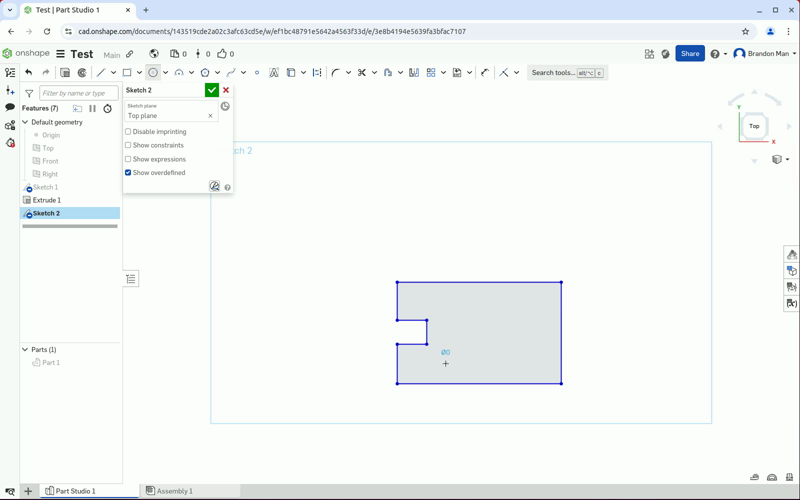
mouse_move(454, 363)
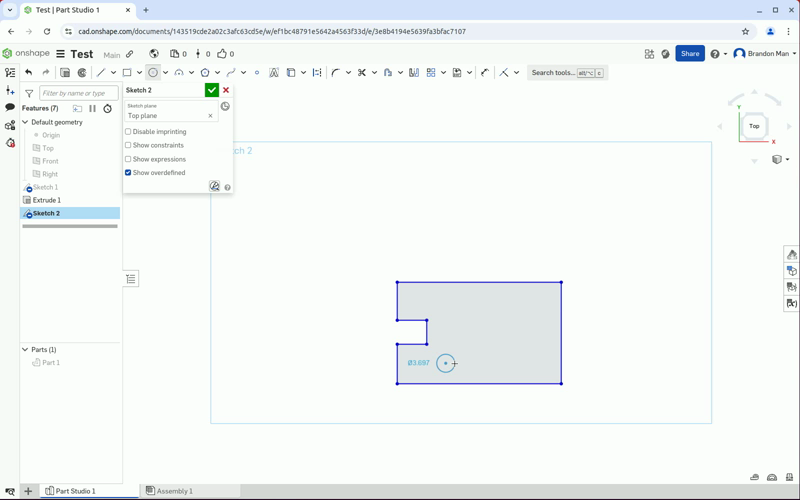
click(454, 363)
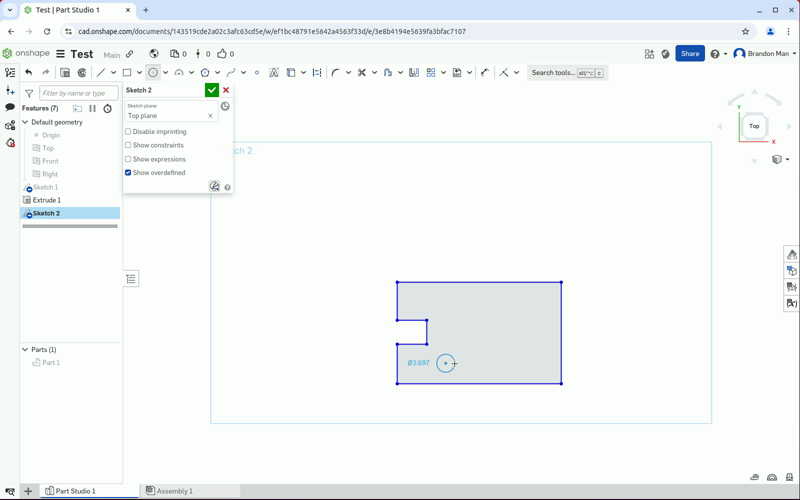
key(esc)
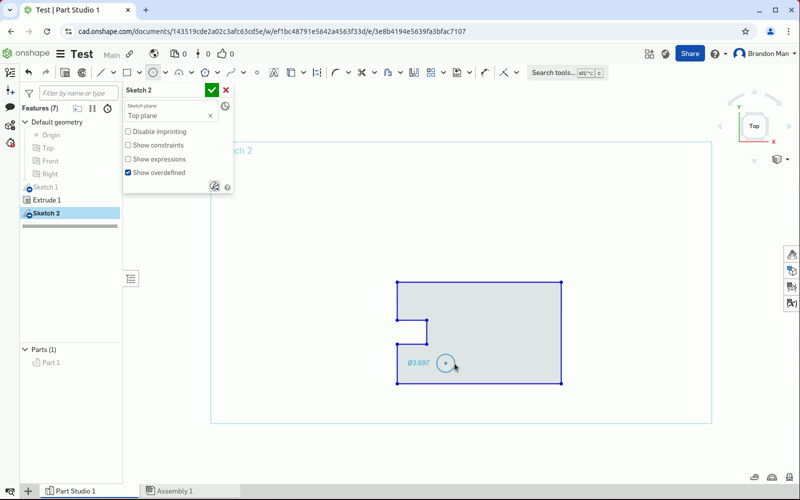
key(c)
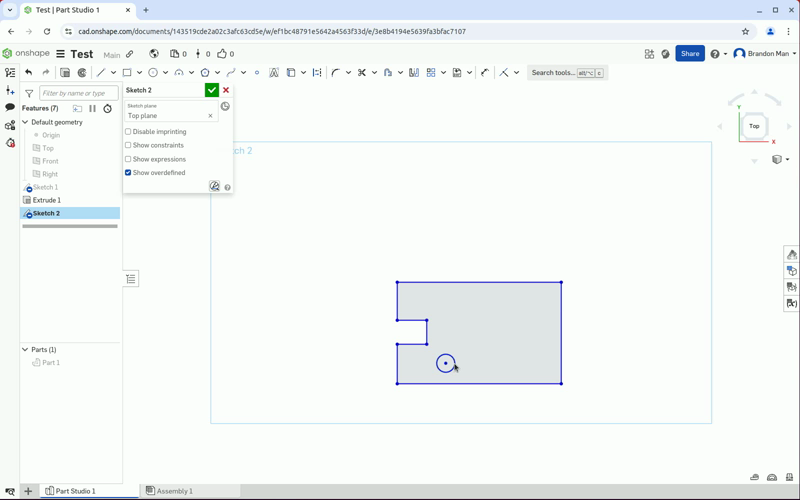
key_down(shift)
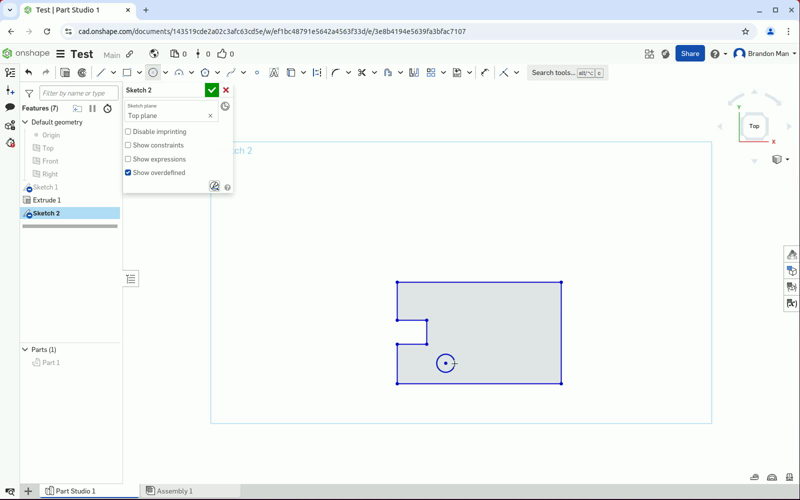
mouse_move(445, 301)
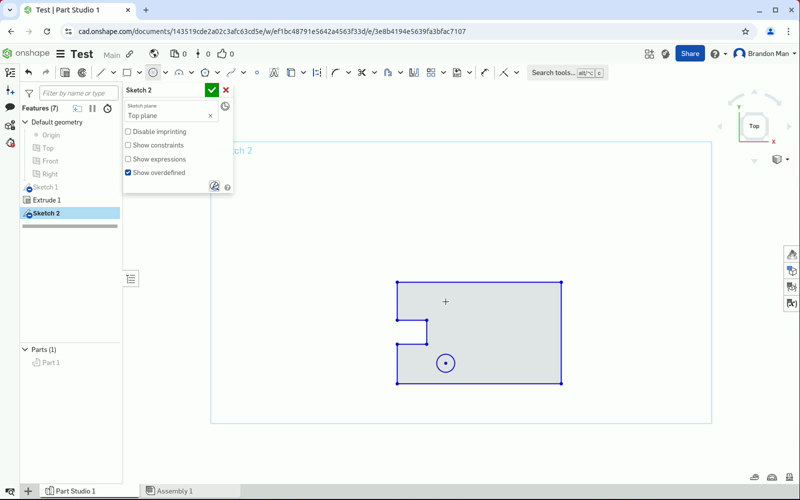
click(445, 301)
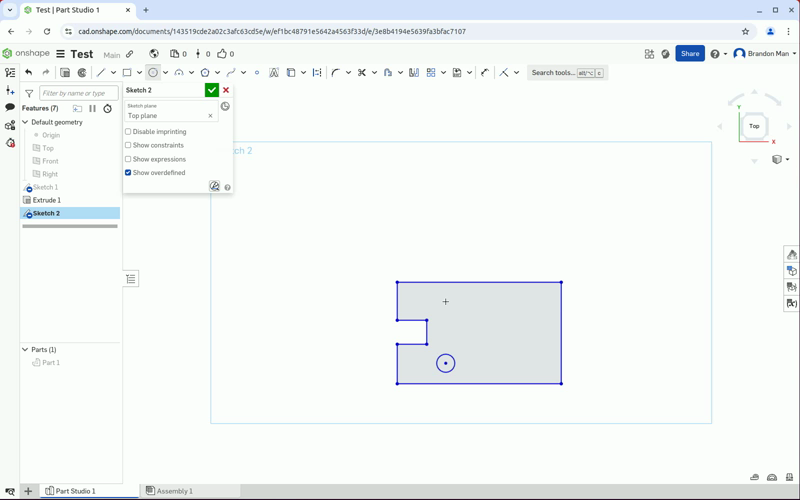
key_up(shift)
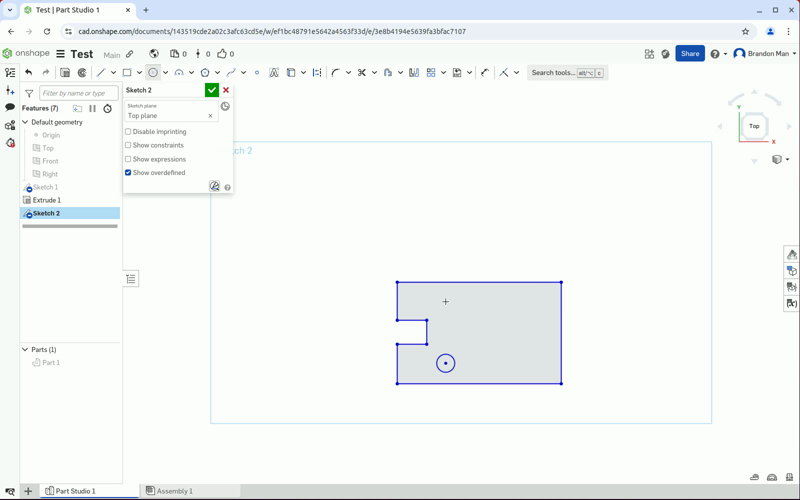
mouse_move(454, 301)
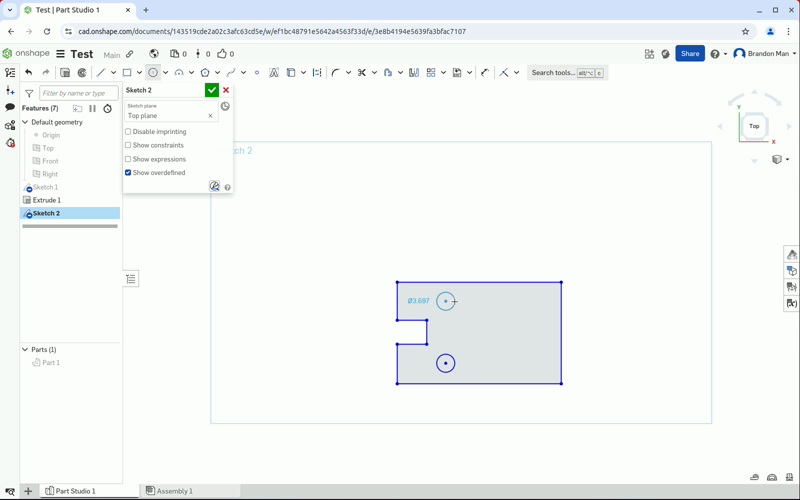
click(454, 301)
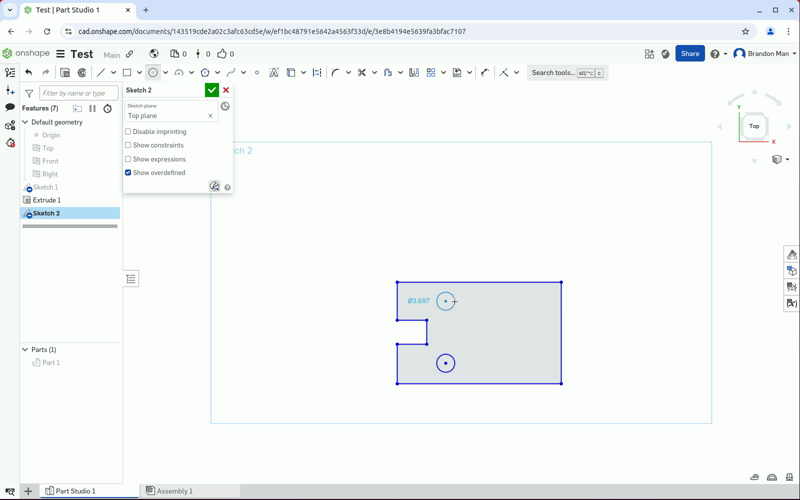
key(esc)
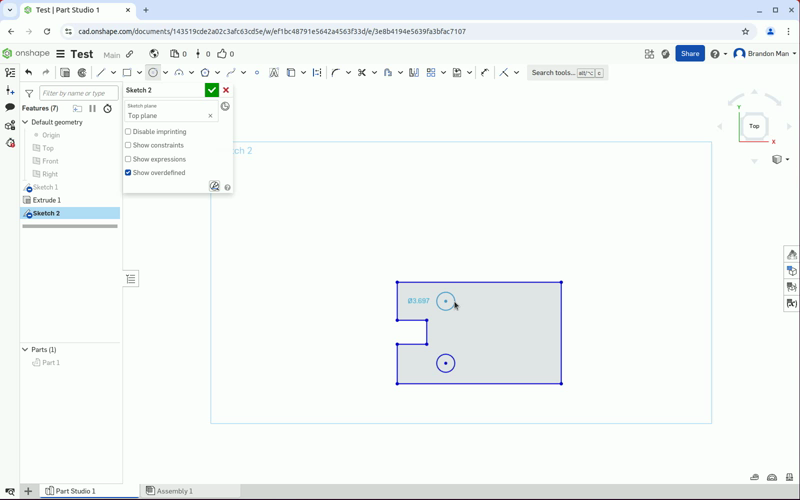
key(l)
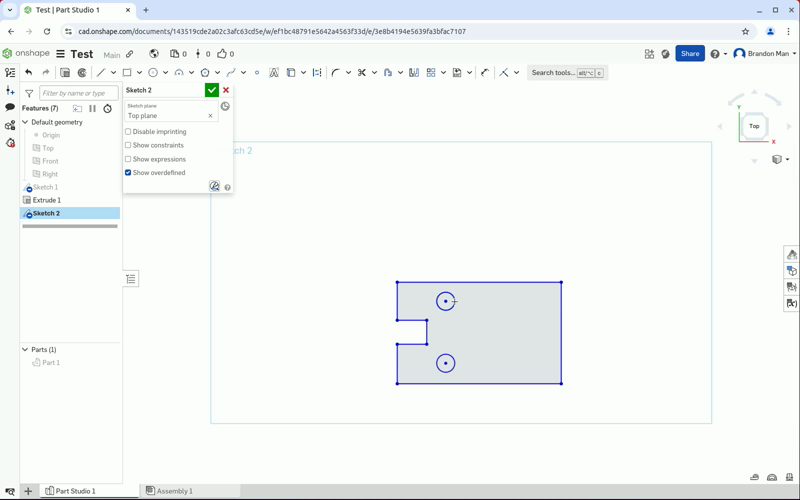
key_down(shift)
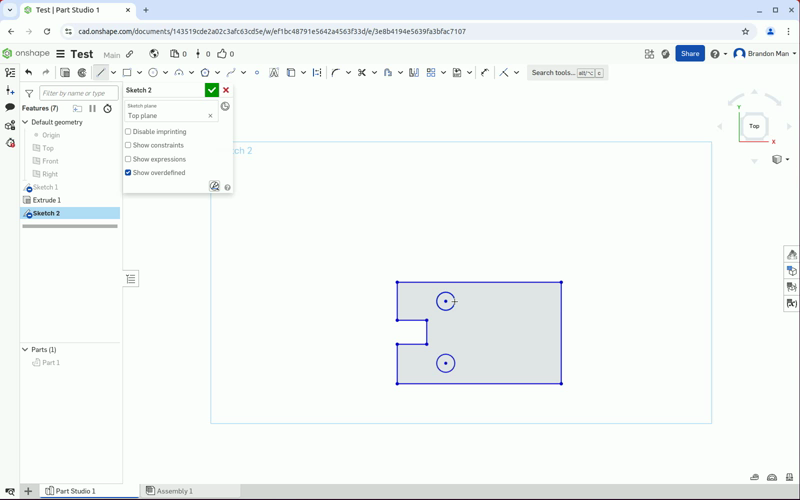
mouse_move(474, 369)
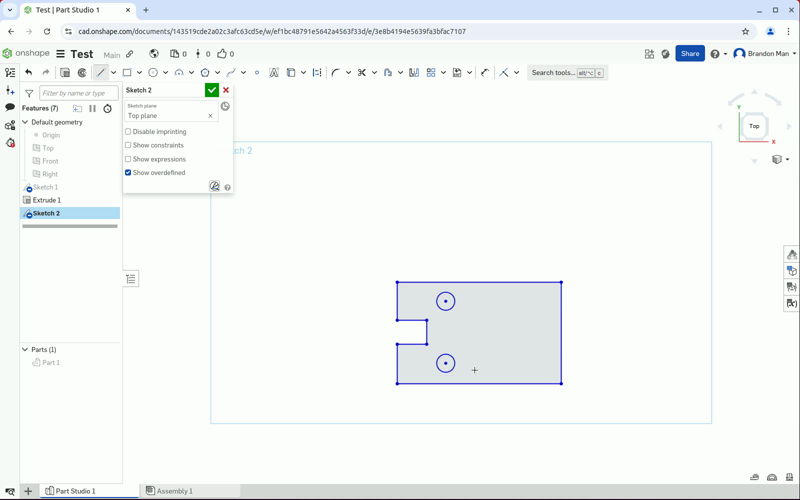
click(474, 369)
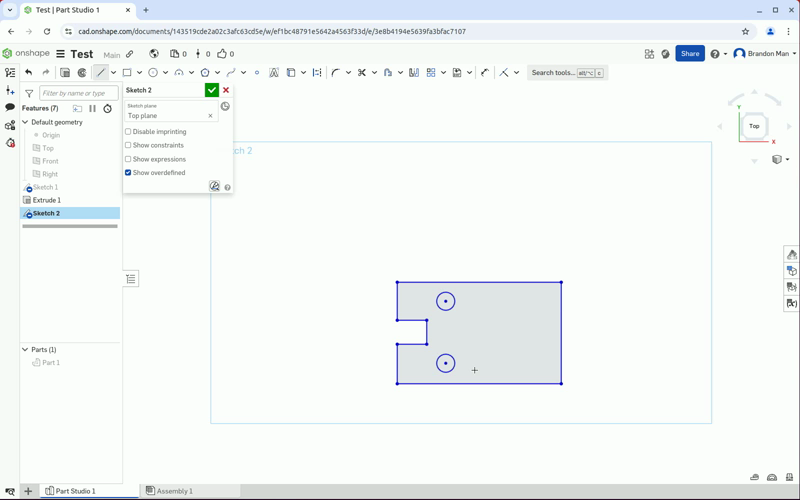
key_up(shift)
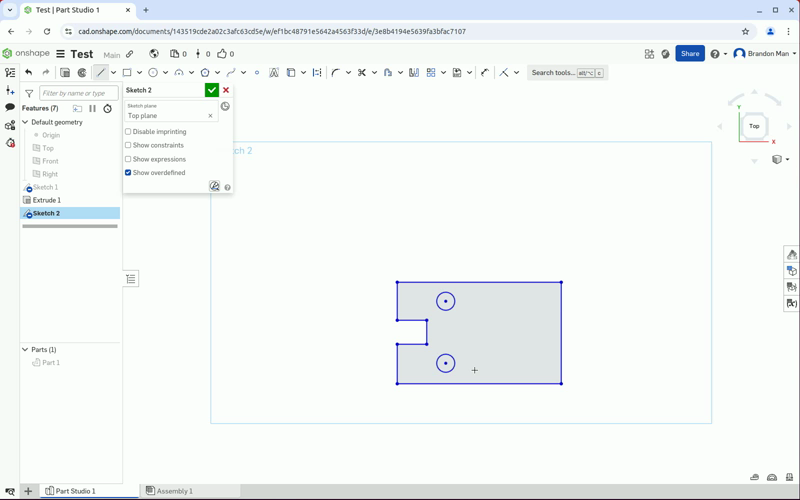
key_down(shift)
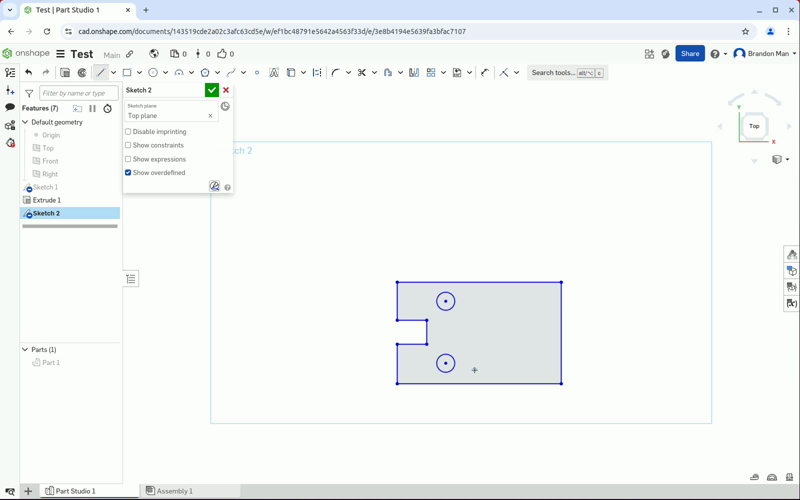
mouse_move(504, 369)
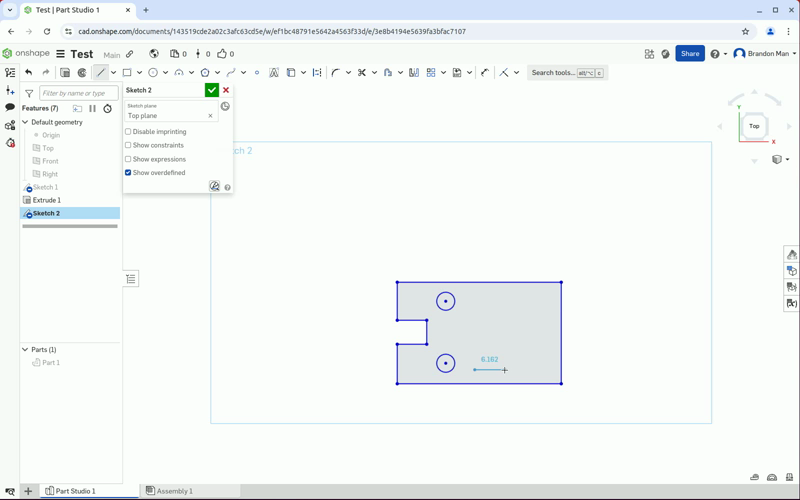
mouse_move(499, 369)
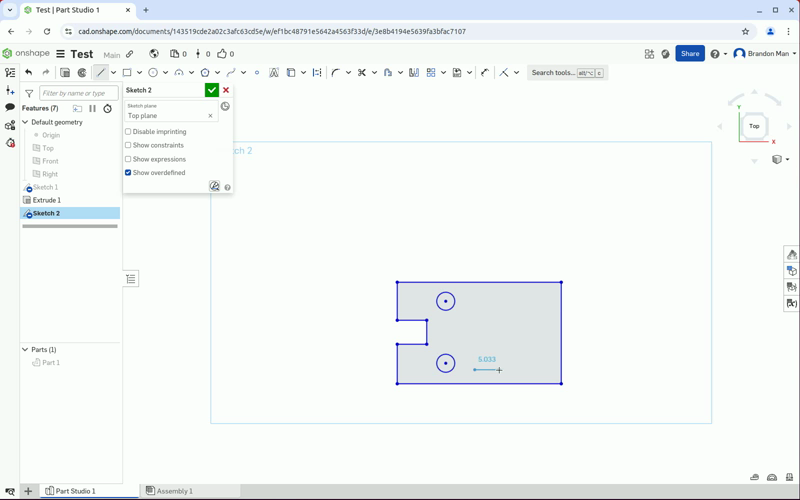
click(499, 369)
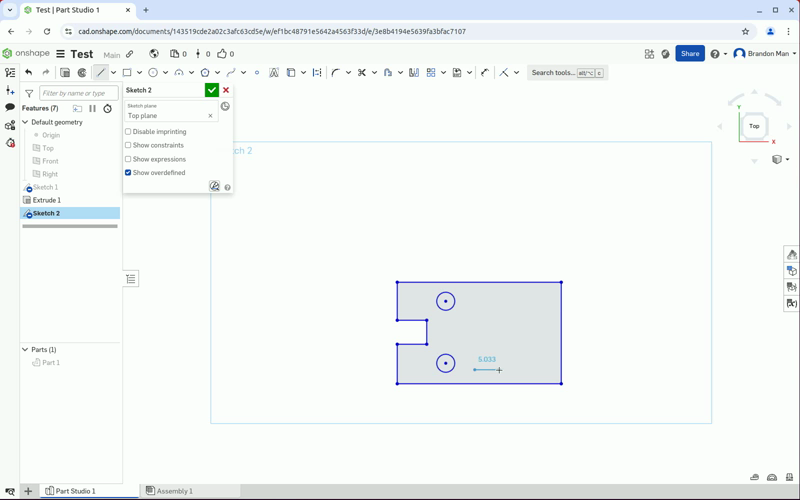
key_up(shift)
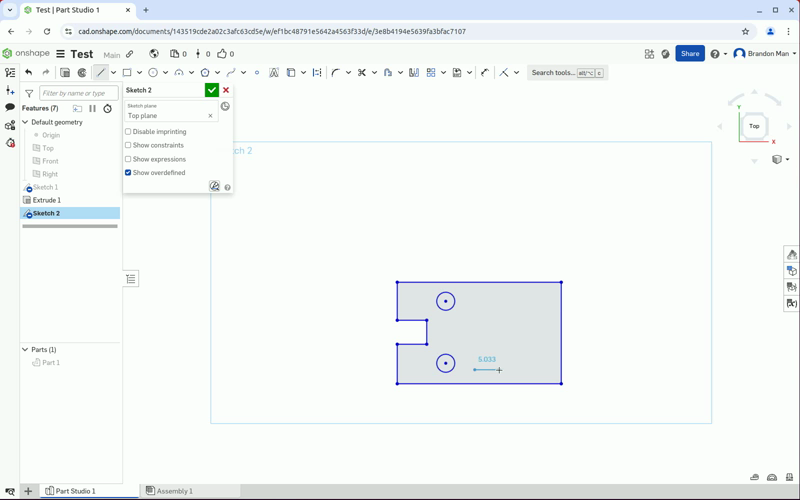
key_down(shift)
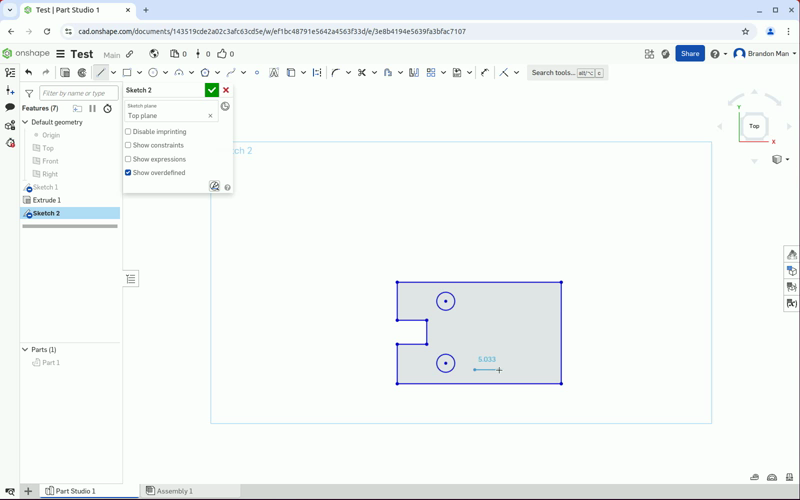
mouse_move(499, 295)
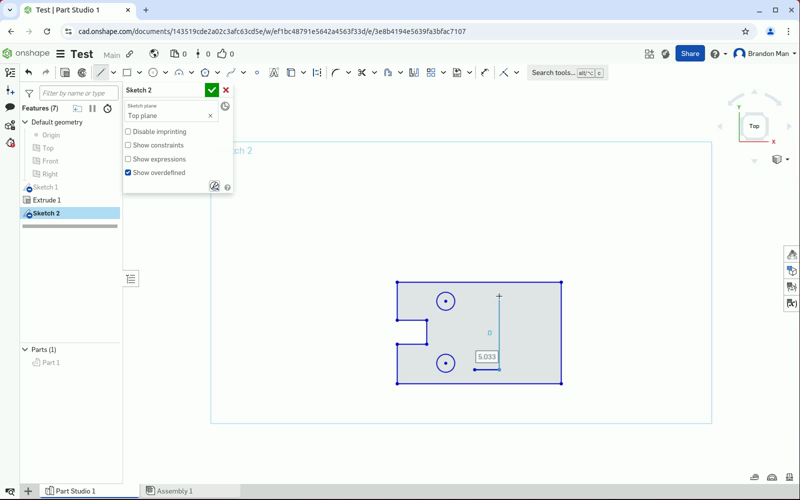
click(499, 295)
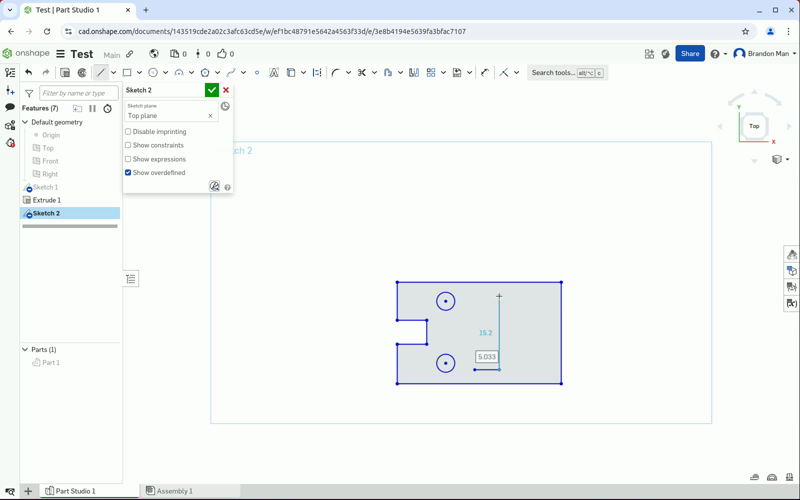
key_up(shift)
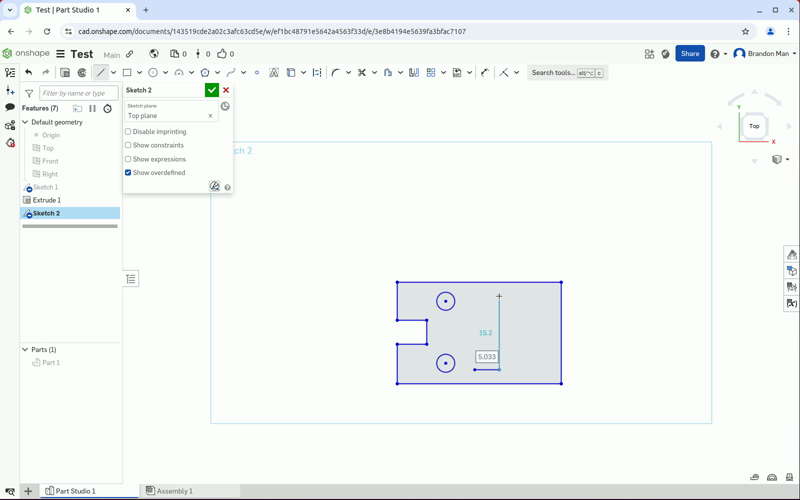
key_down(shift)
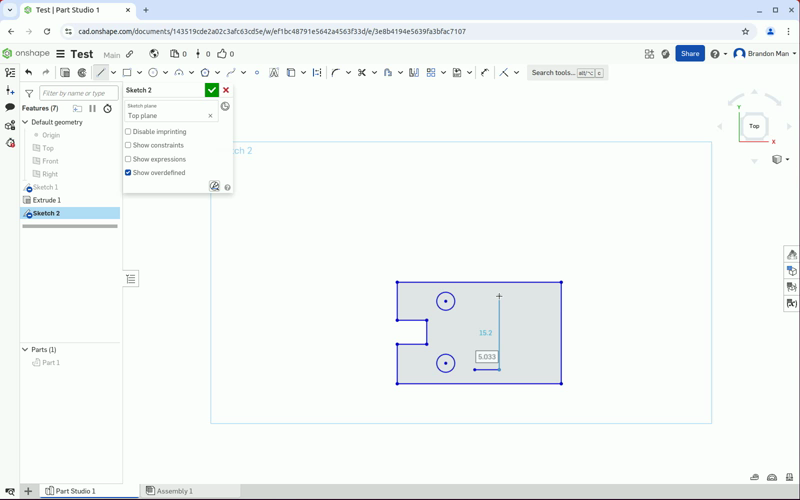
mouse_move(529, 295)
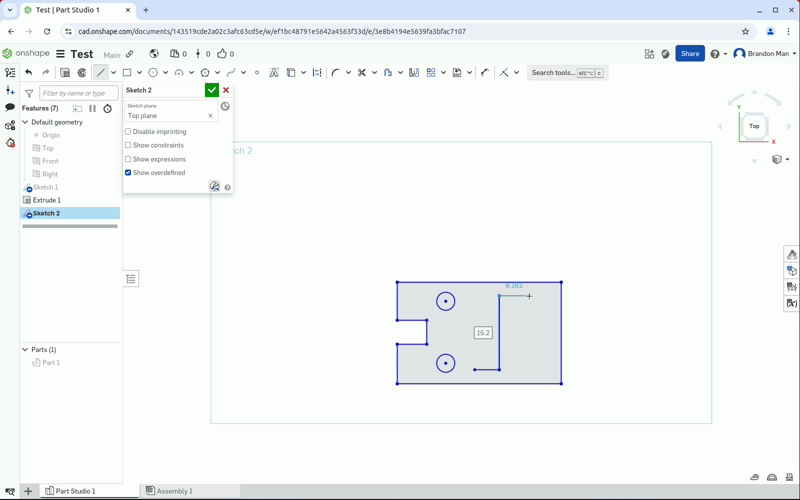
mouse_move(474, 295)
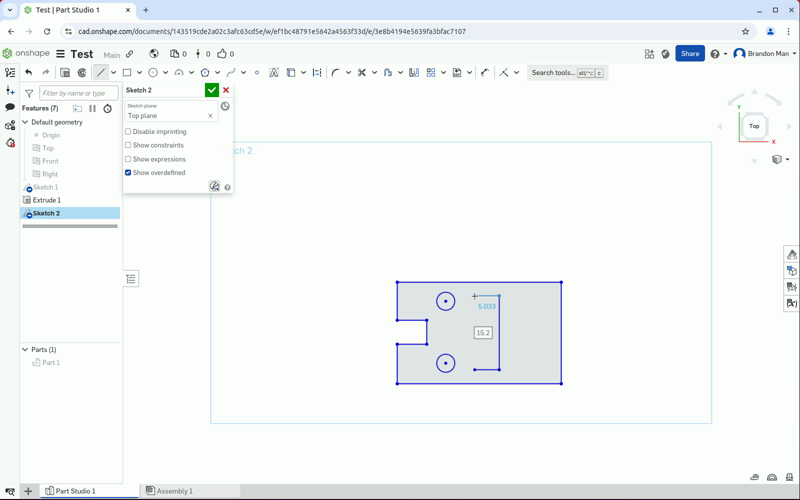
click(474, 295)
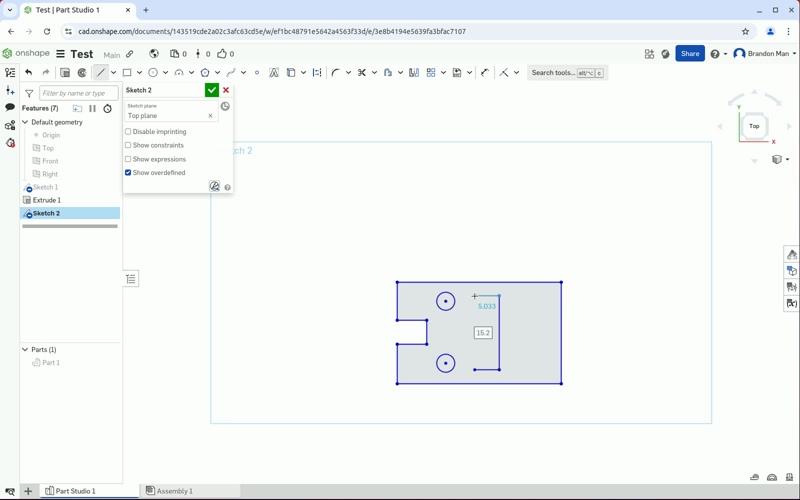
key_up(shift)
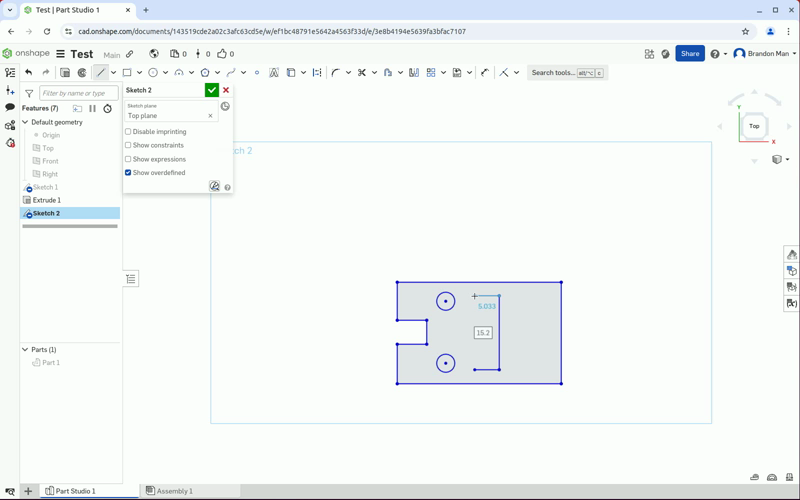
key_down(shift)
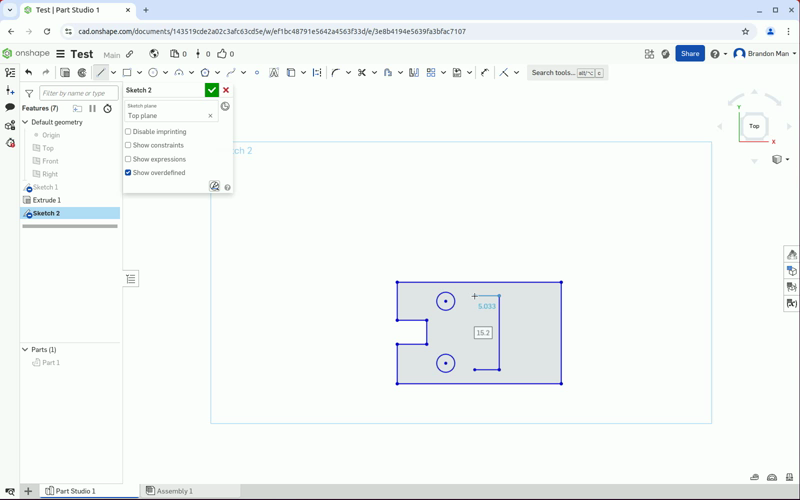
mouse_move(474, 369)
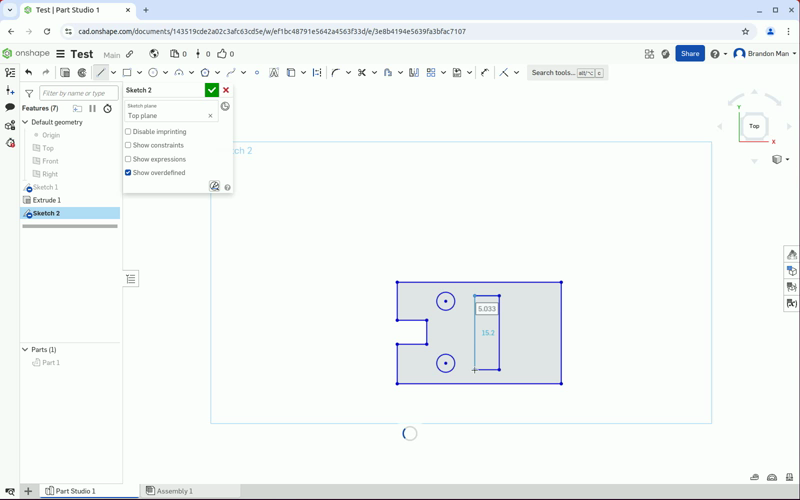
key_up(shift)
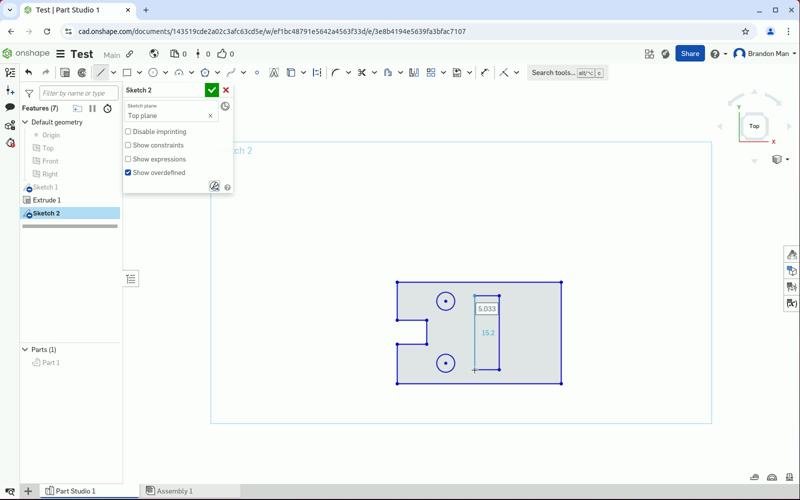
click(474, 369)
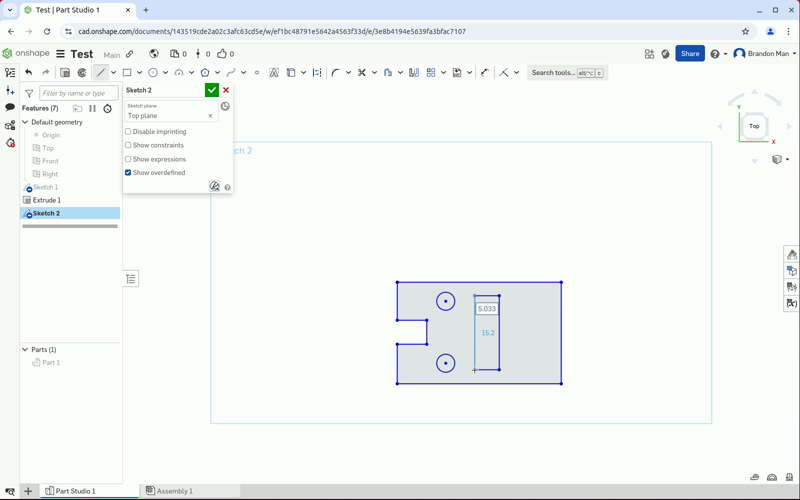
key(esc)
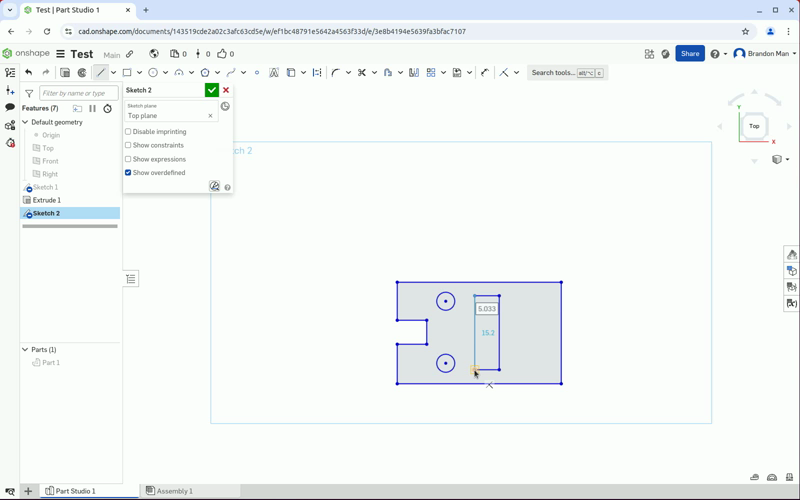
key(l)
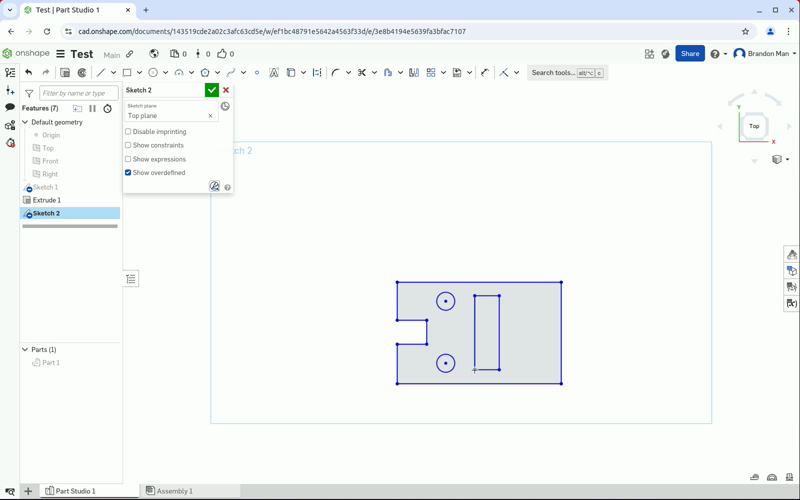
key_down(shift)
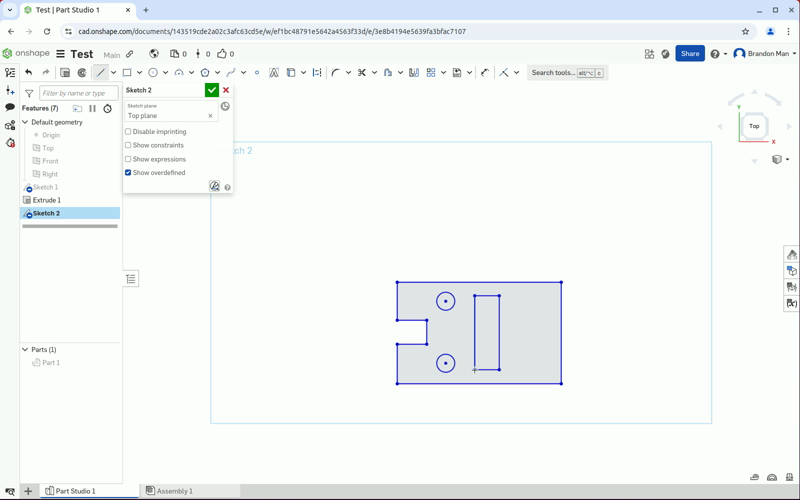
mouse_move(511, 375)
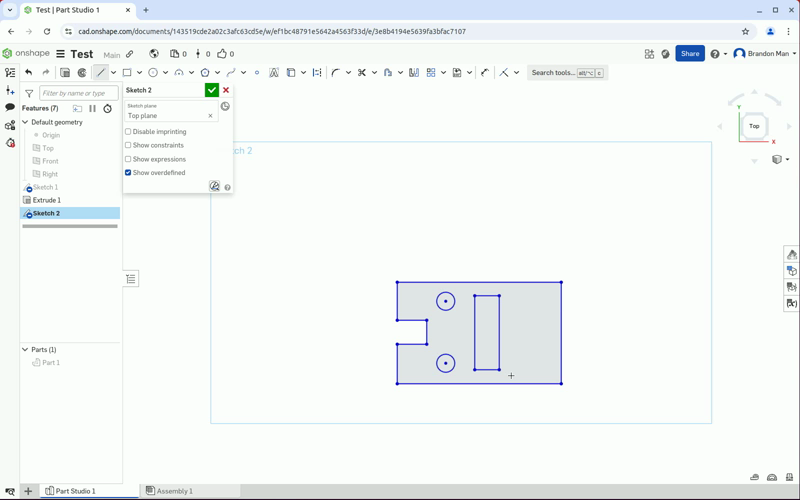
click(511, 375)
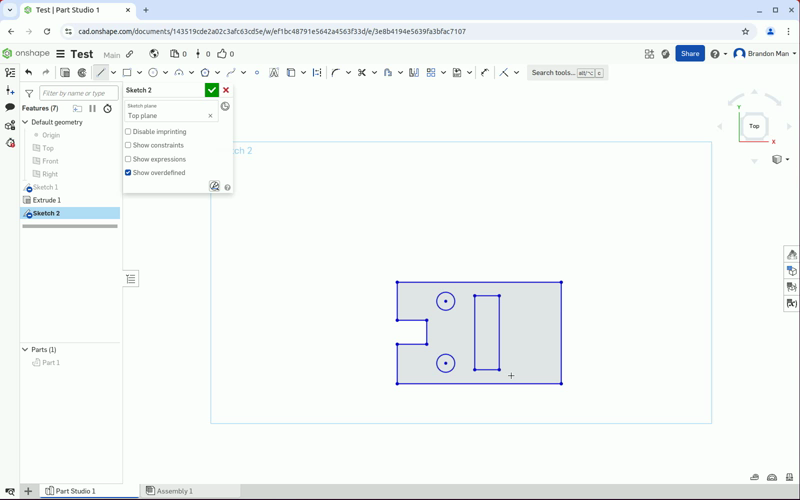
key_up(shift)
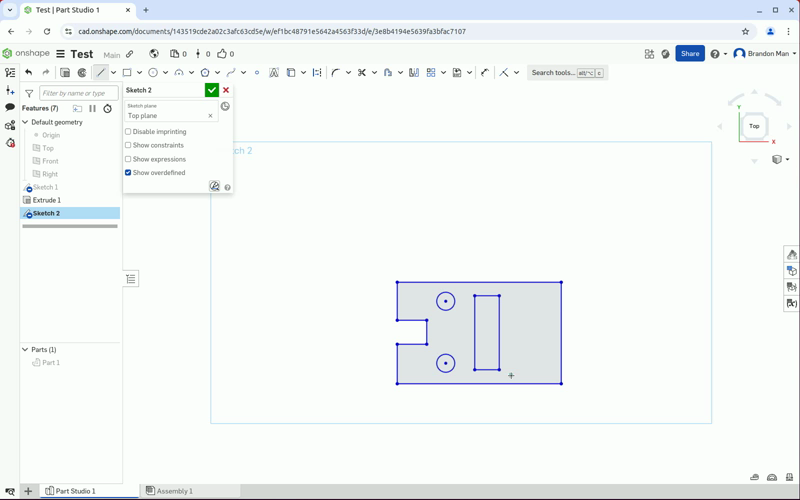
key_down(shift)
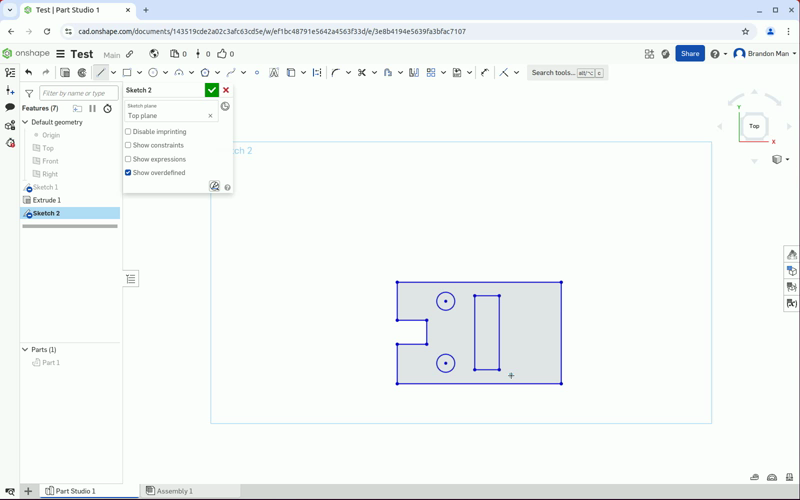
mouse_move(541, 375)
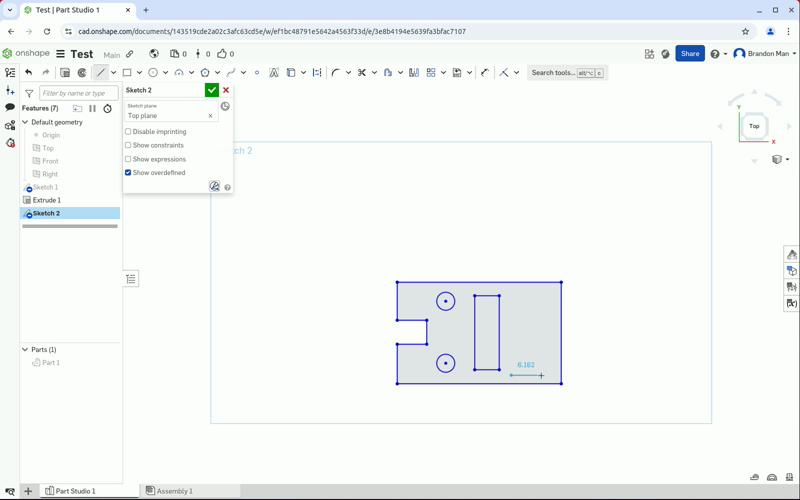
mouse_move(552, 375)
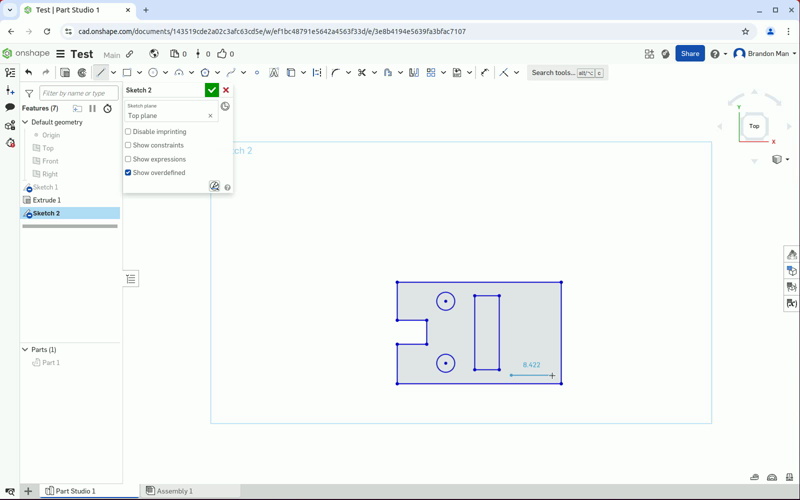
click(552, 375)
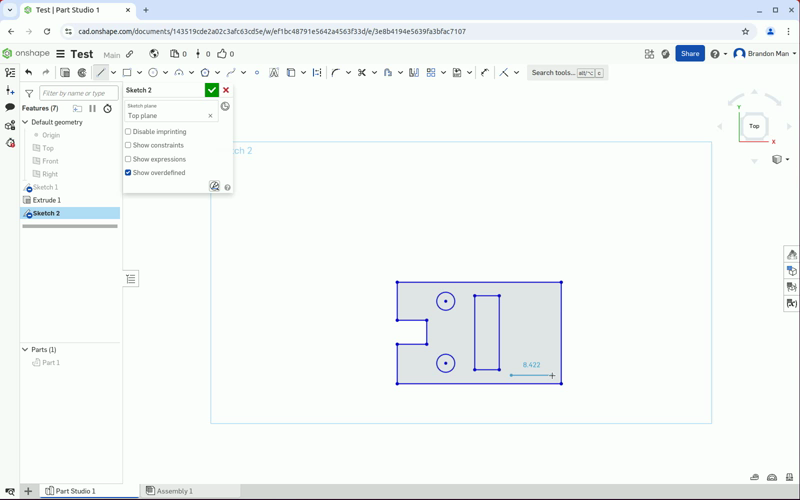
key_up(shift)
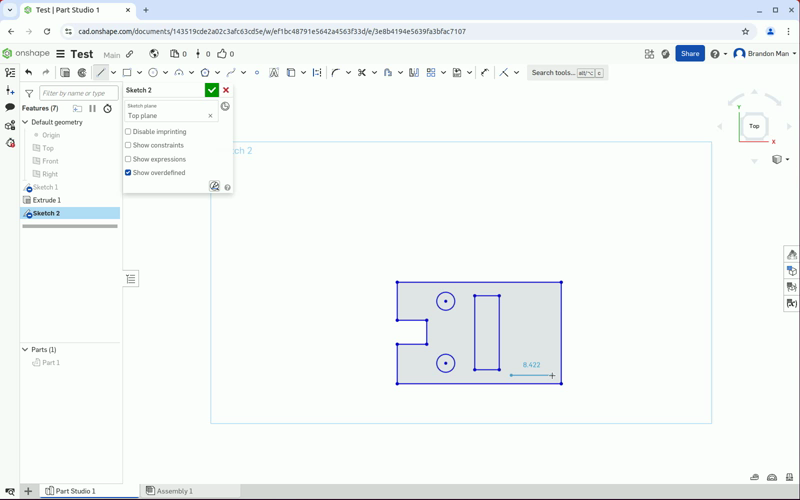
key_down(shift)
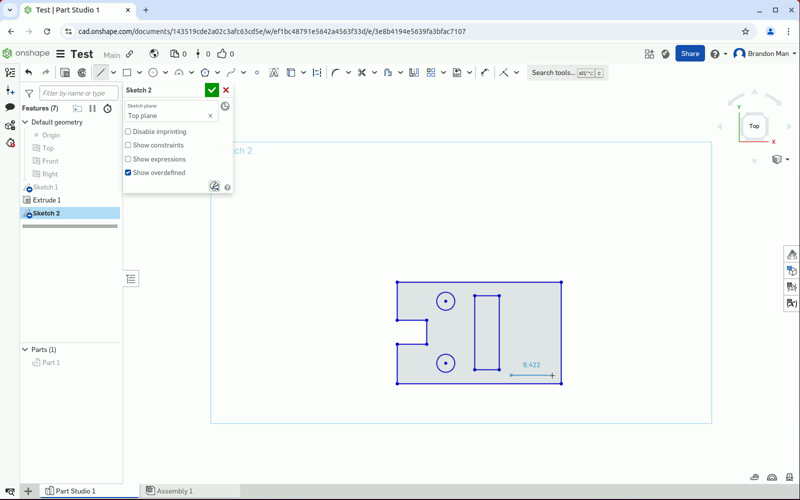
mouse_move(552, 288)
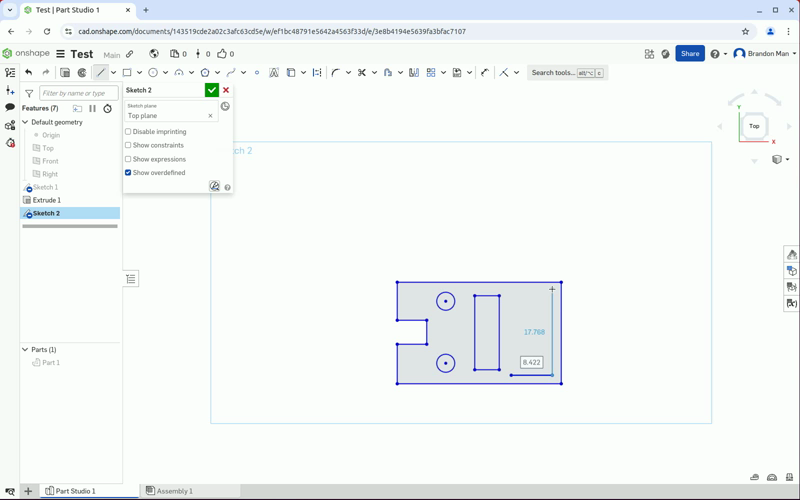
click(552, 288)
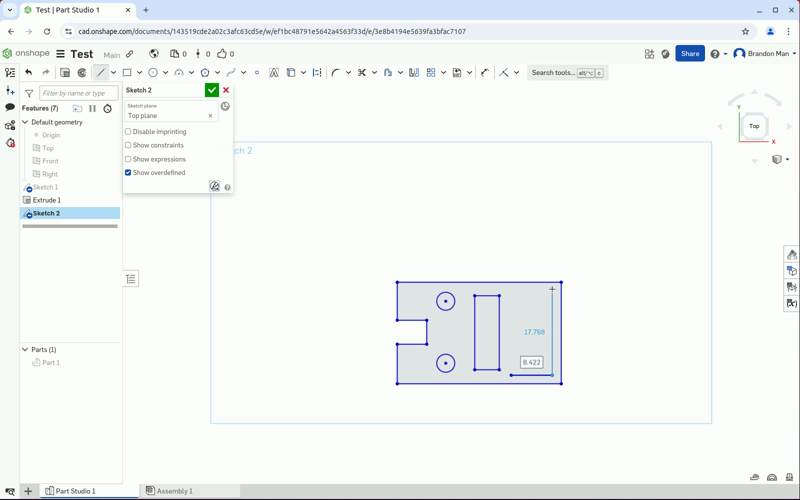
key_up(shift)
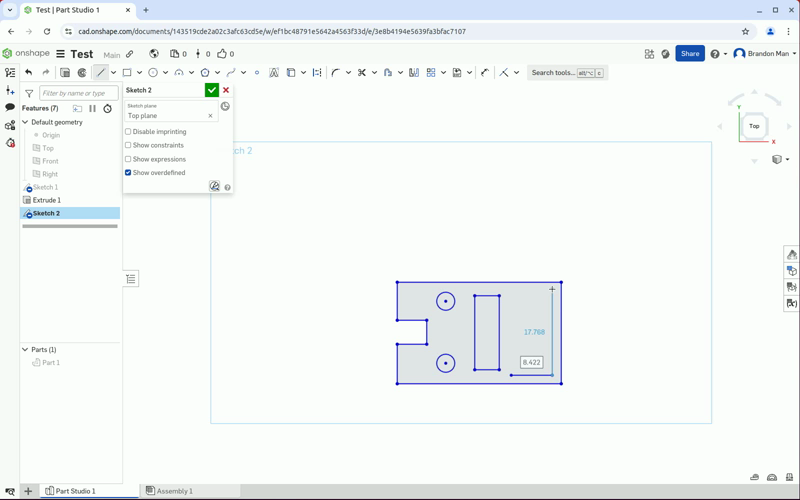
key_down(shift)
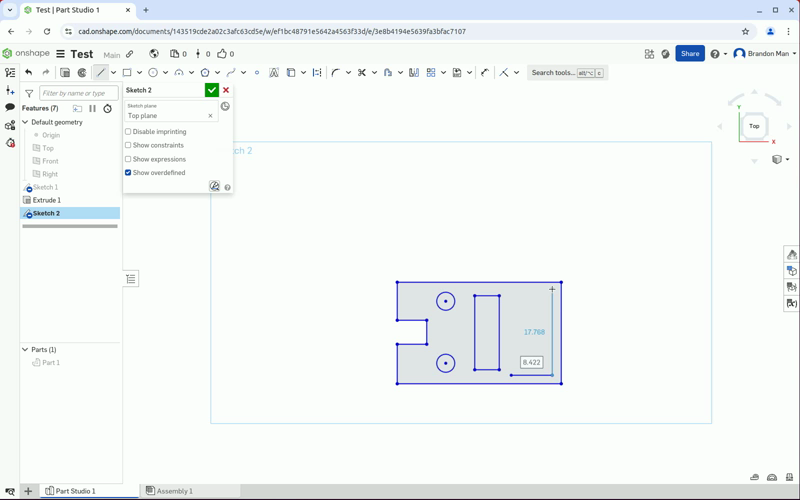
mouse_move(582, 288)
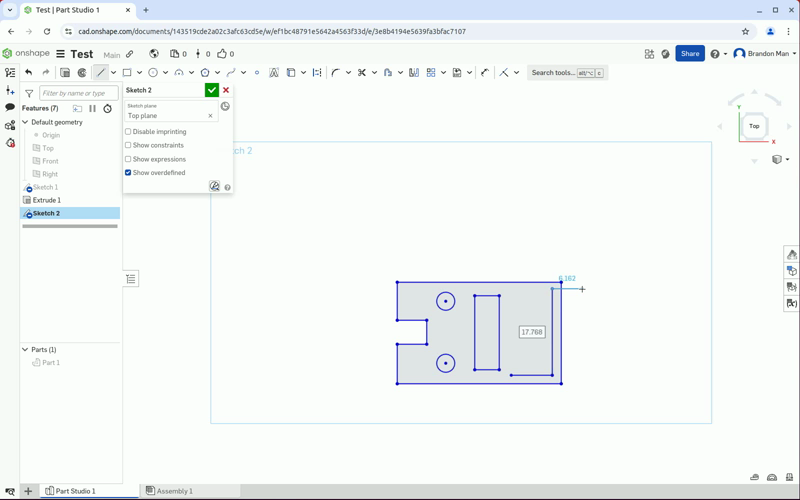
mouse_move(511, 288)
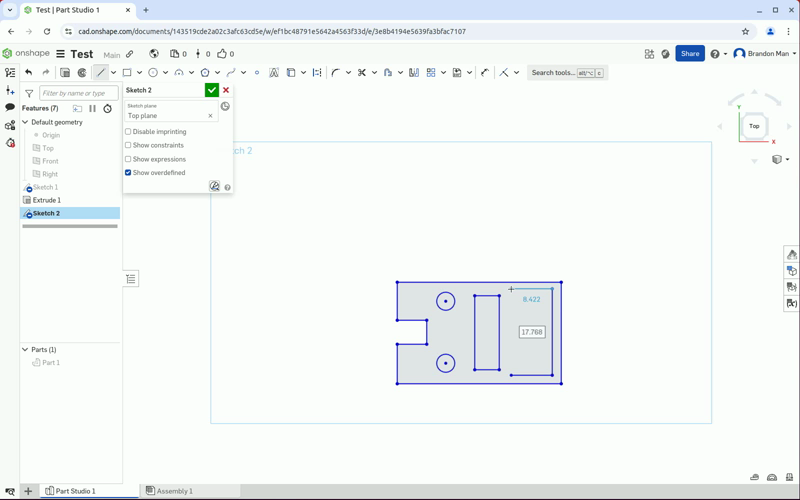
click(511, 288)
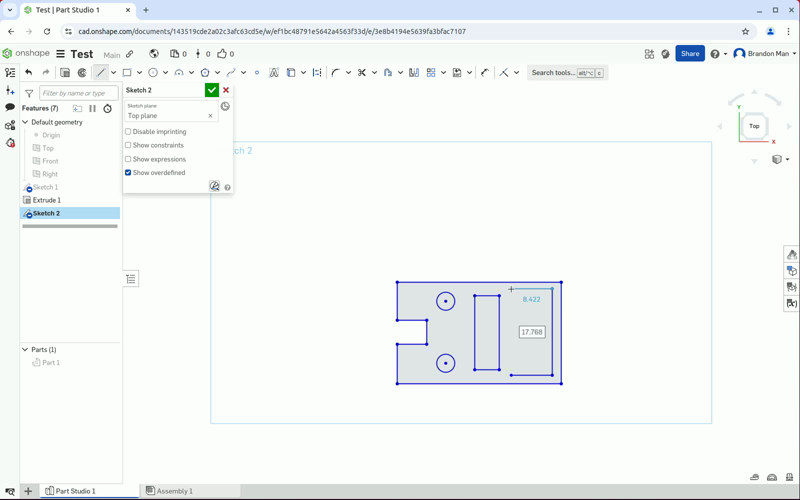
key_up(shift)
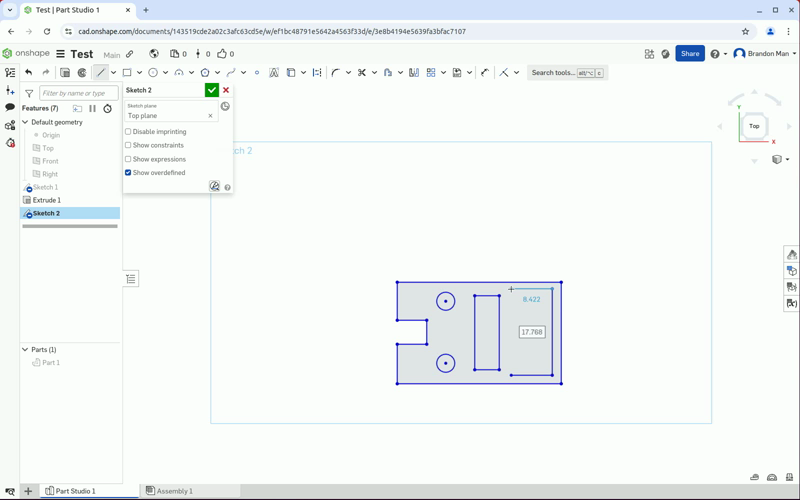
key_down(shift)
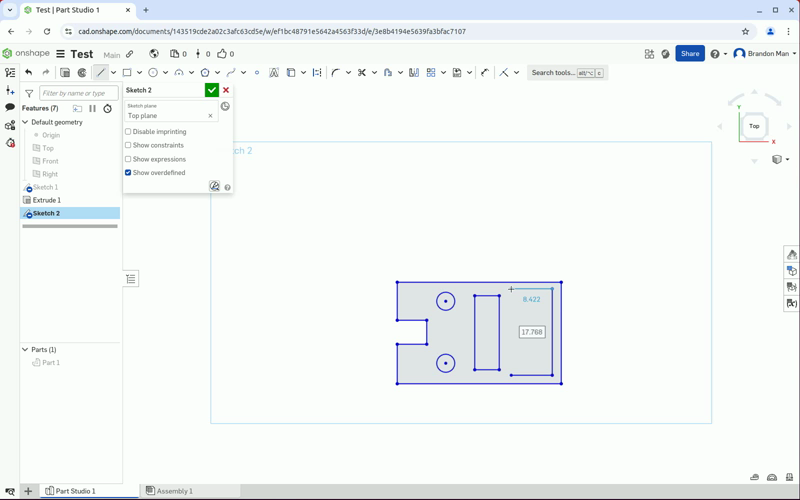
mouse_move(511, 375)
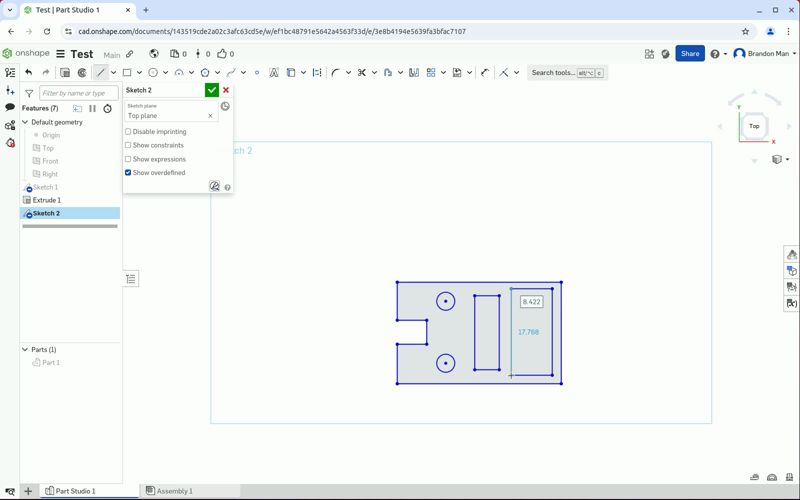
key_up(shift)
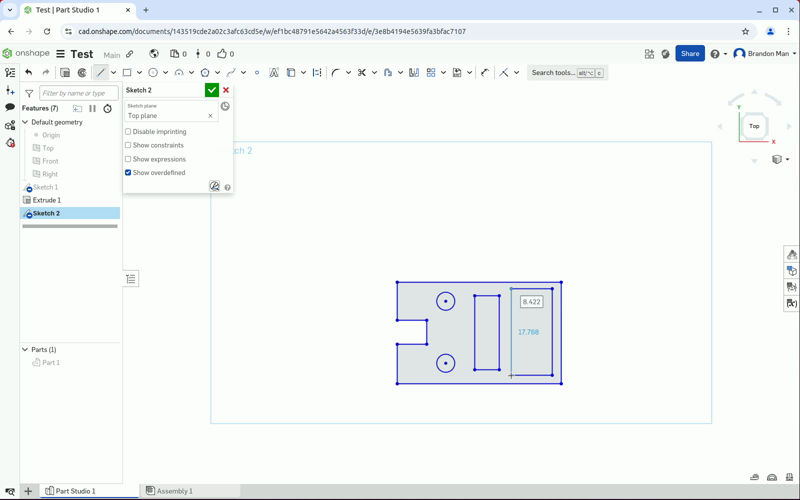
click(511, 375)
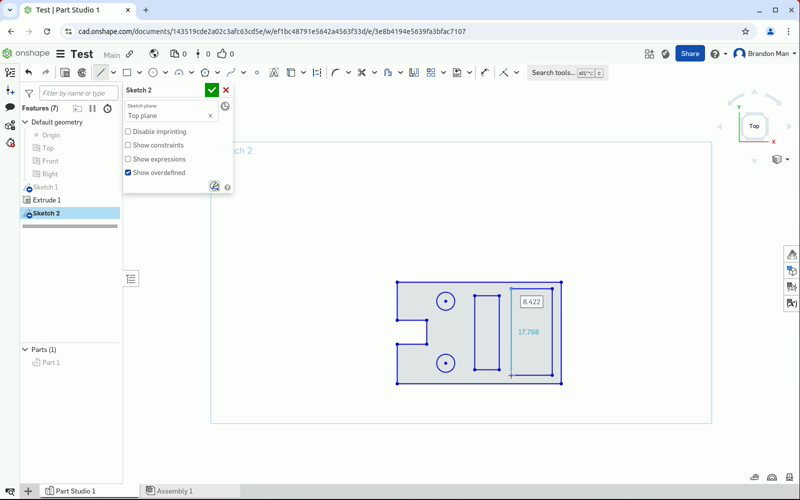
key(esc)
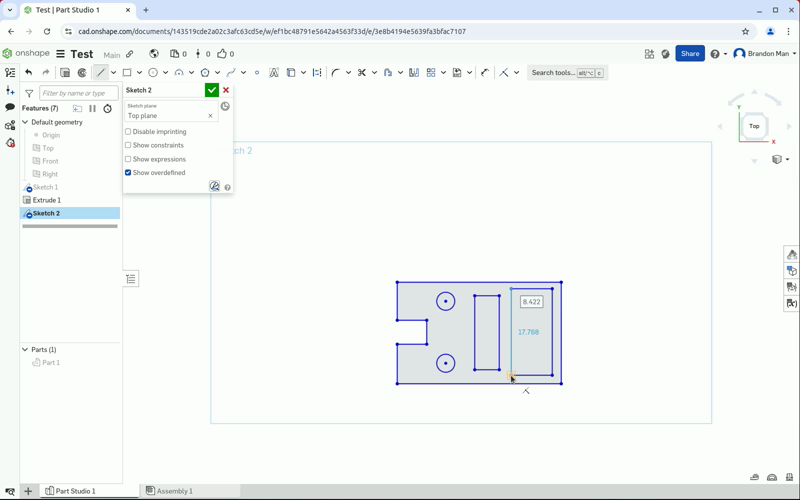
mouse_move(432, 292)
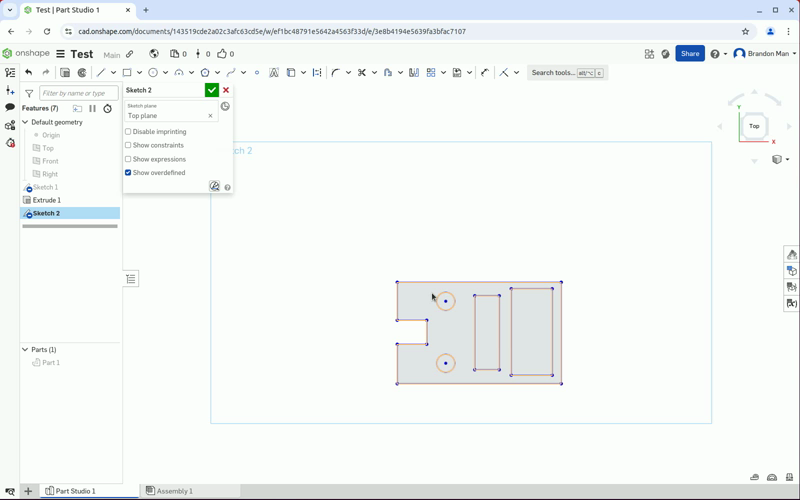
click(432, 292)
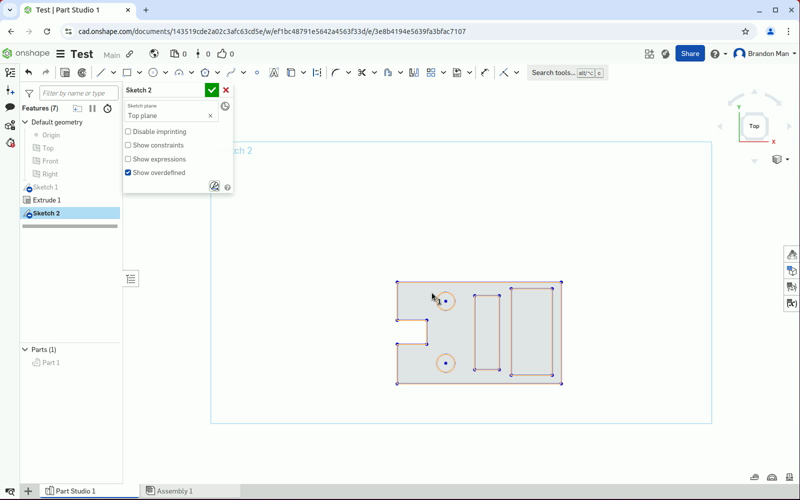
mouse_move(73, 352)
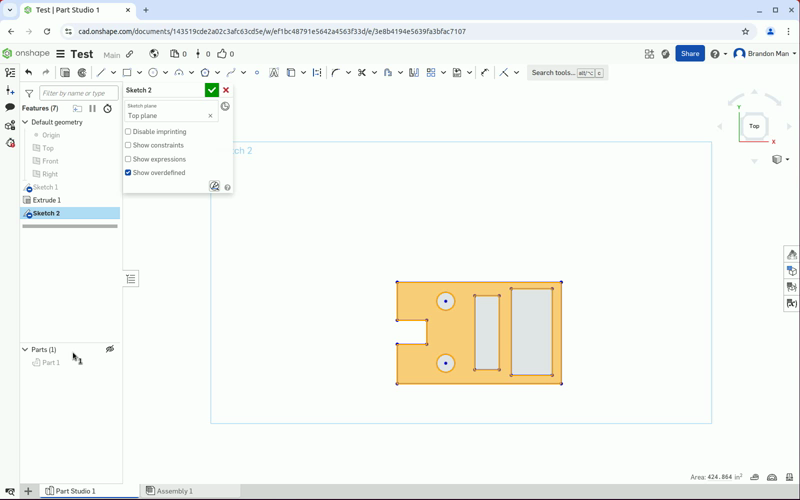
key(shift+y)
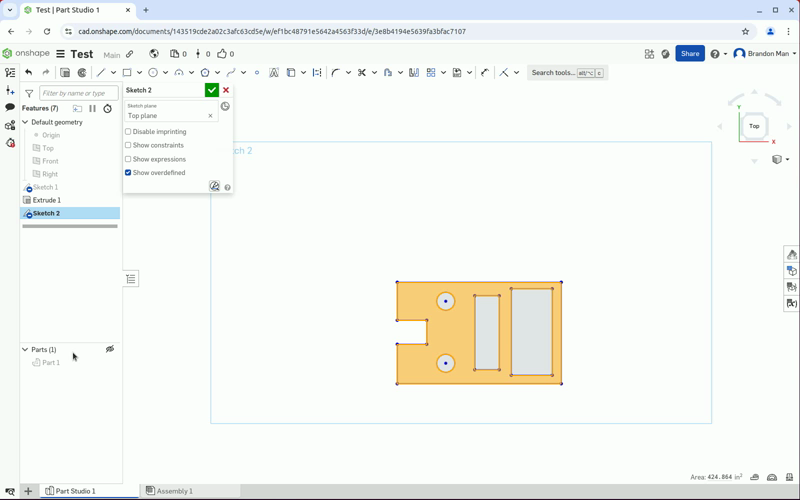
key(shift+e)
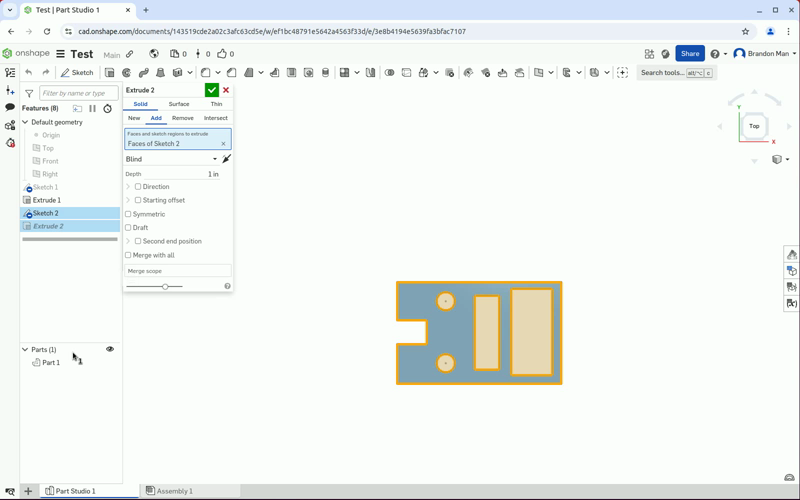
mouse_move(143, 106)
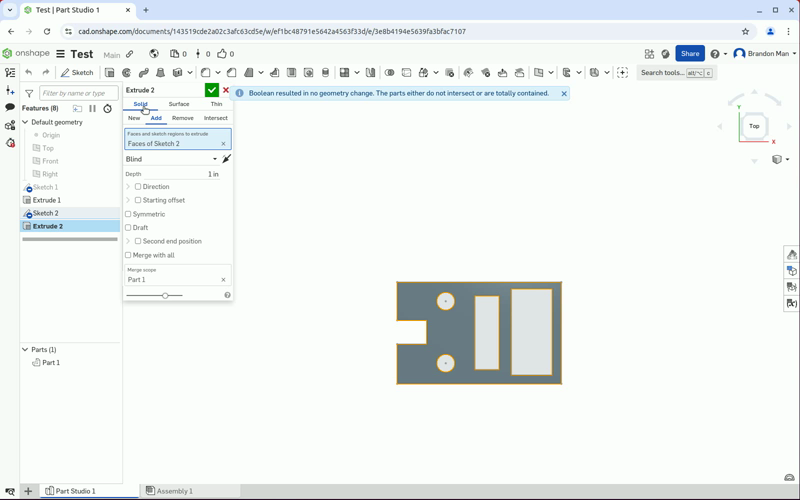
click(143, 106)
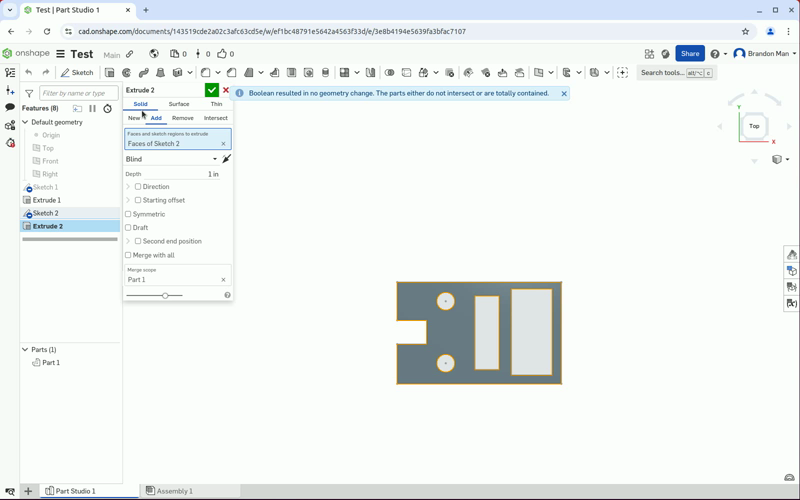
mouse_move(137, 120)
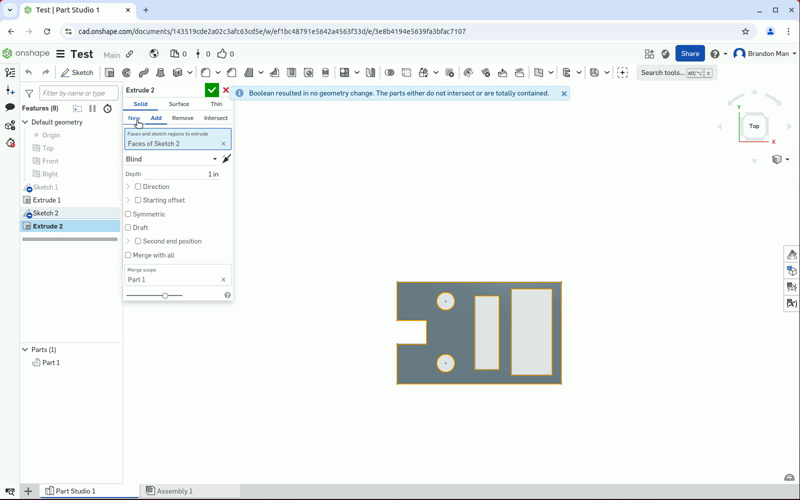
click(137, 120)
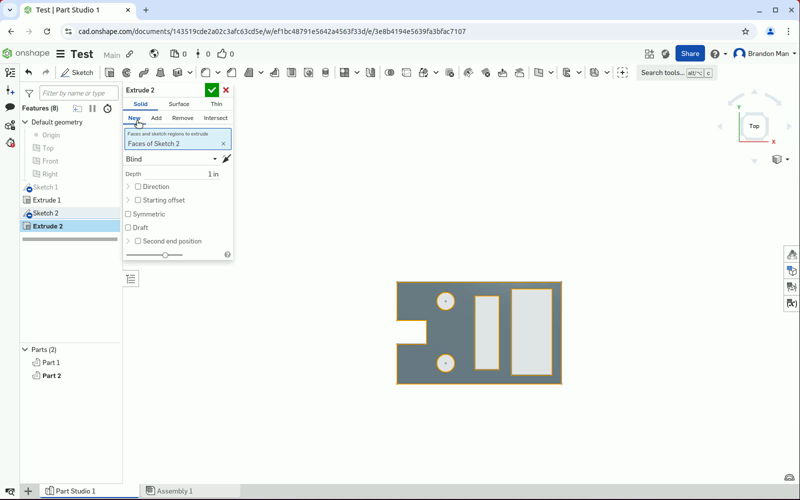
key(tab, 4)
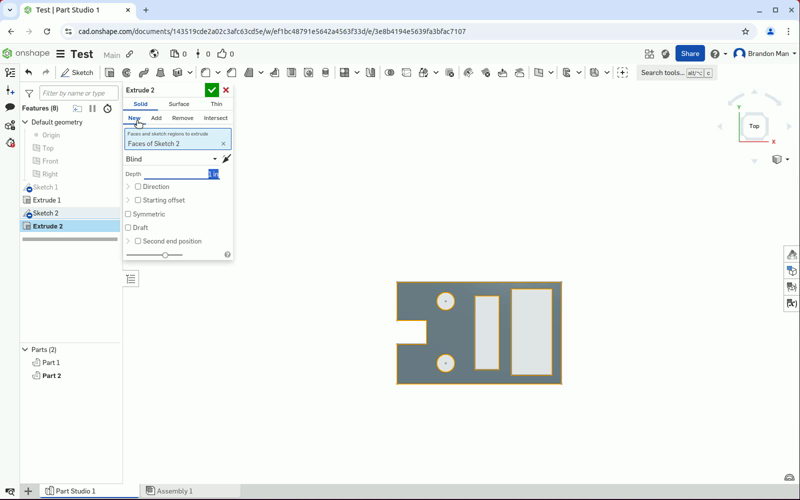
text(2.407)
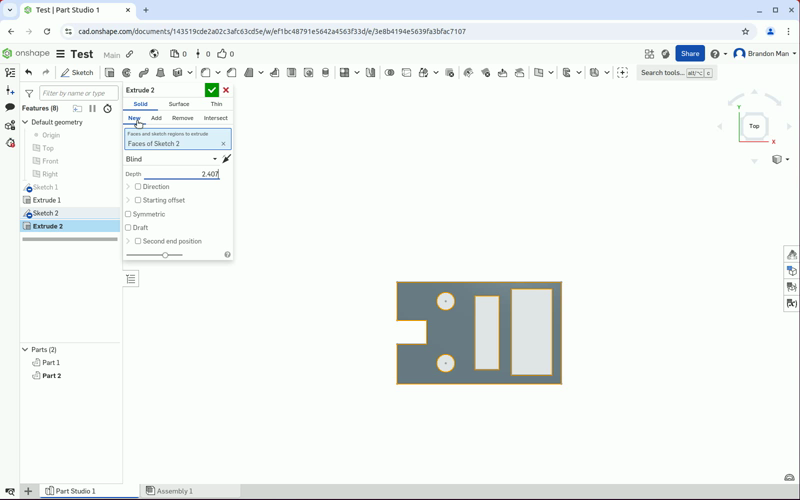
key(enter)
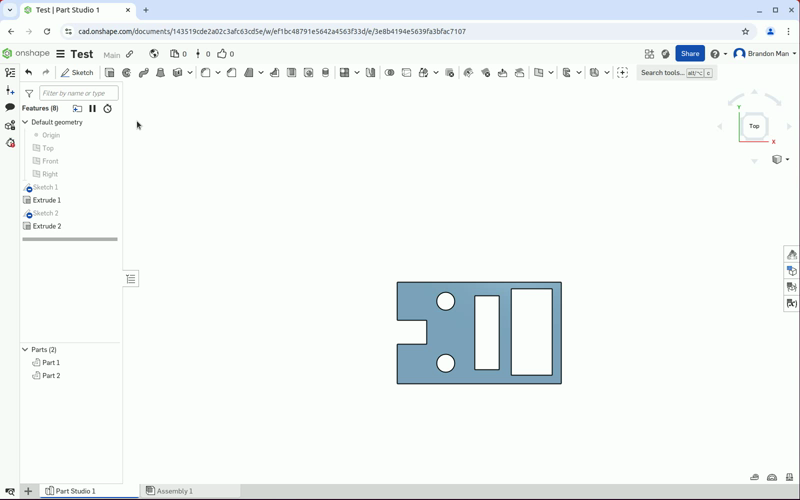
key(shift+h)
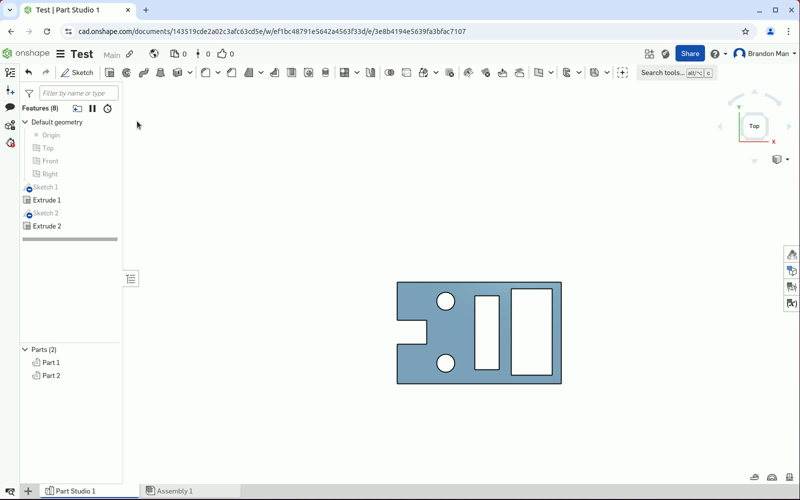
key(shift+h)
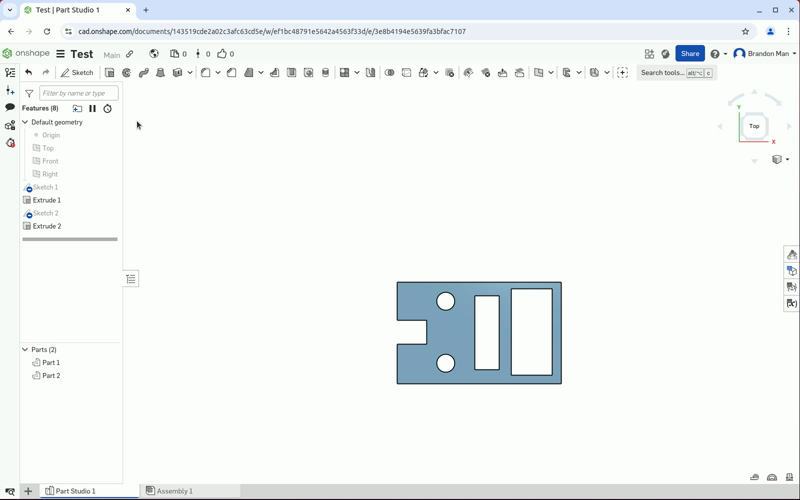
mouse_move(73, 189)
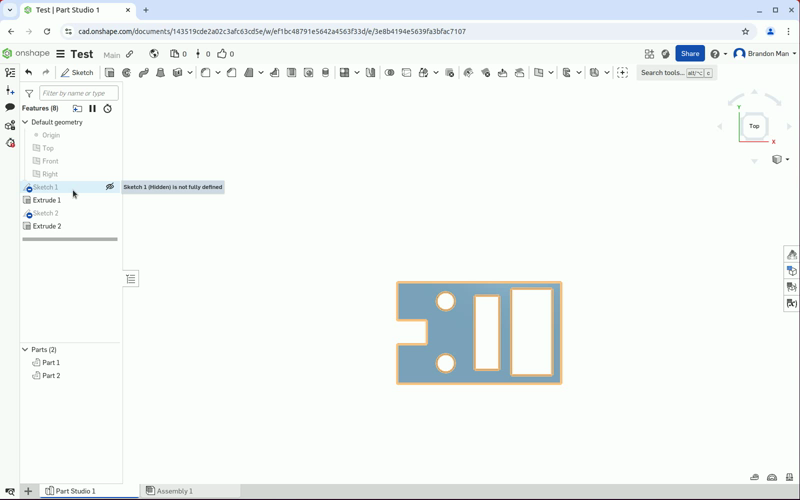
click(73, 189)
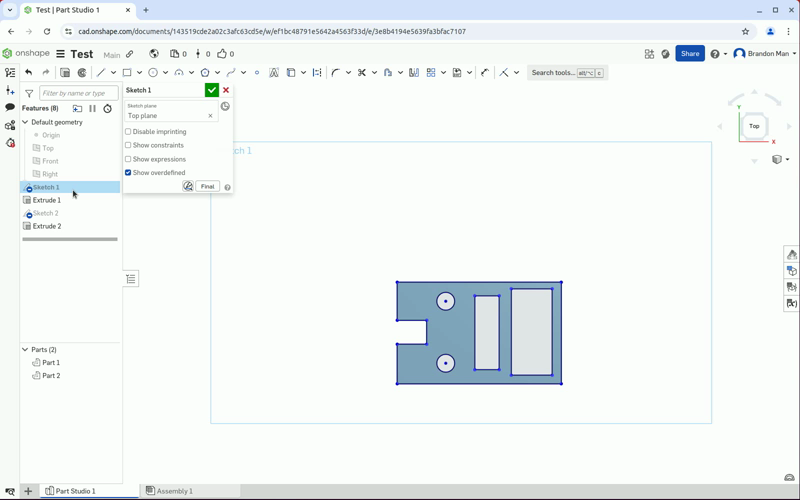
mouse_move(229, 92)
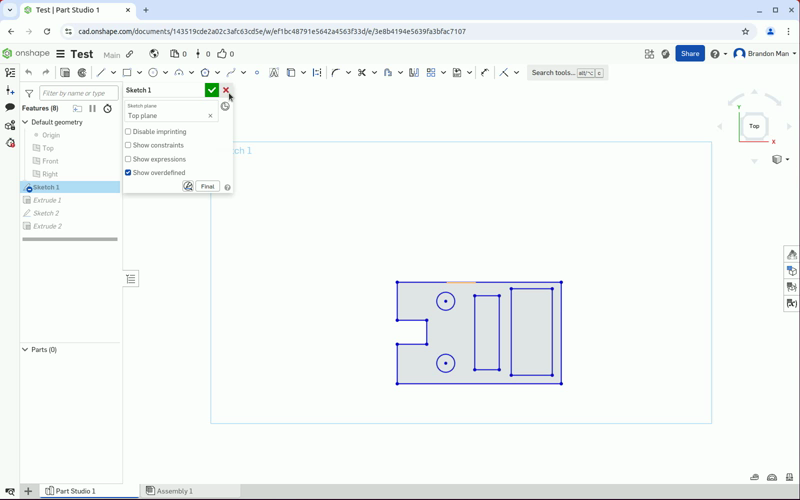
click(229, 92)
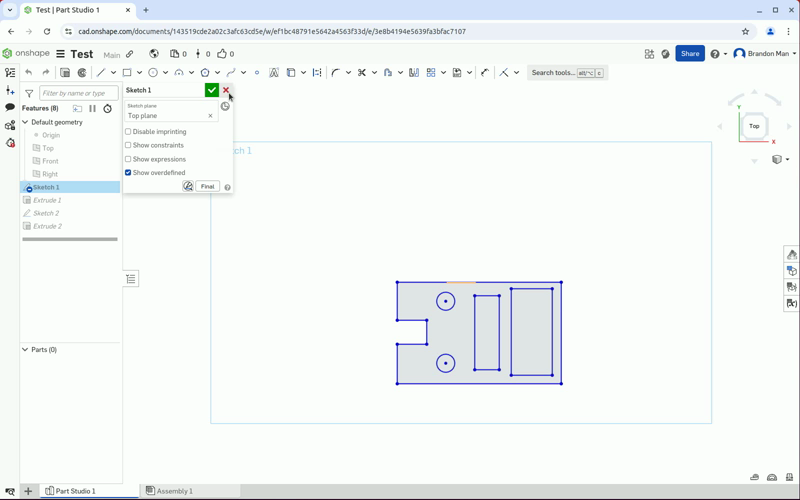
key(shift+s)
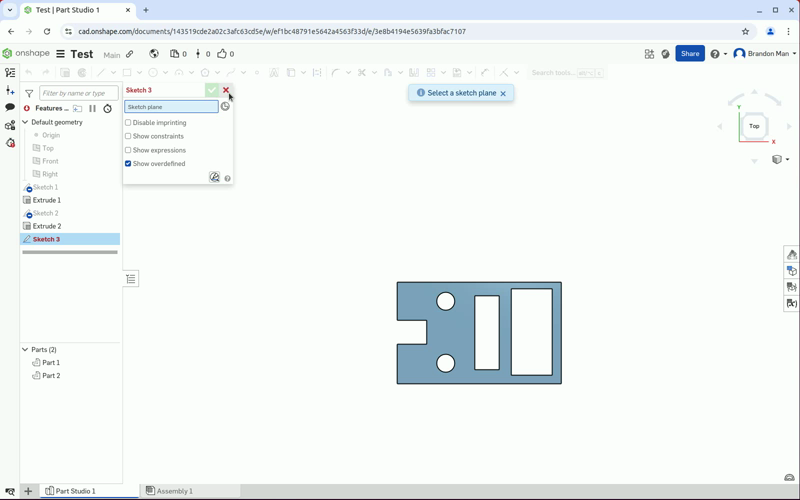
mouse_move(73, 150)
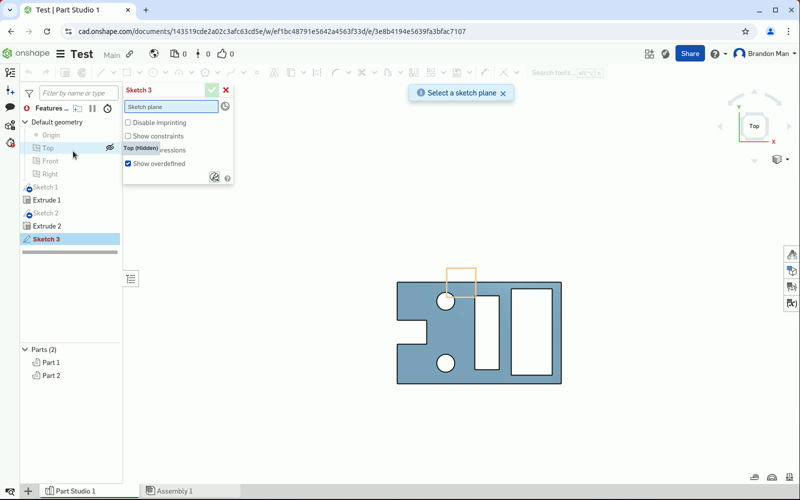
click(73, 150)
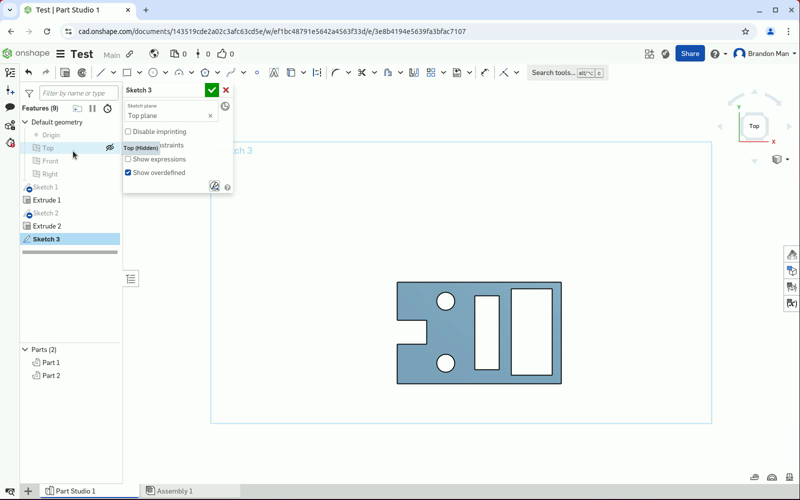
mouse_move(73, 352)
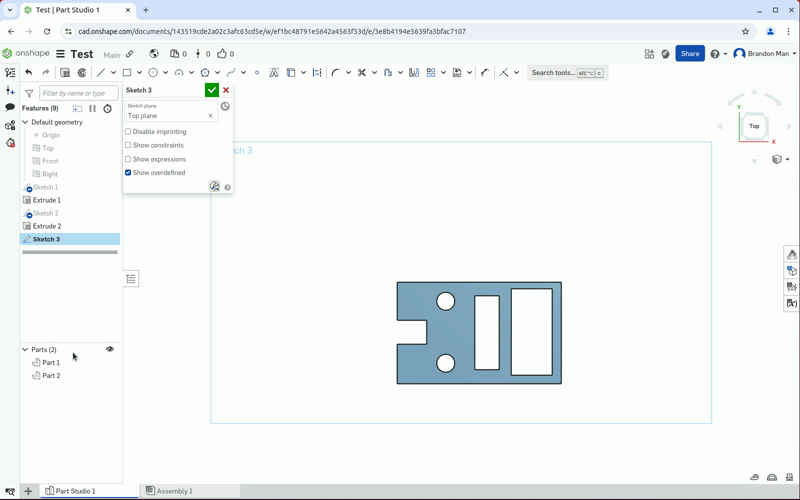
key(y)
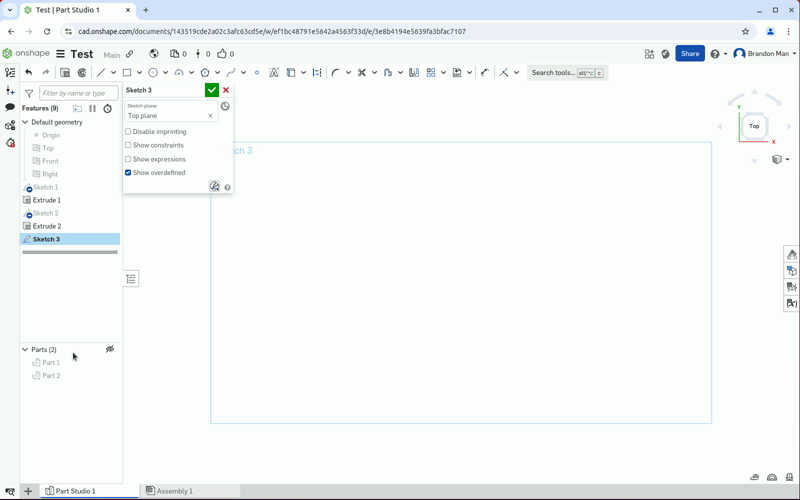
key(c)
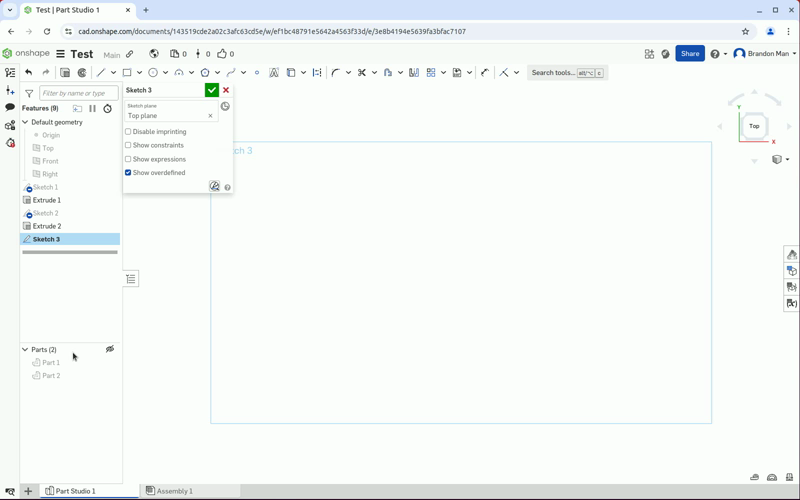
key_down(shift)
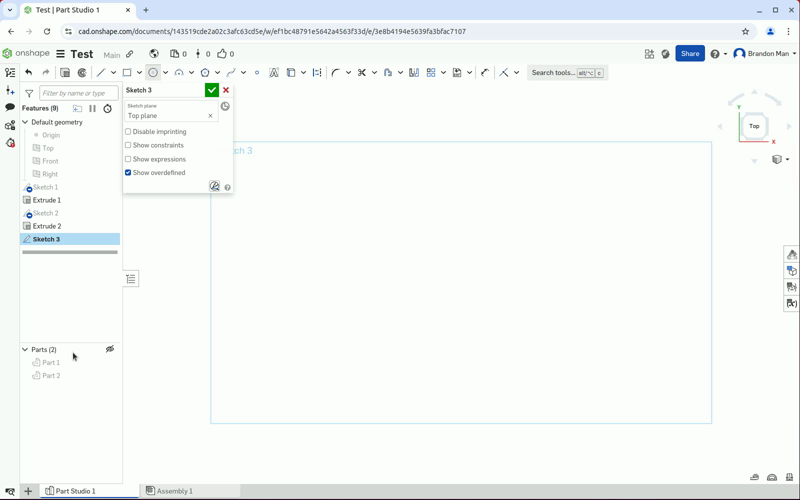
mouse_move(447, 301)
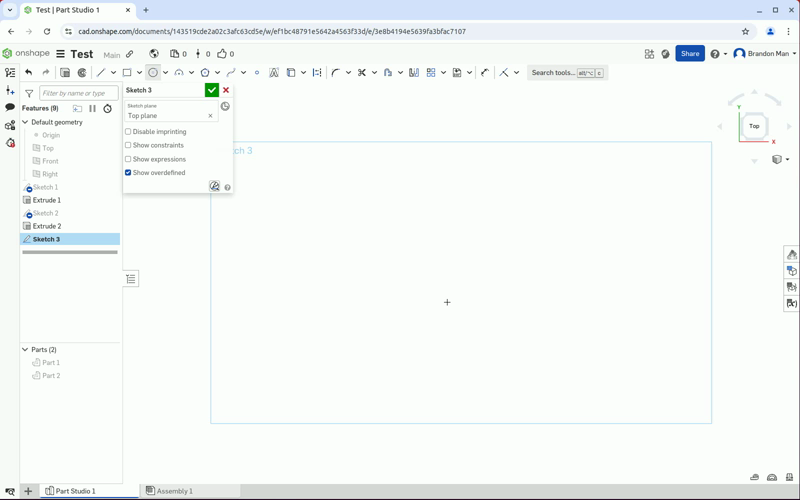
click(447, 301)
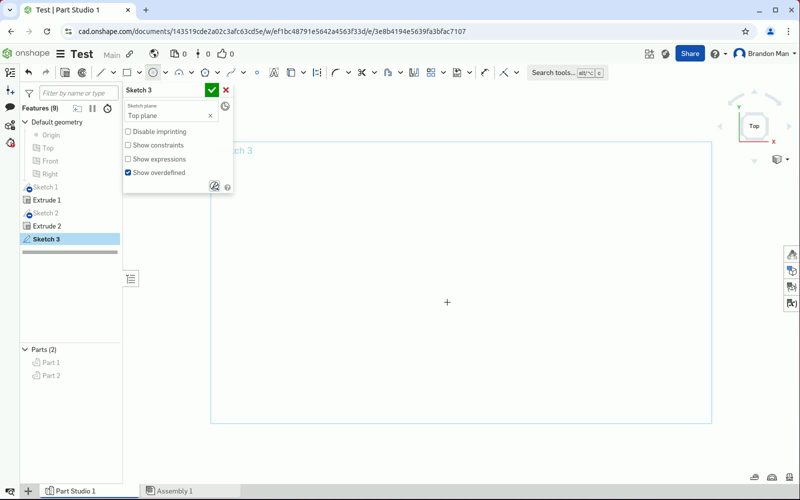
key_up(shift)
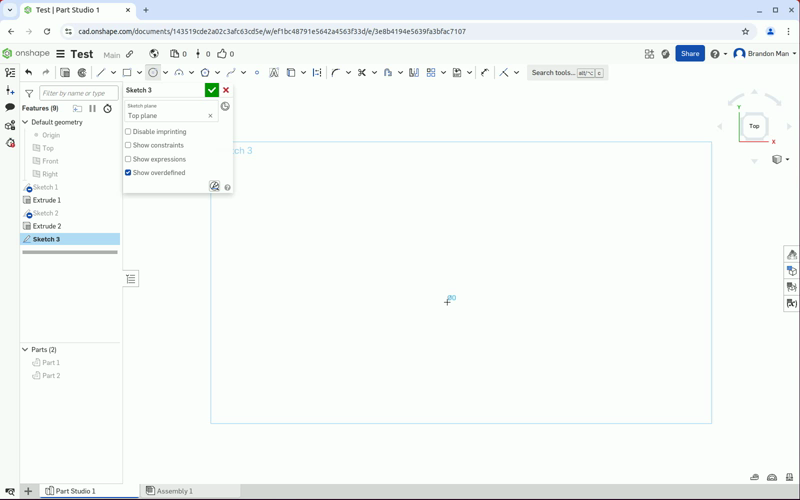
mouse_move(457, 301)
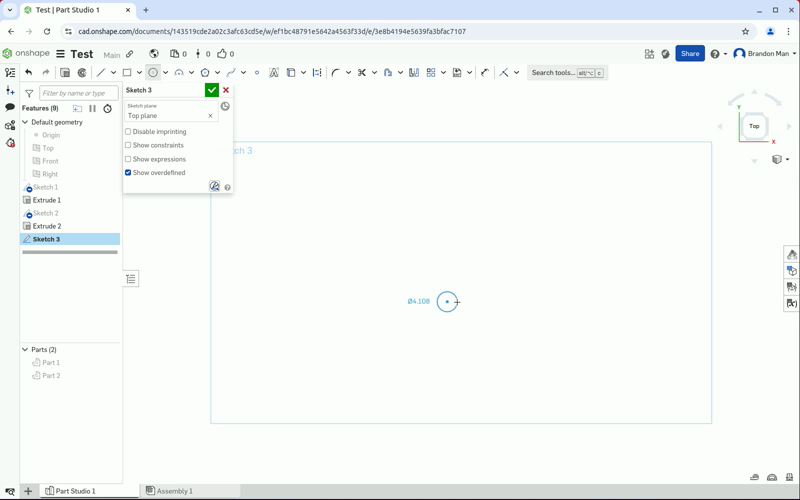
click(457, 301)
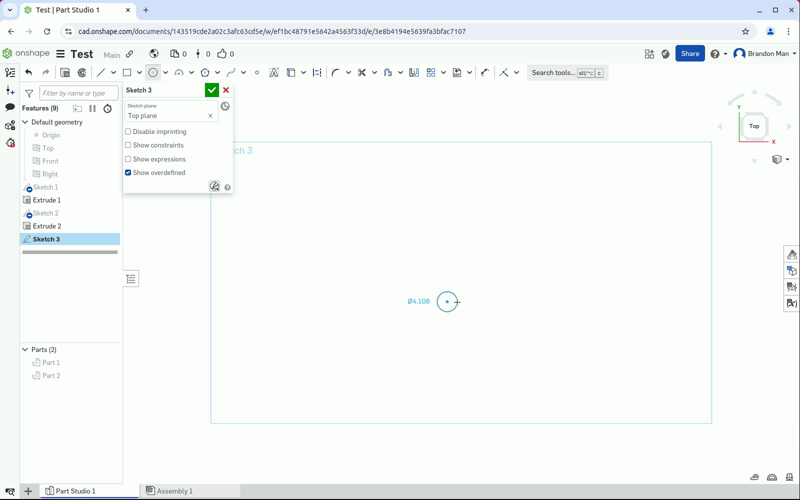
key(esc)
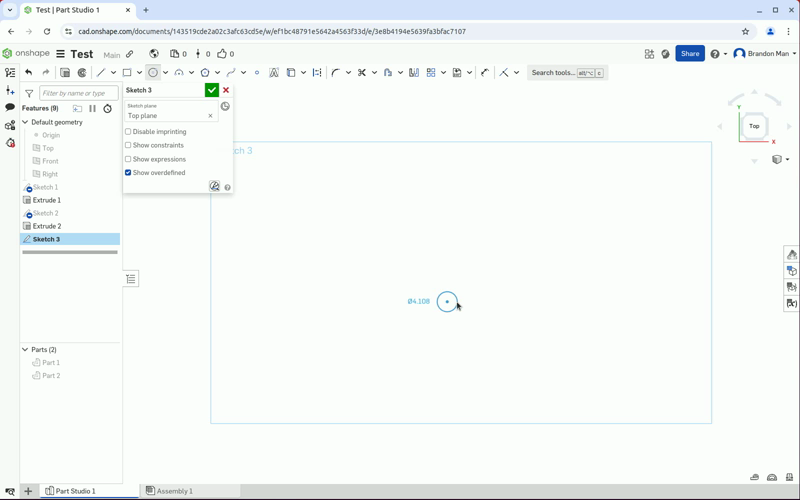
key(c)
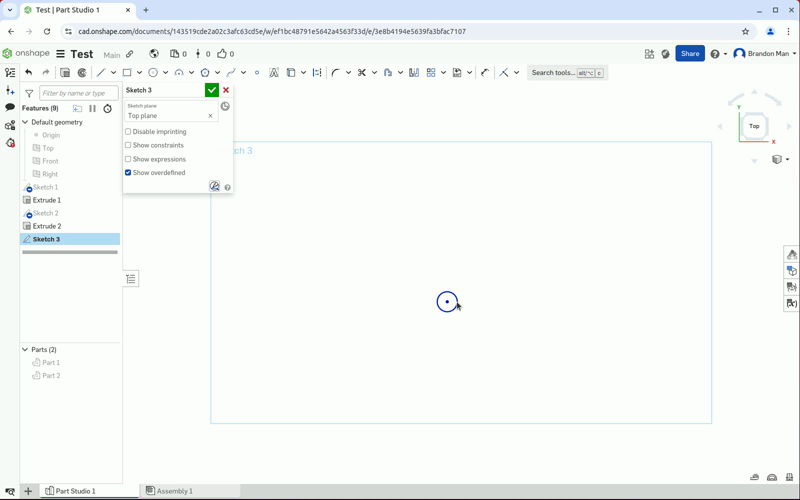
key_down(shift)
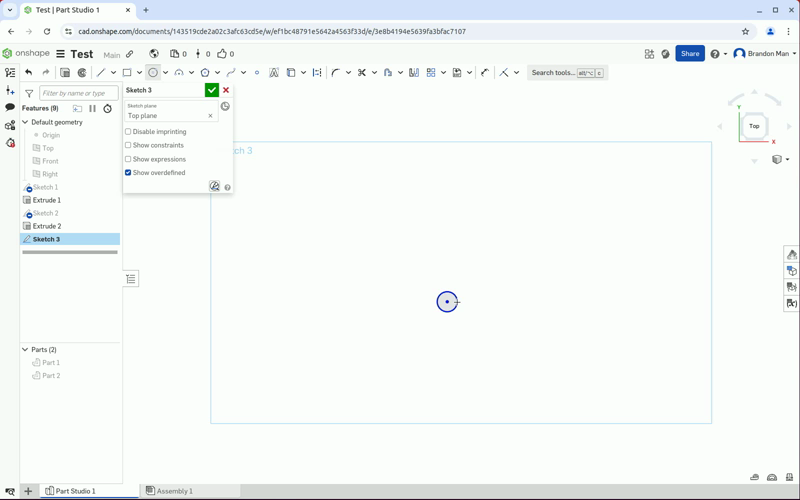
mouse_move(447, 301)
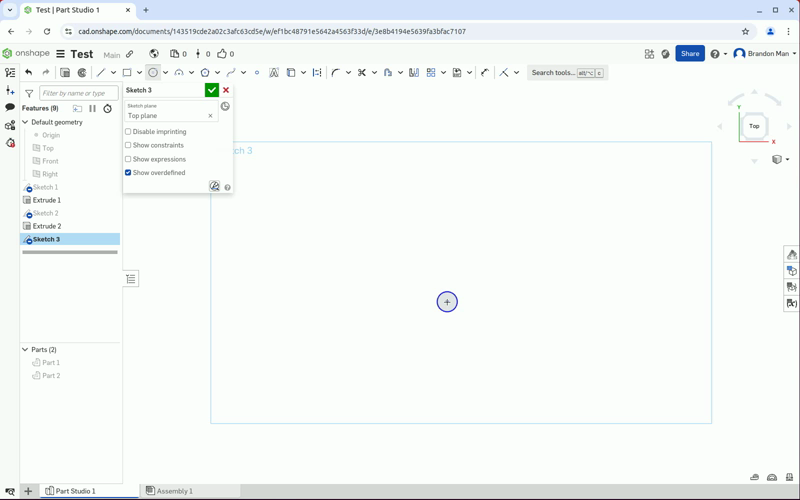
click(447, 301)
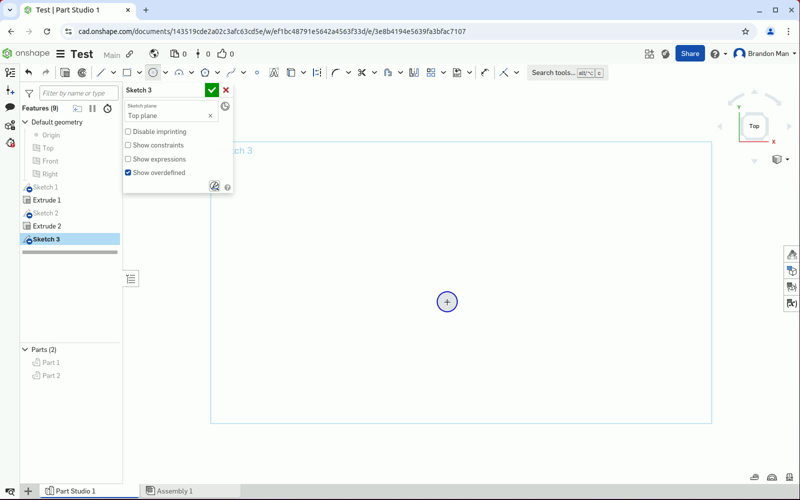
key_up(shift)
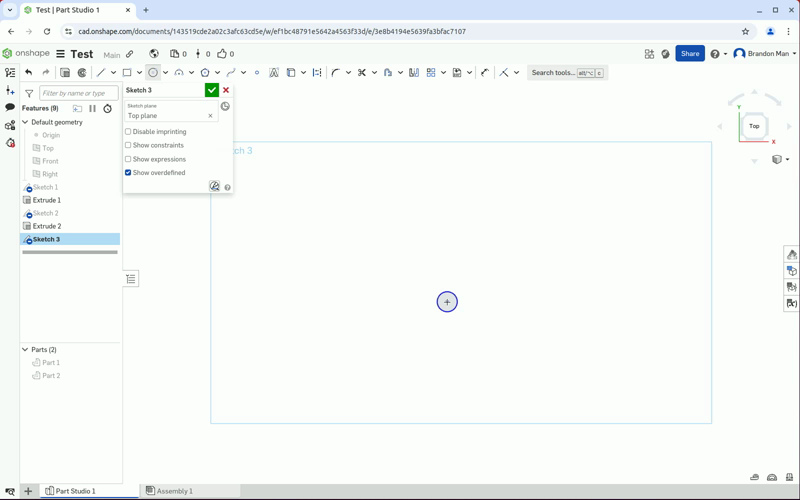
mouse_move(451, 301)
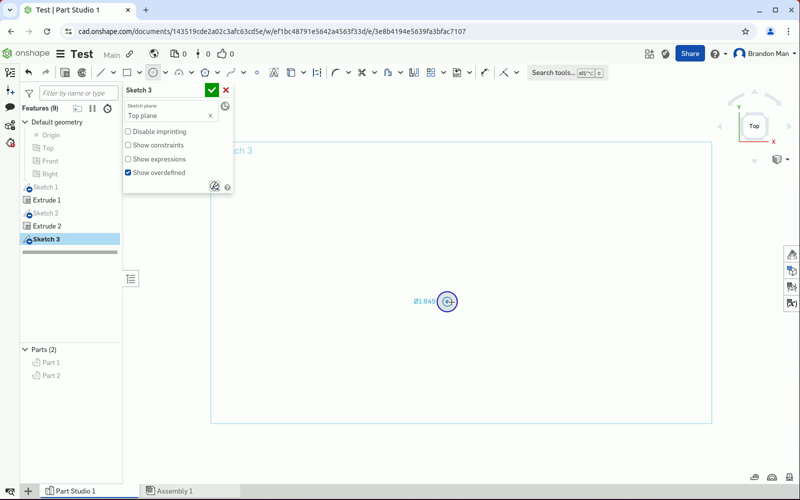
click(451, 301)
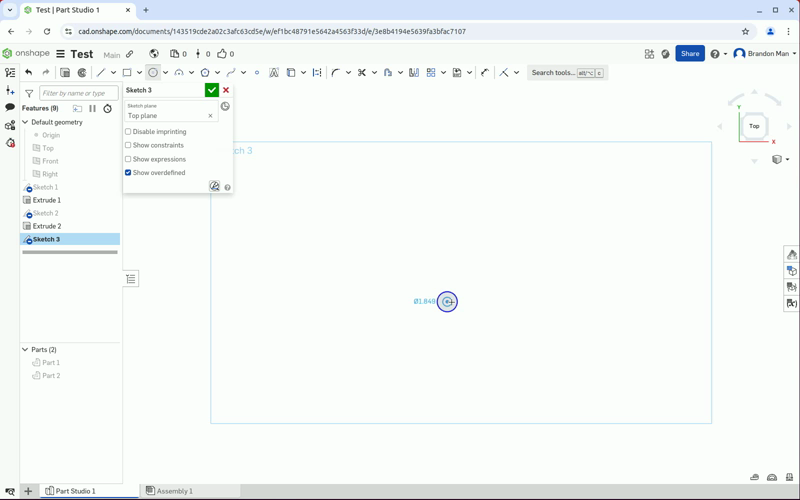
key(esc)
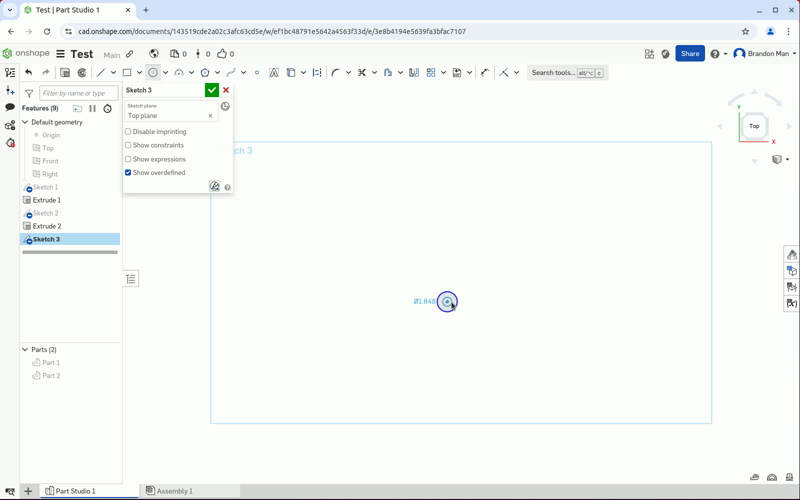
mouse_move(446, 306)
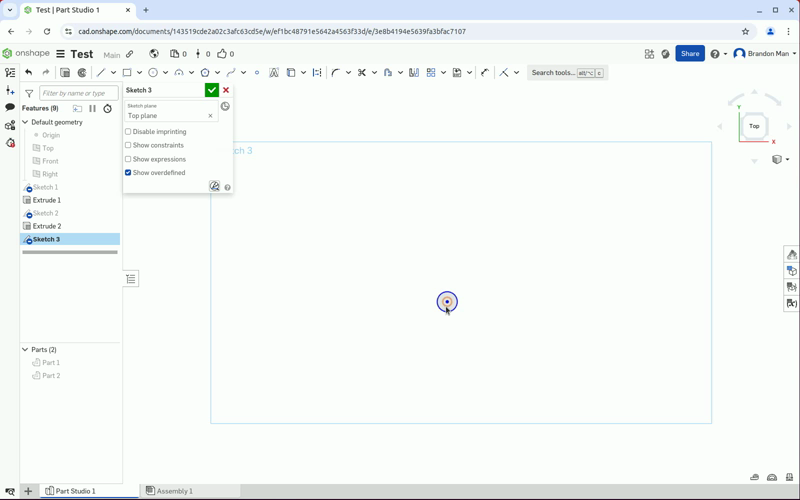
scroll(6)
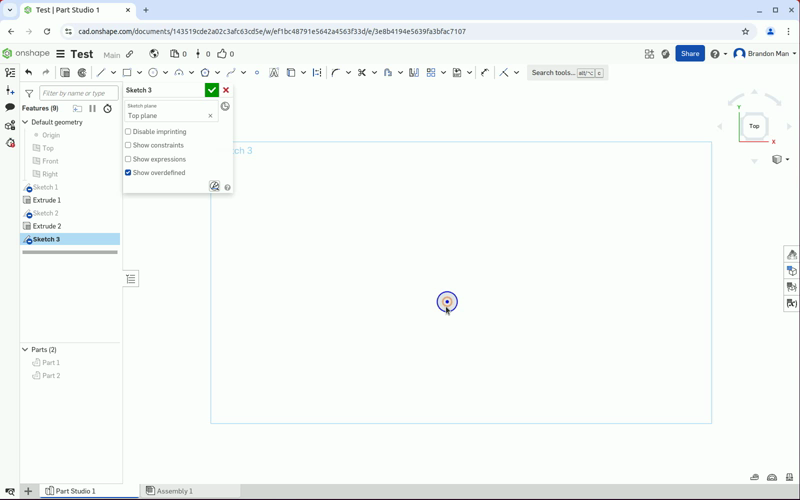
scroll(6)
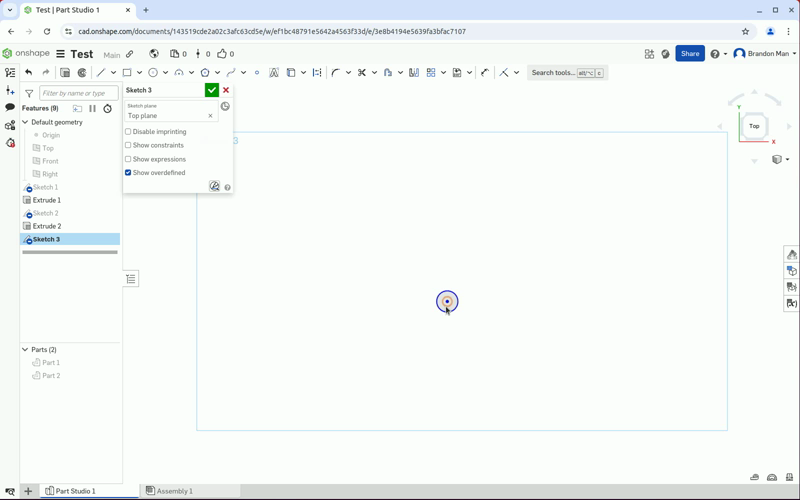
scroll(6)
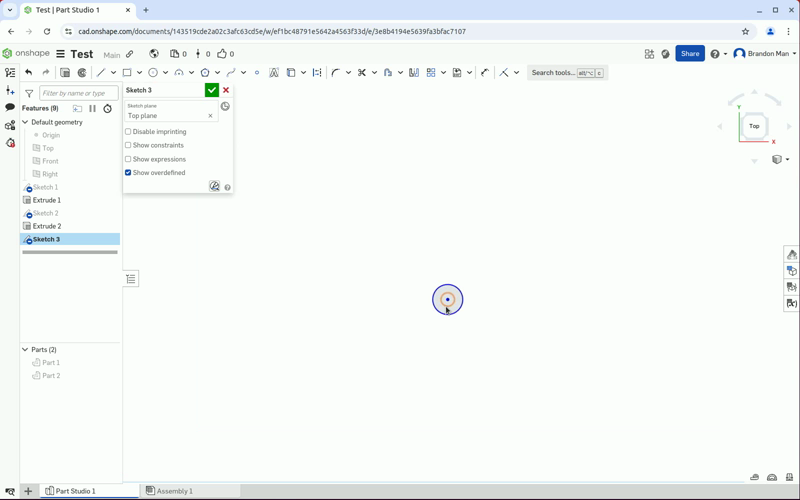
scroll(6)
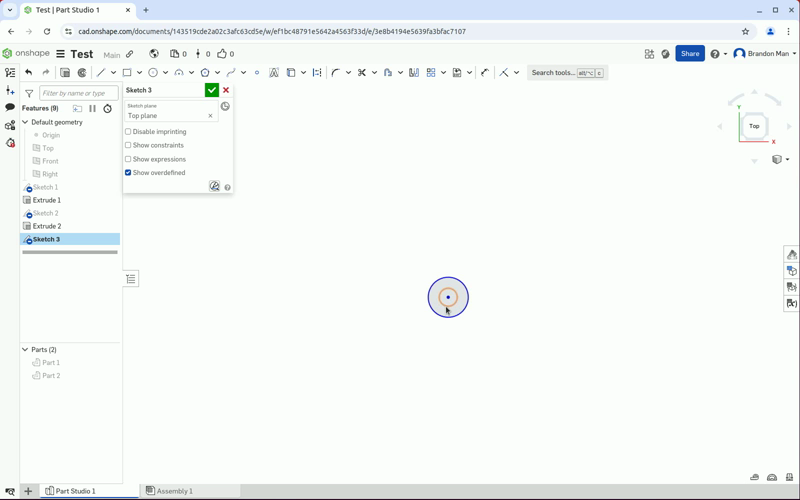
scroll(6)
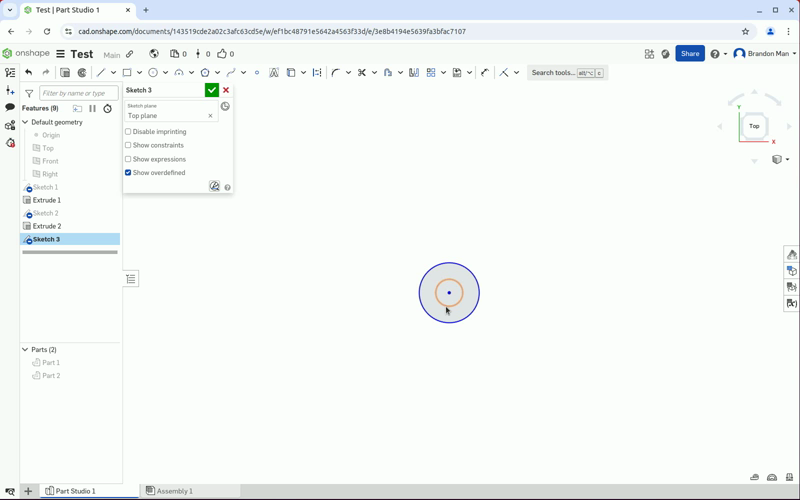
scroll(6)
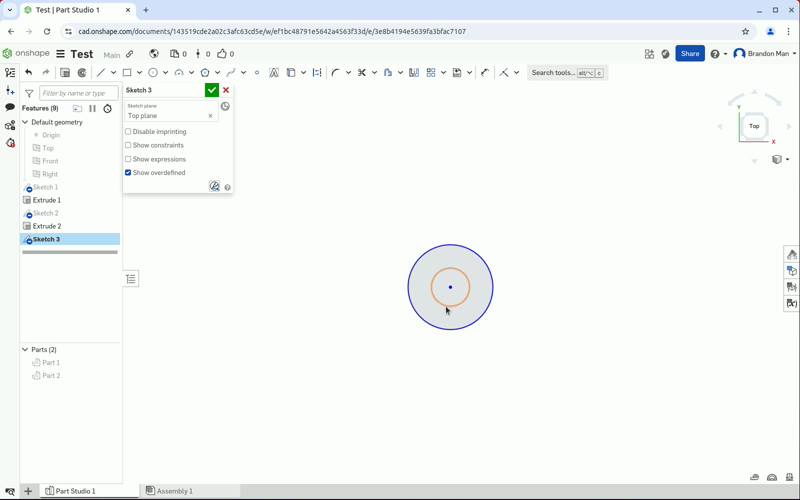
scroll(6)
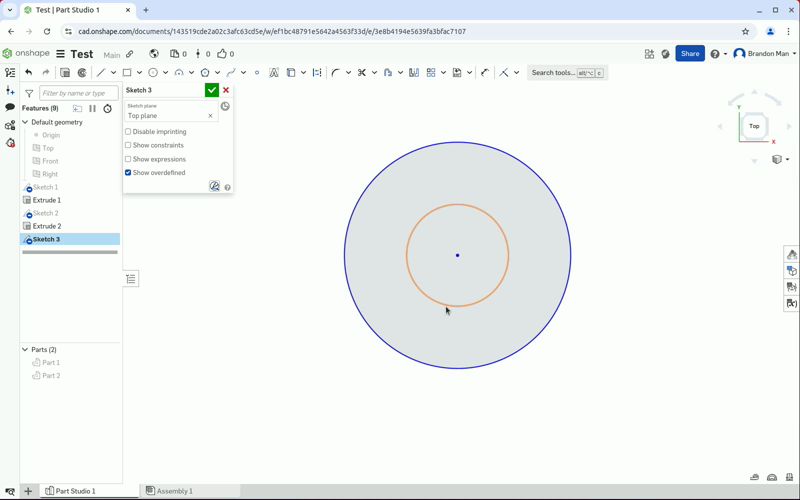
click(446, 306)
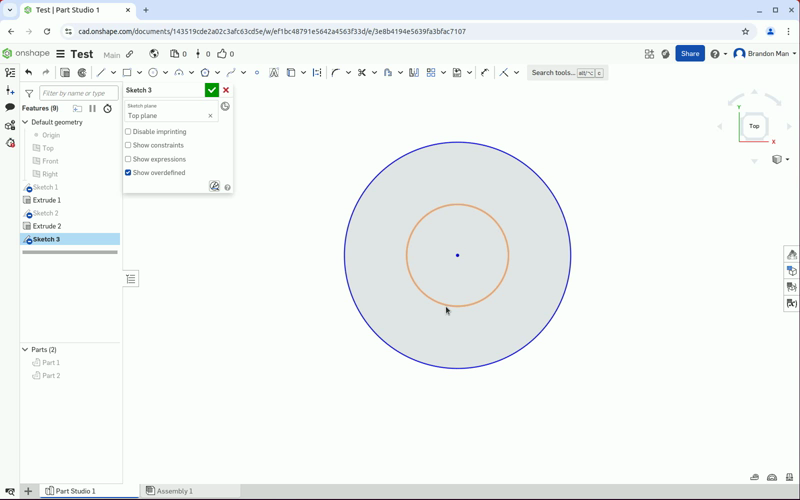
scroll(-6)
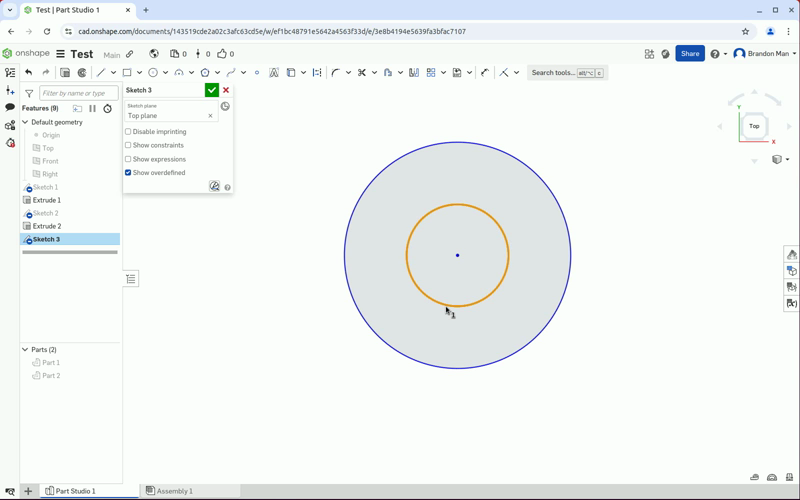
scroll(-6)
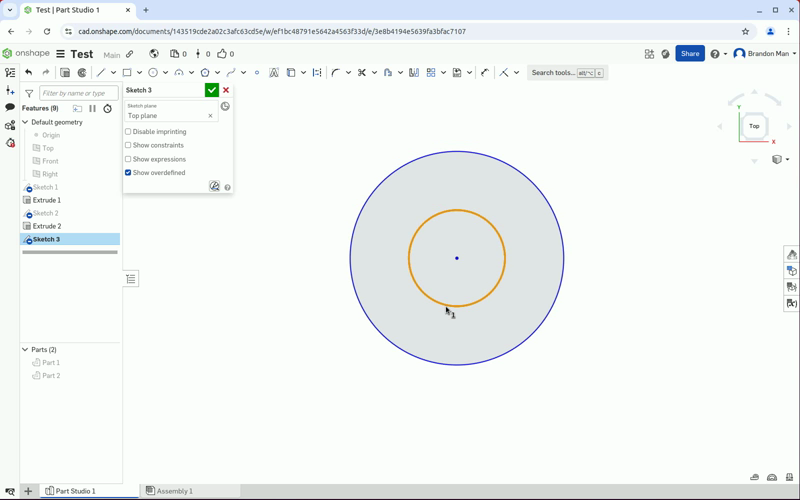
scroll(-6)
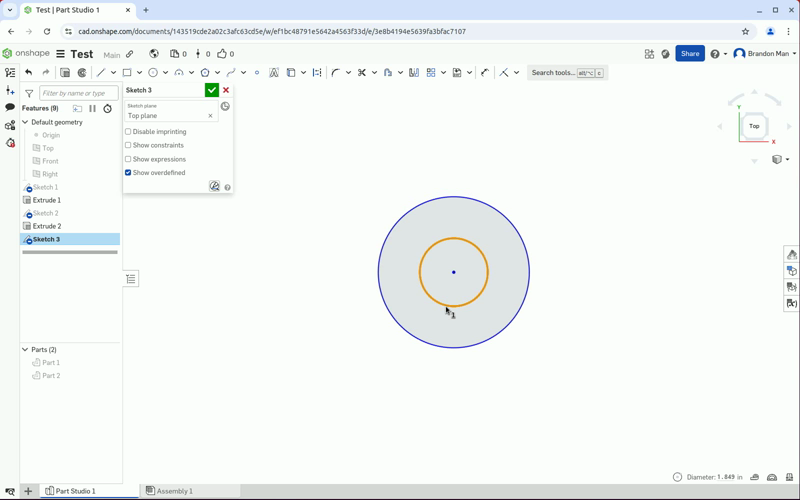
scroll(-6)
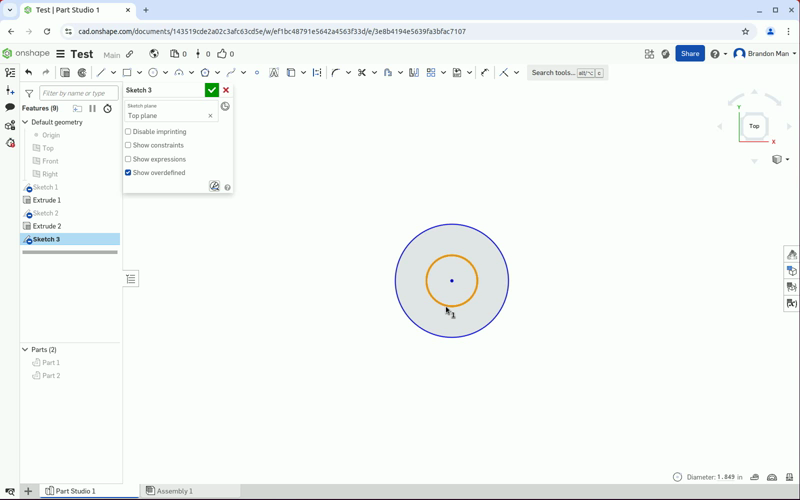
scroll(-6)
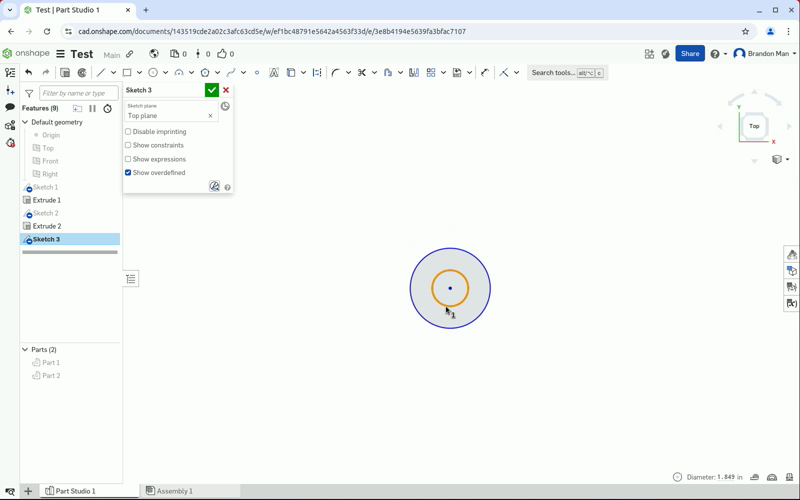
scroll(-6)
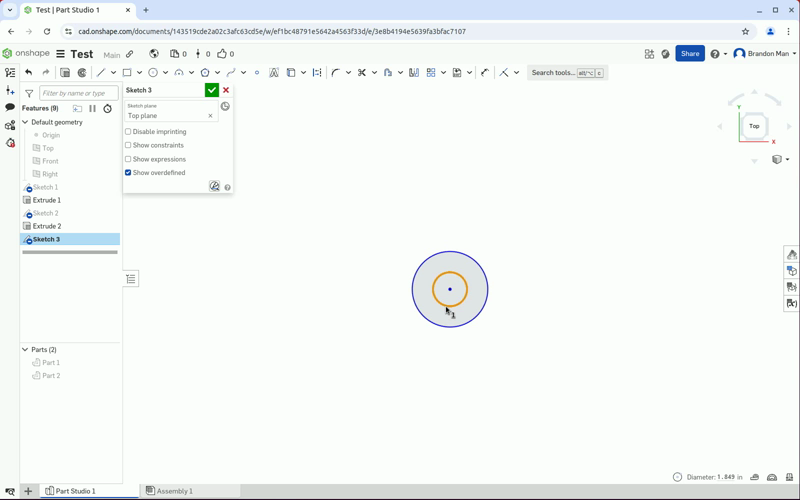
scroll(-6)
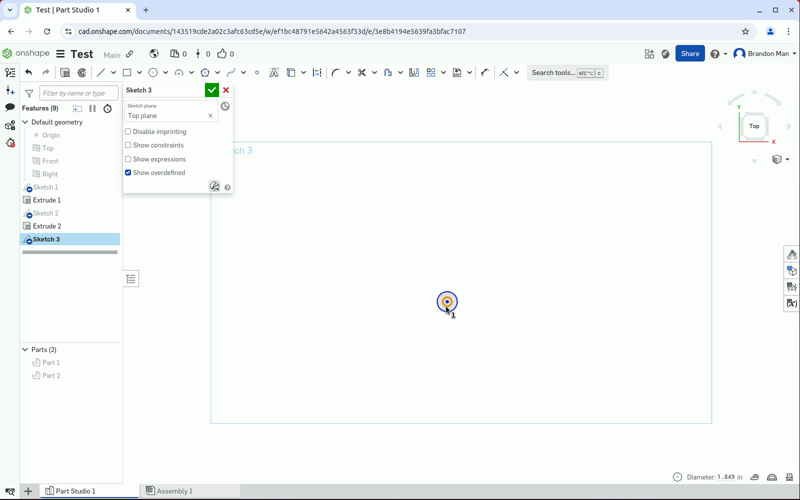
mouse_move(73, 352)
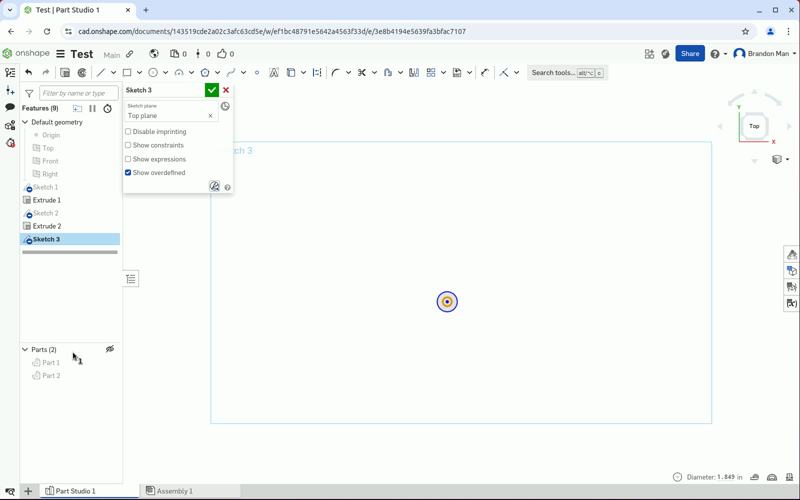
key(shift+y)
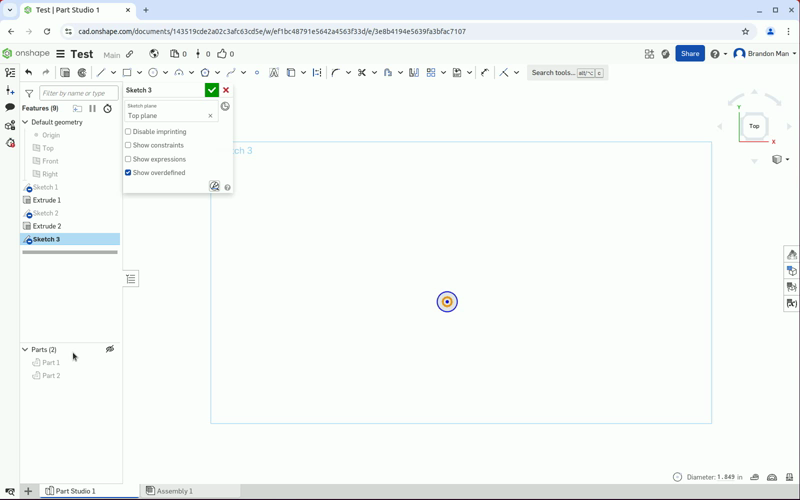
key(shift+e)
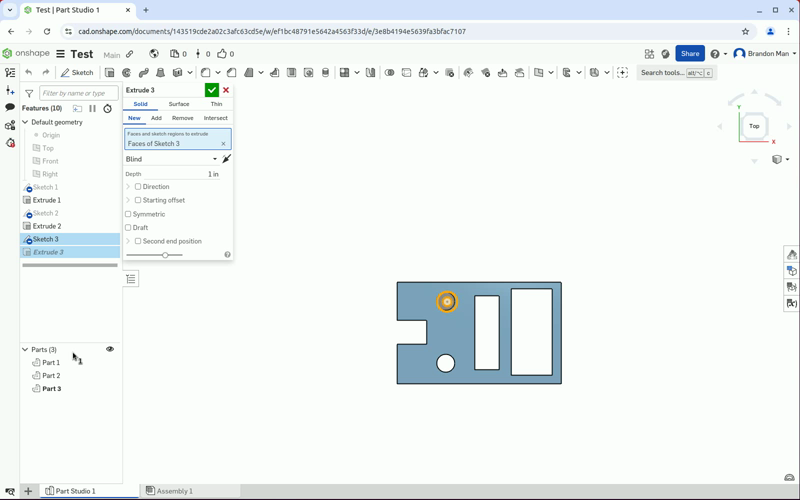
mouse_move(143, 106)
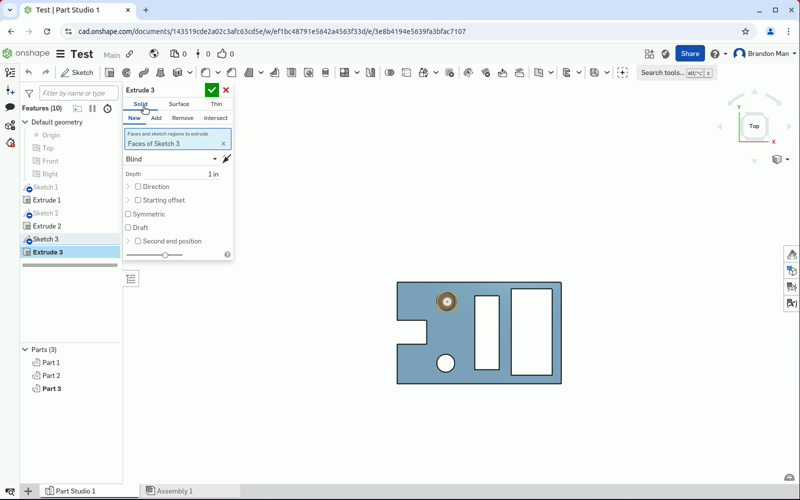
click(143, 106)
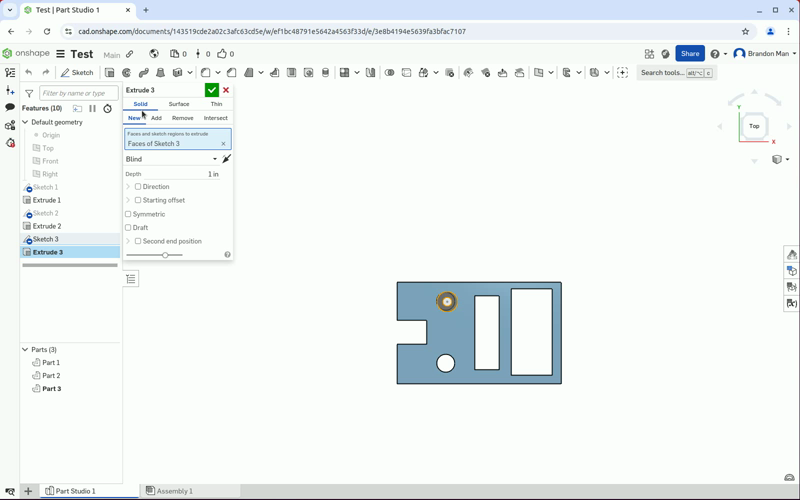
mouse_move(137, 120)
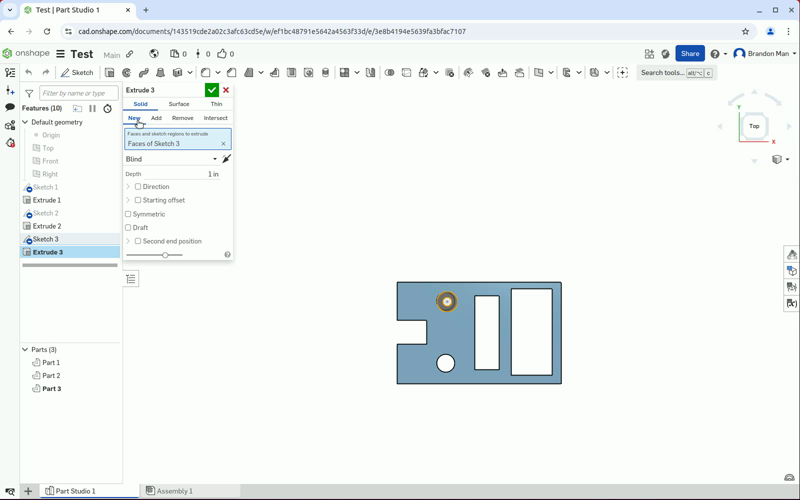
click(137, 120)
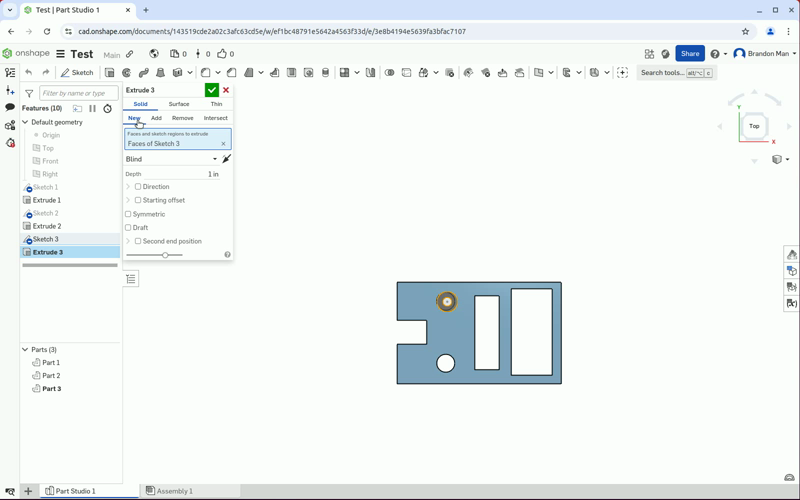
key(tab, 4)
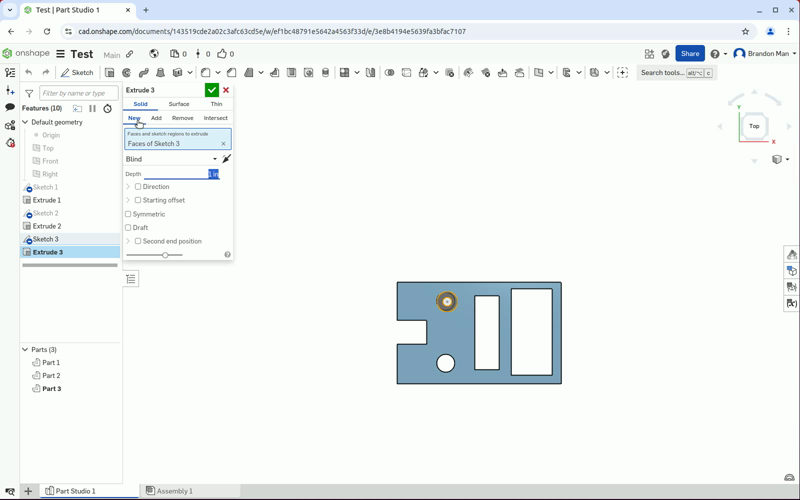
text(2.407)
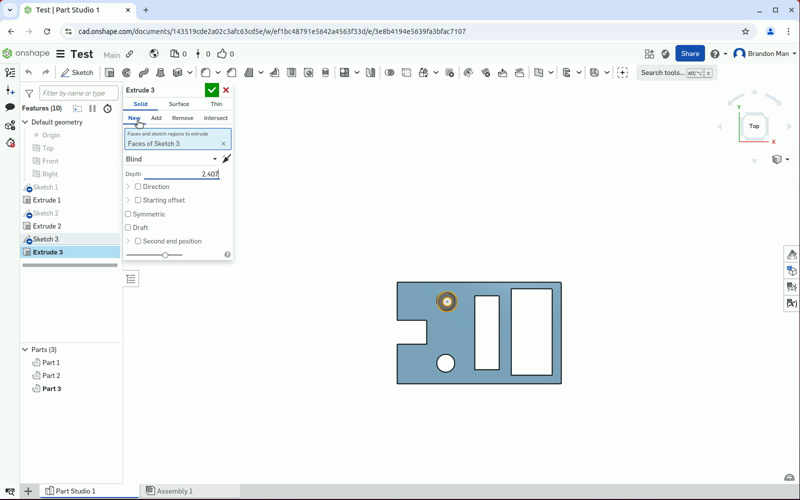
key(enter)
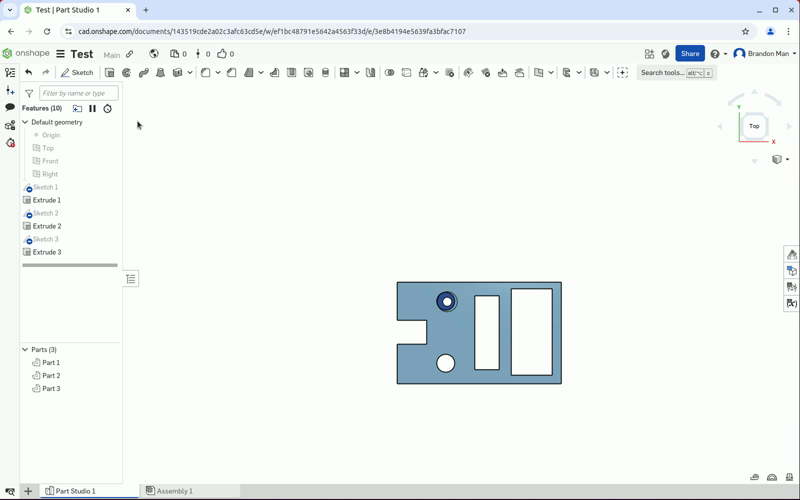
key(shift+h)
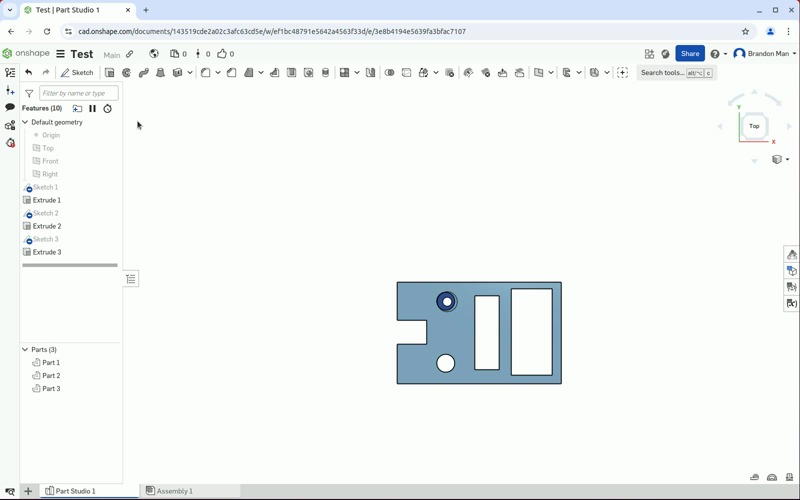
key(shift+h)
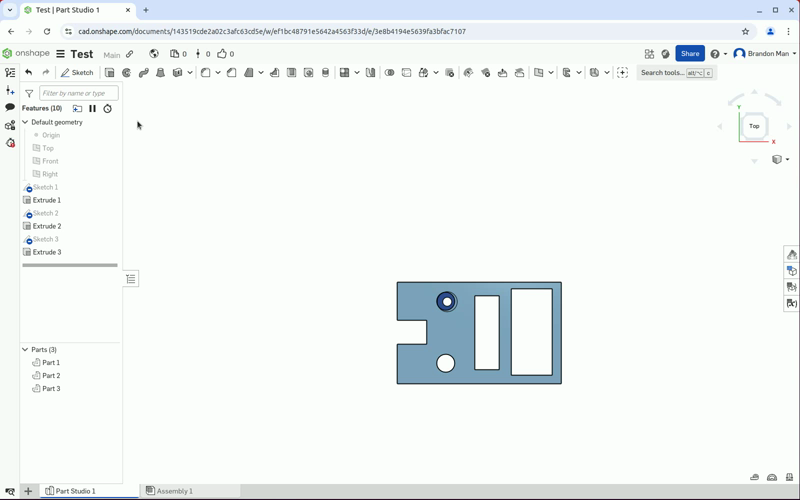
key(shift+7)
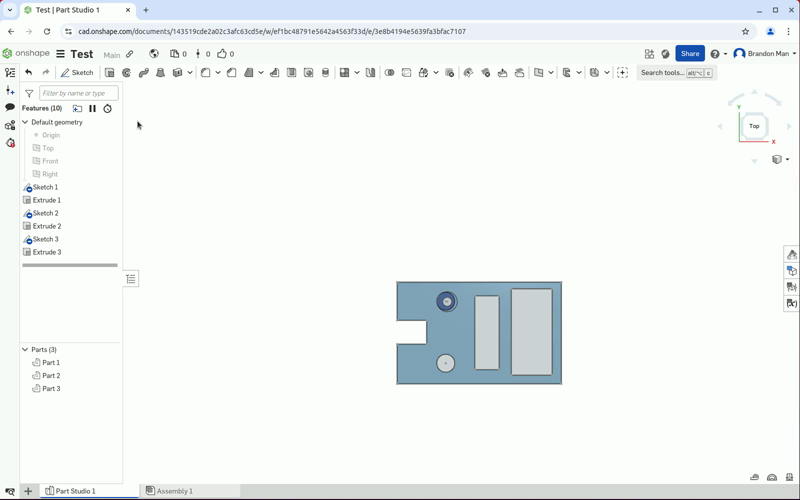
key(up, 3)
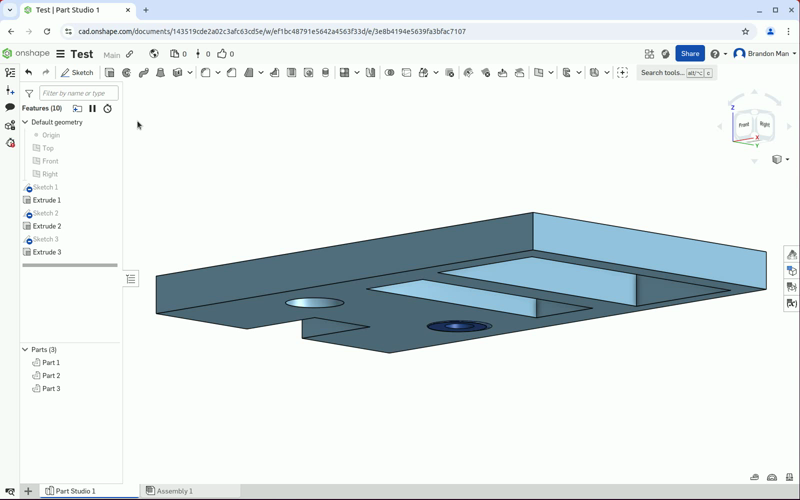
key(left, 3)
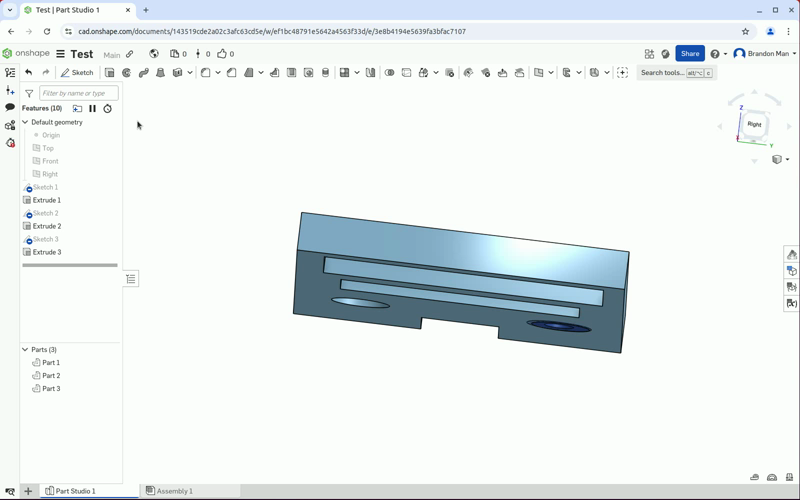
key(right, 3)
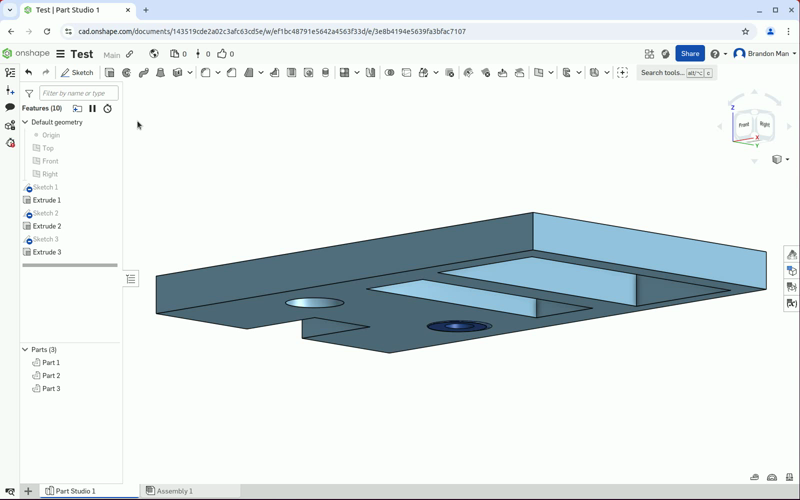
key(down, 3)
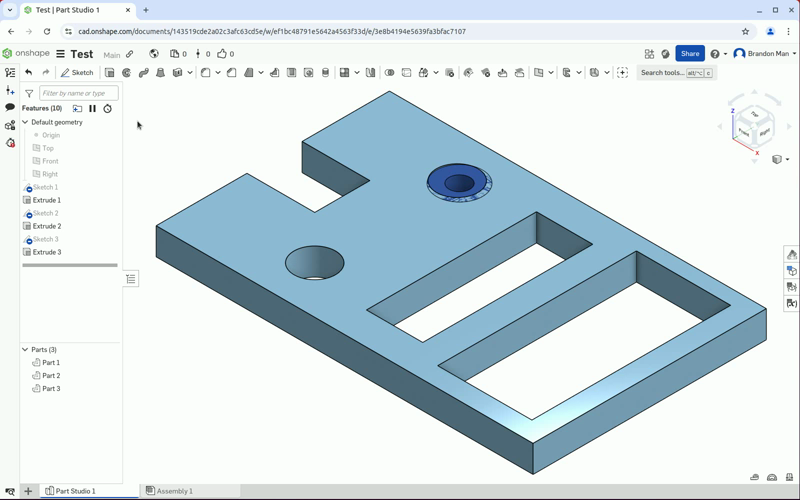
mouse_move(73, 189)
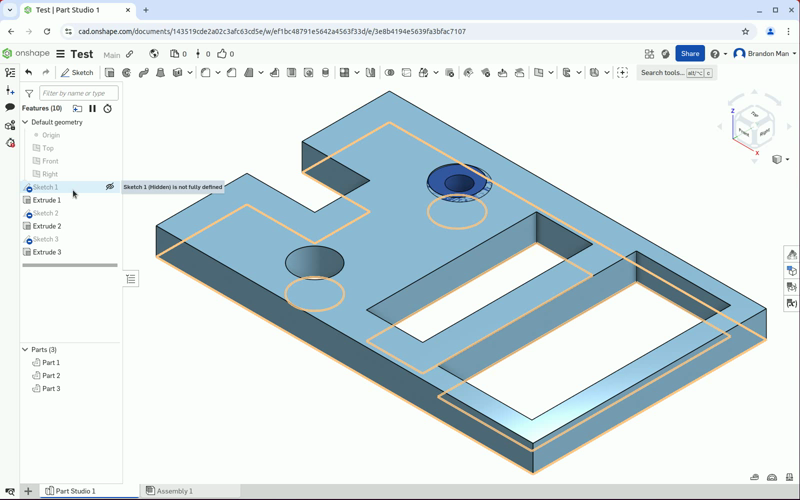
click(73, 189)